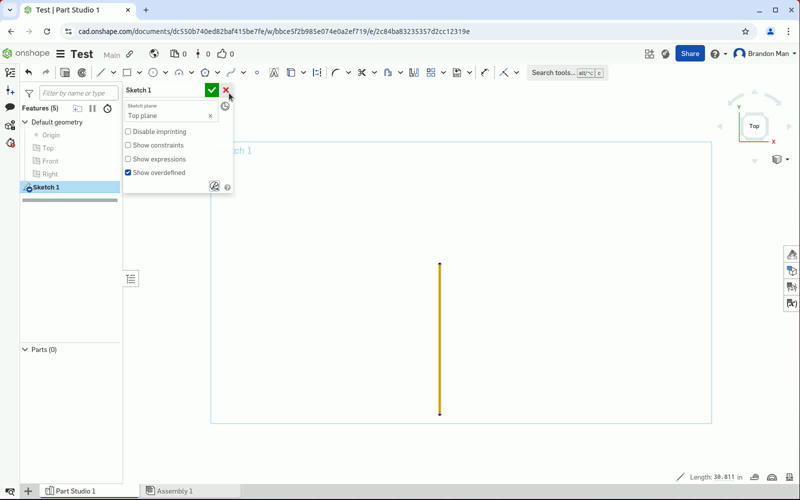
key(shift+h)
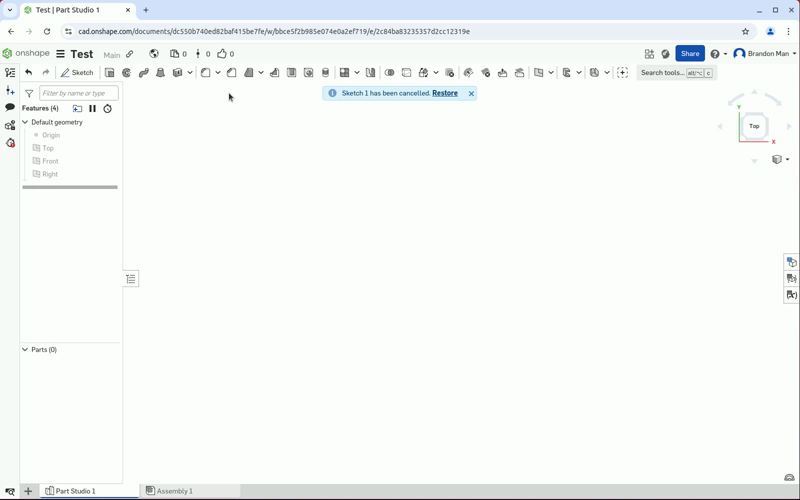
mouse_move(73, 352)
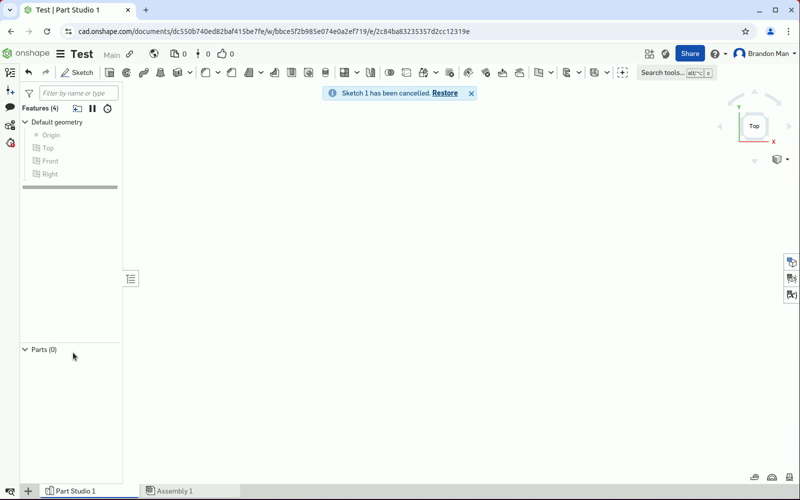
key(y)
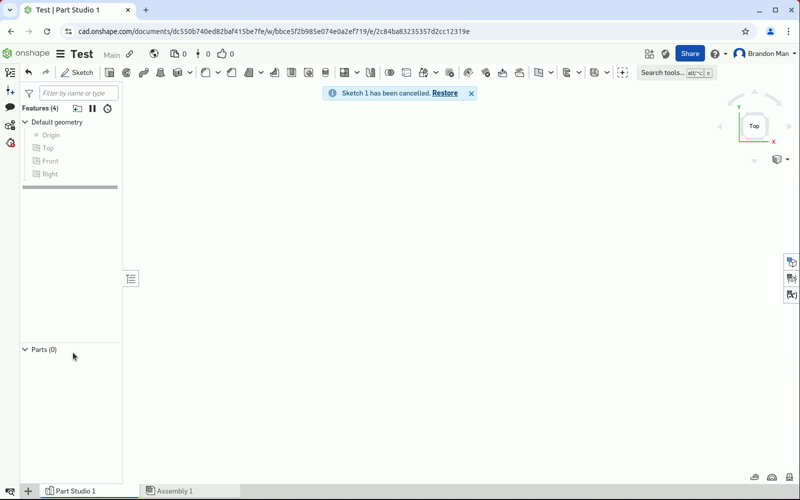
key(shift+p)
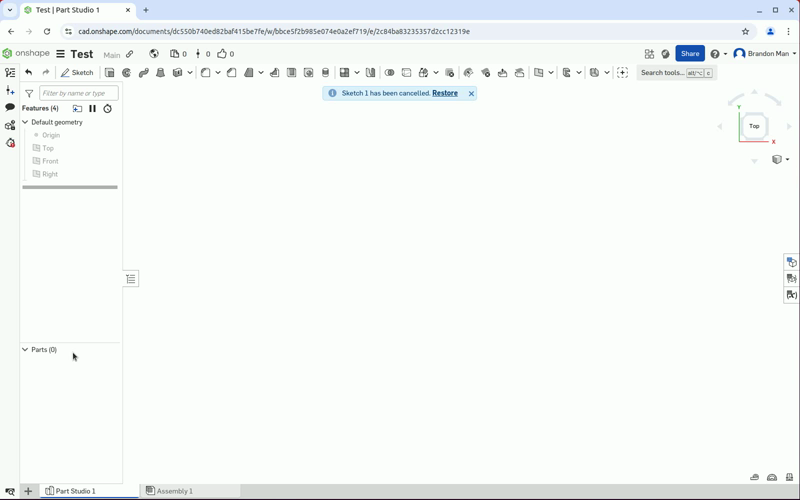
key(space)
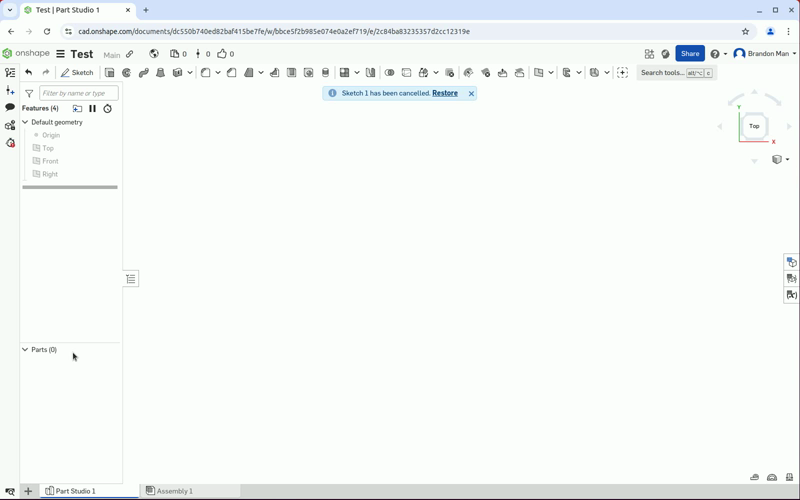
key_down(shift)
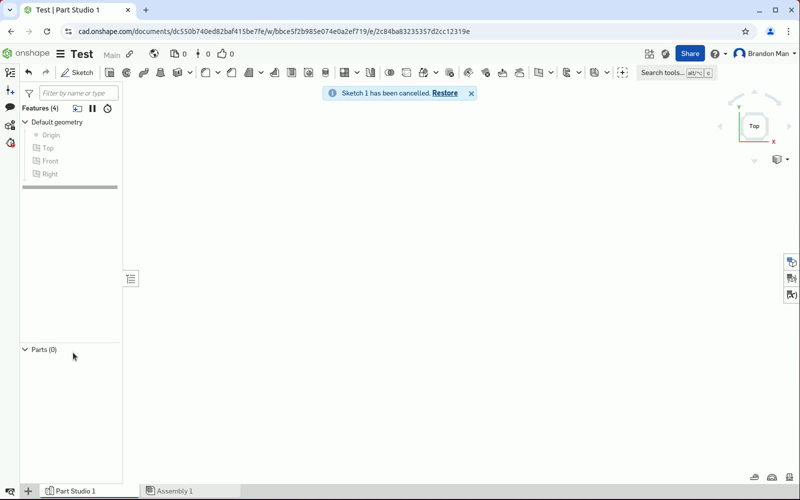
key(up)
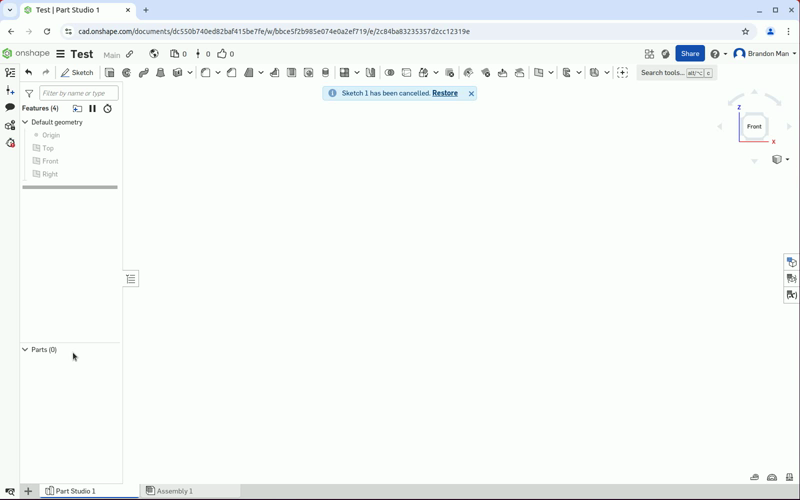
key_up(shift)
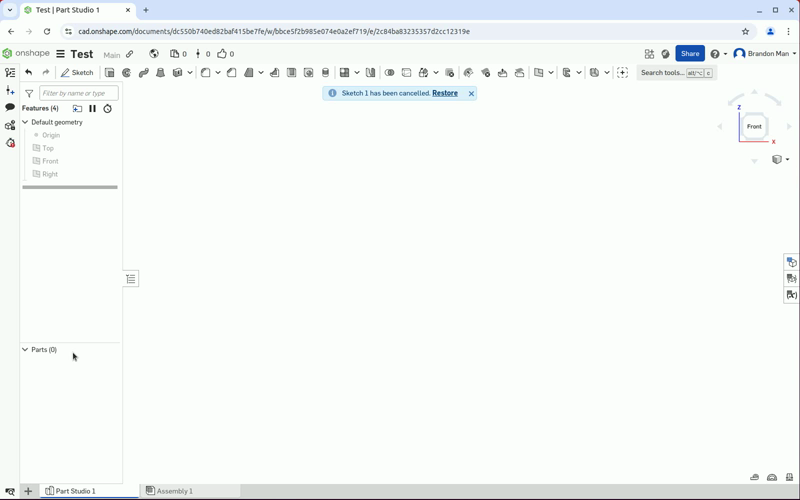
key(space)
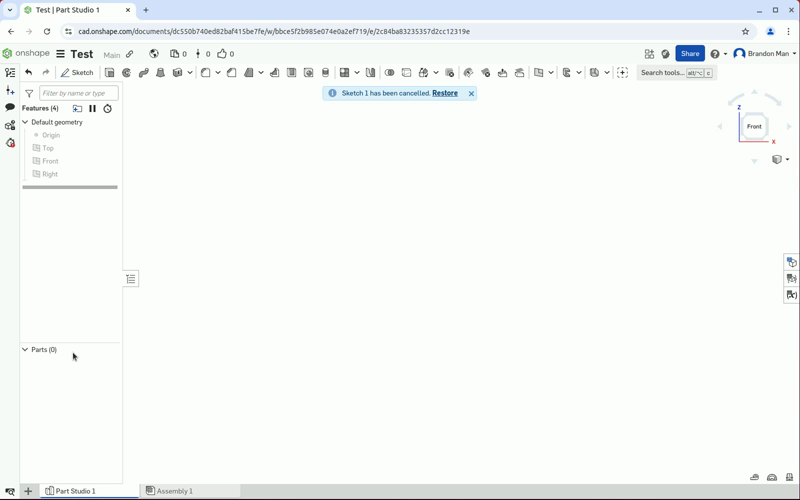
key_down(shift)
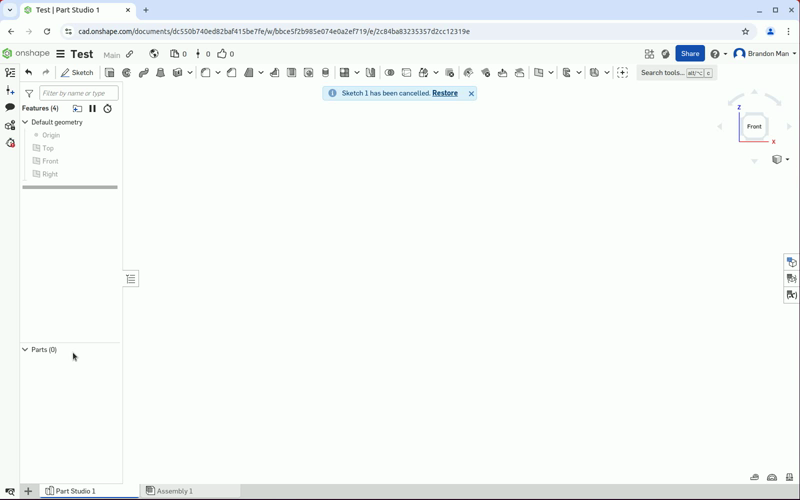
key(left)
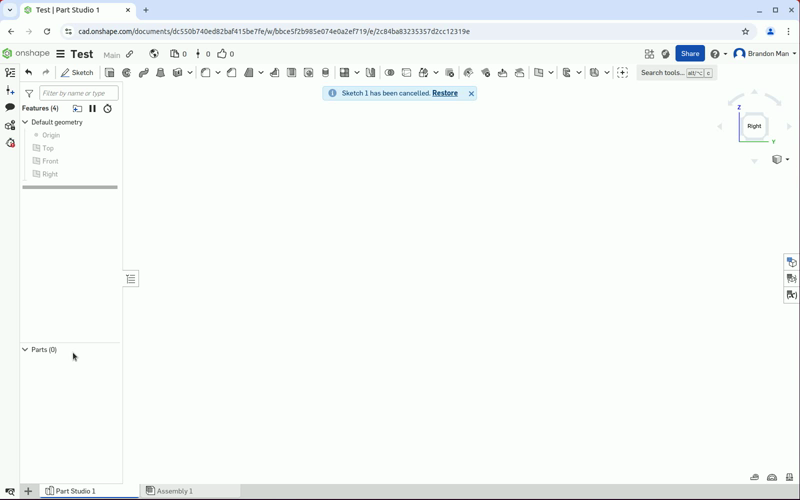
key_up(shift)
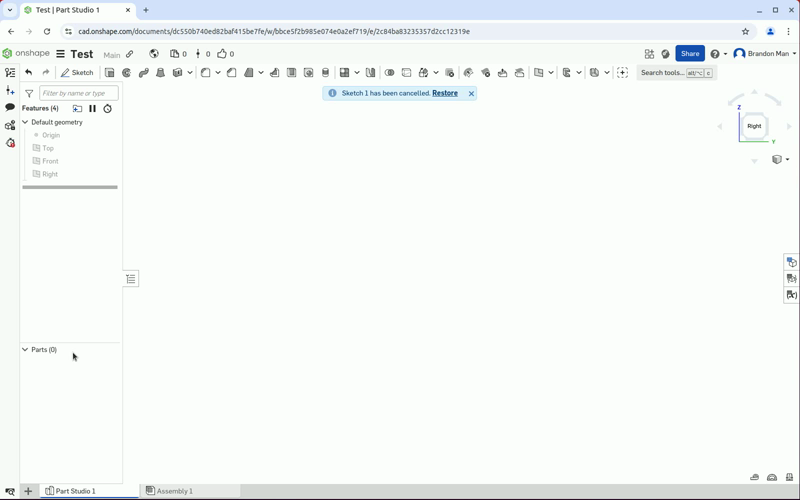
mouse_move(73, 352)
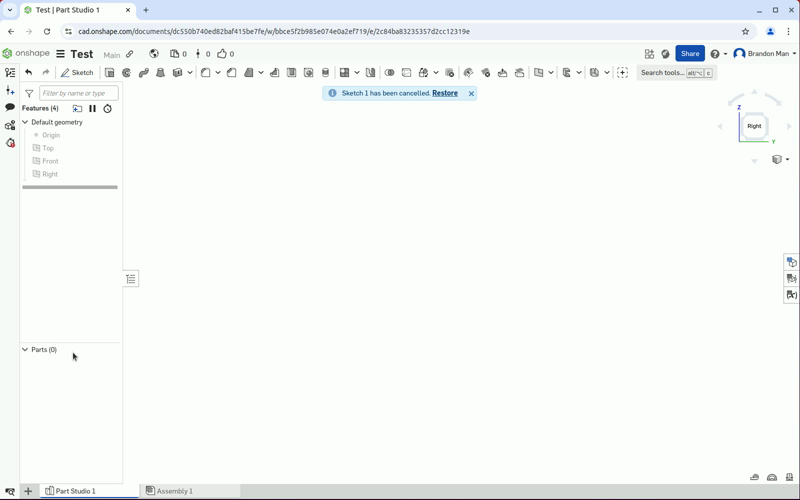
key(shift+y)
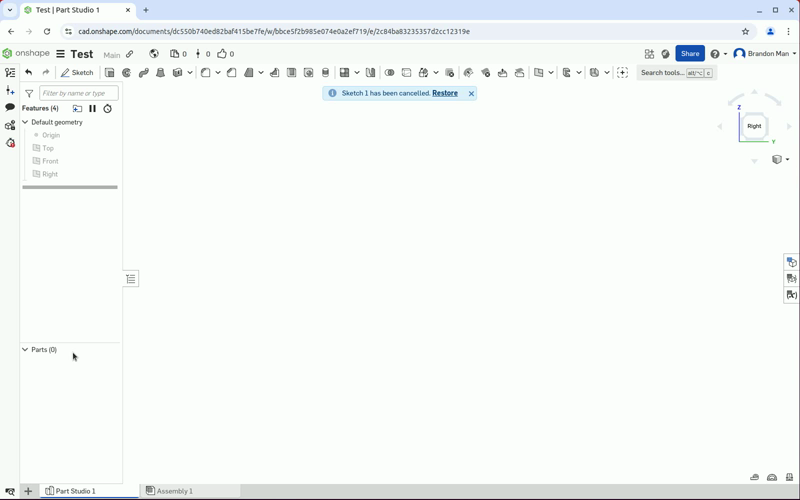
key(shift+s)
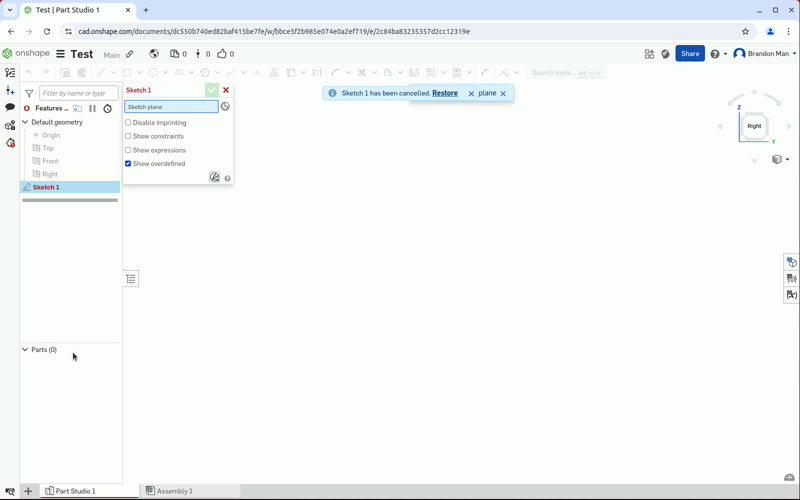
mouse_move(73, 176)
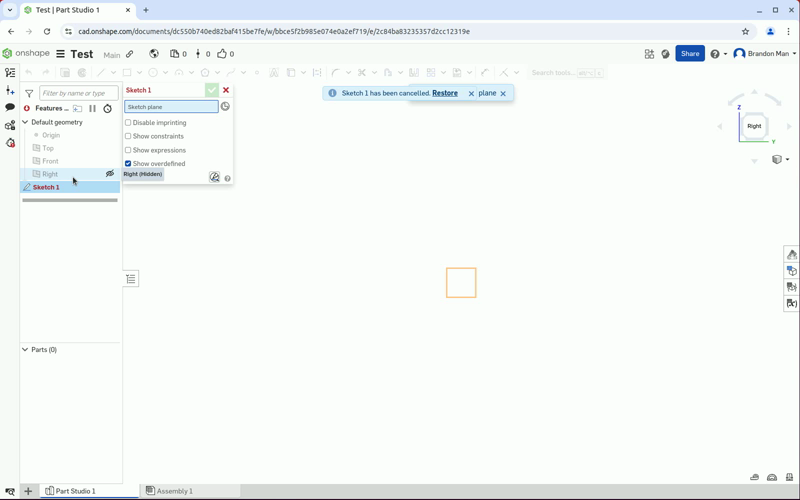
click(73, 176)
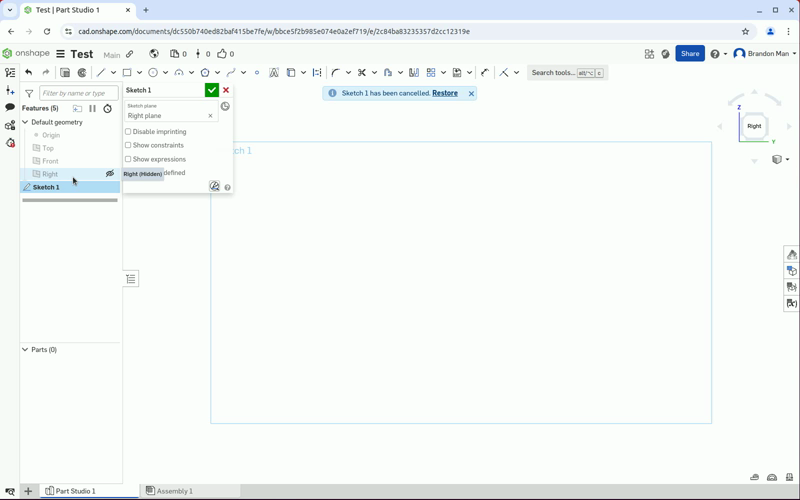
mouse_move(73, 352)
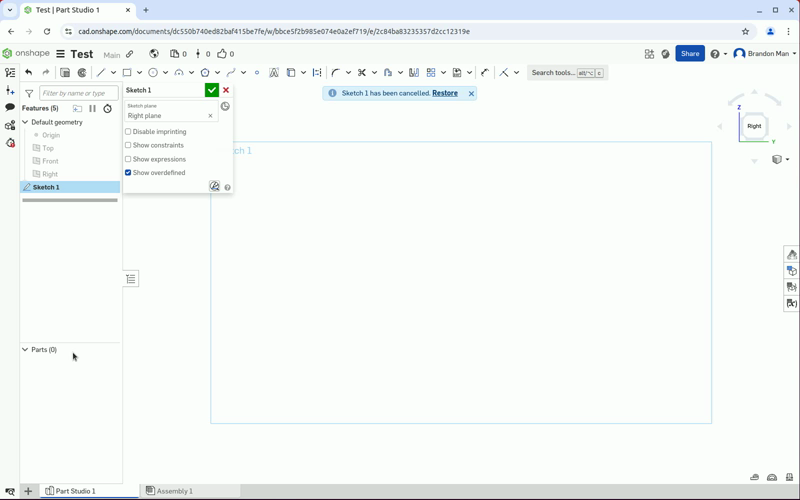
key(y)
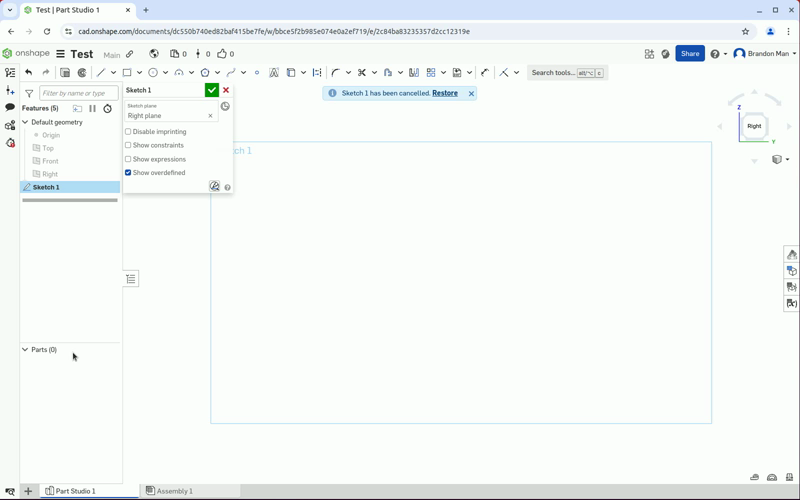
key(c)
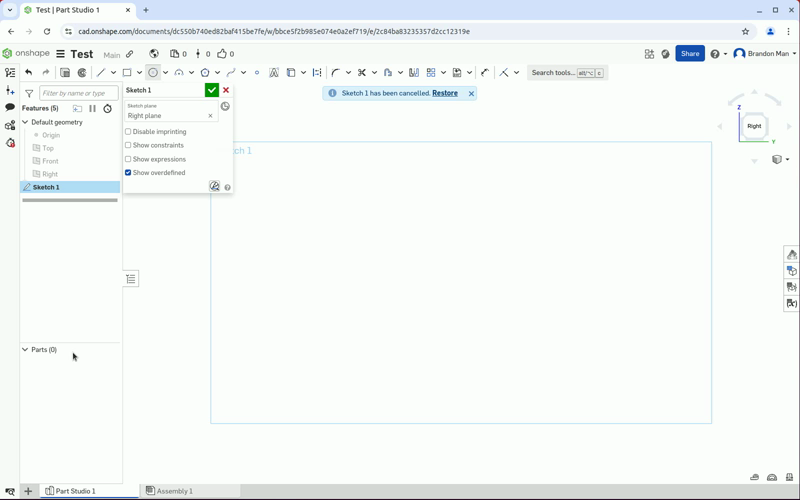
key_down(shift)
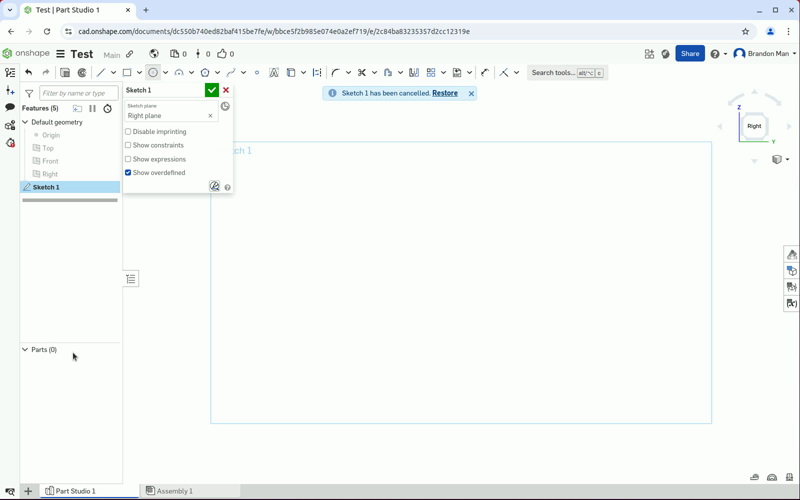
mouse_move(461, 282)
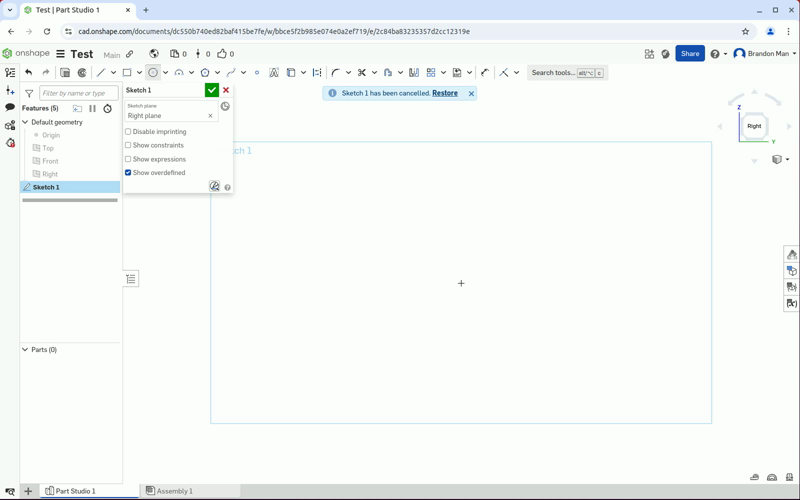
click(461, 282)
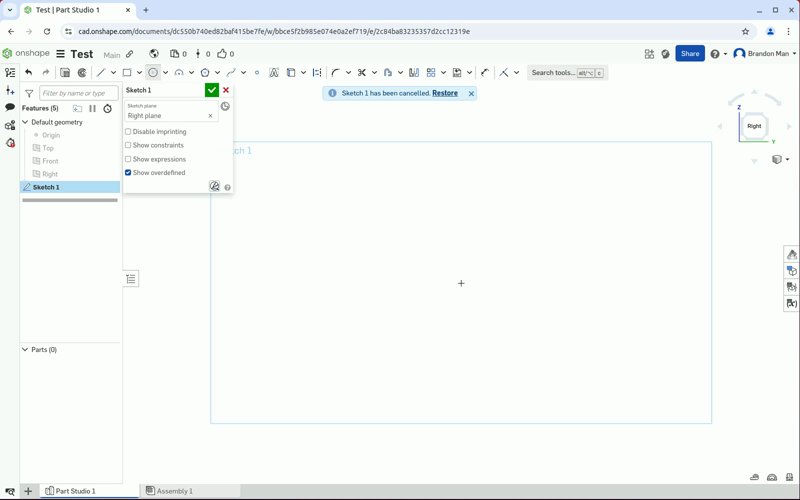
key_up(shift)
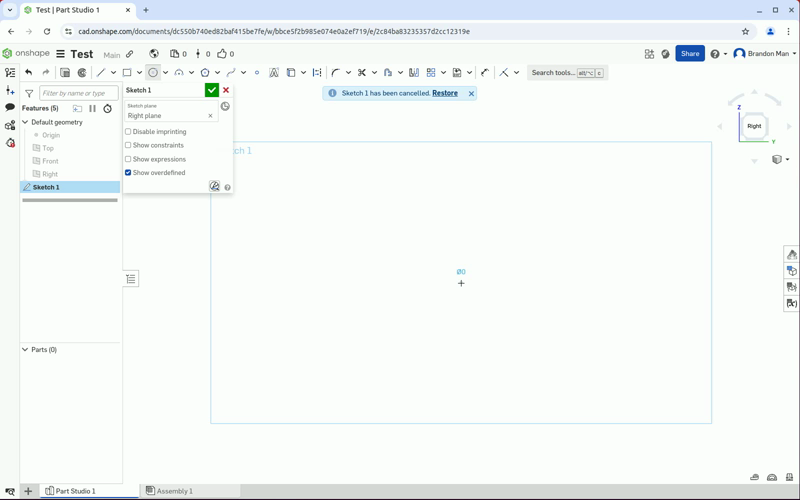
mouse_move(526, 282)
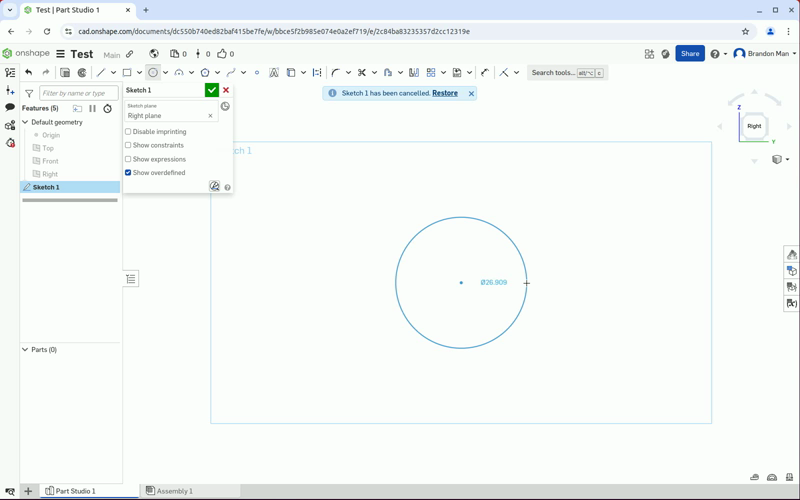
click(526, 282)
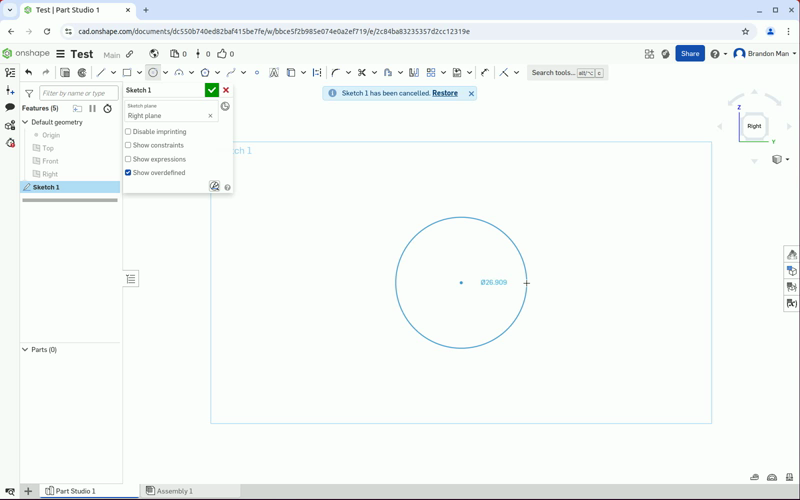
key(esc)
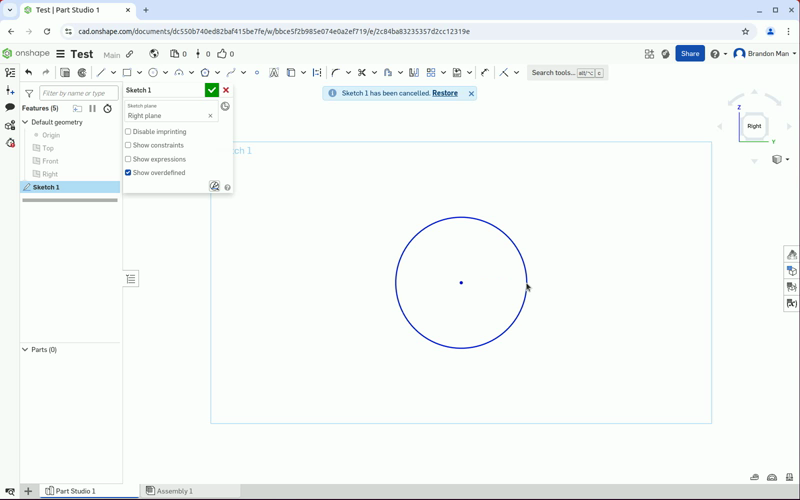
key(c)
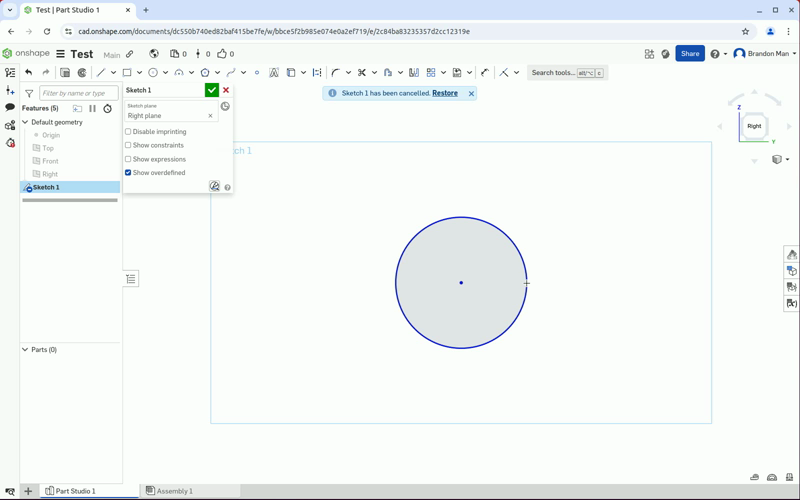
key_down(shift)
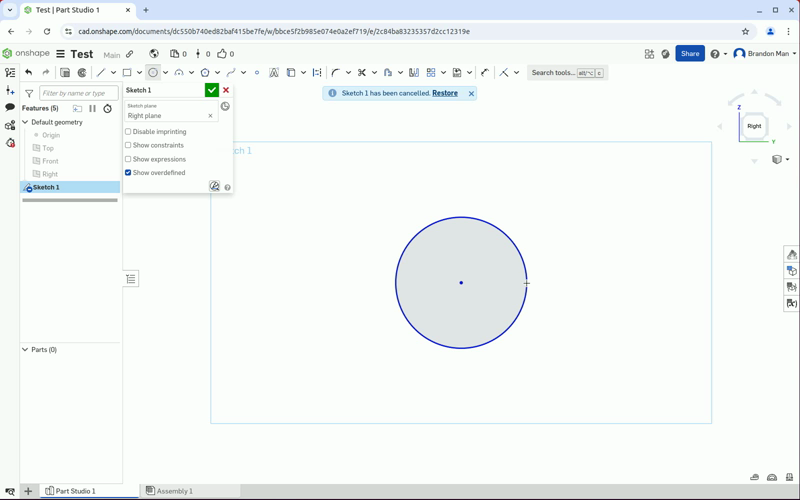
mouse_move(424, 319)
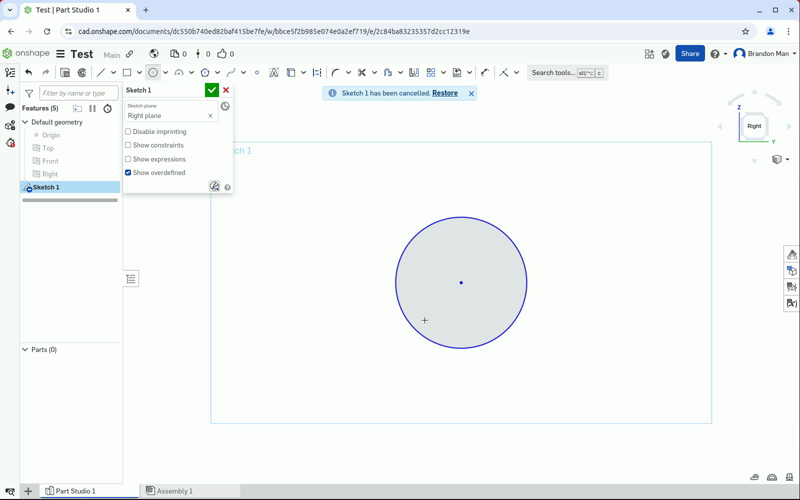
click(424, 319)
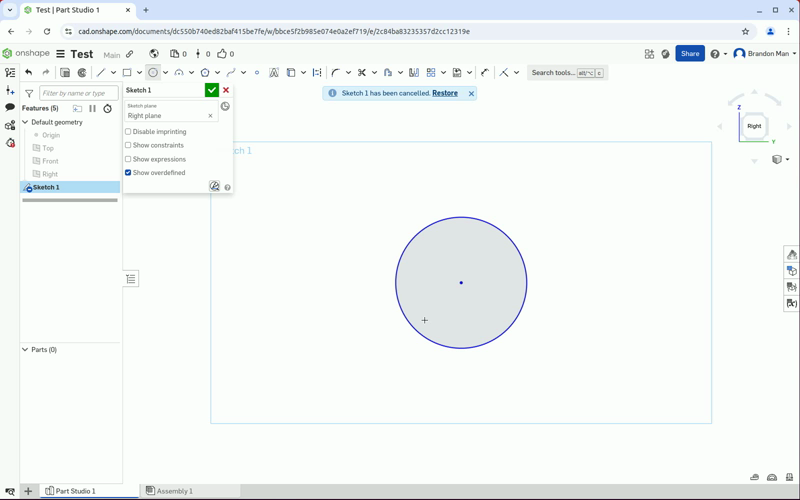
key_up(shift)
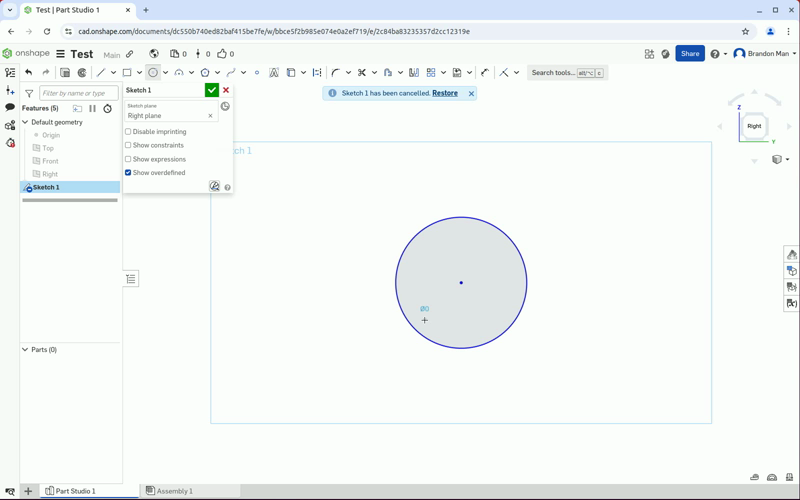
mouse_move(432, 319)
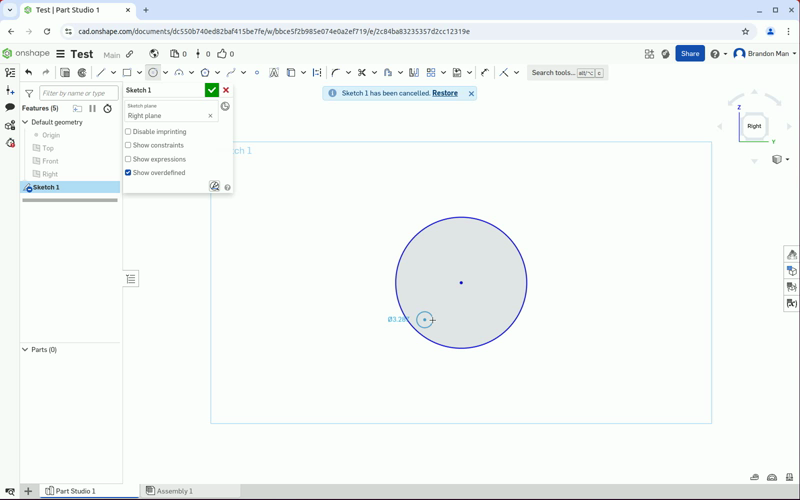
click(432, 319)
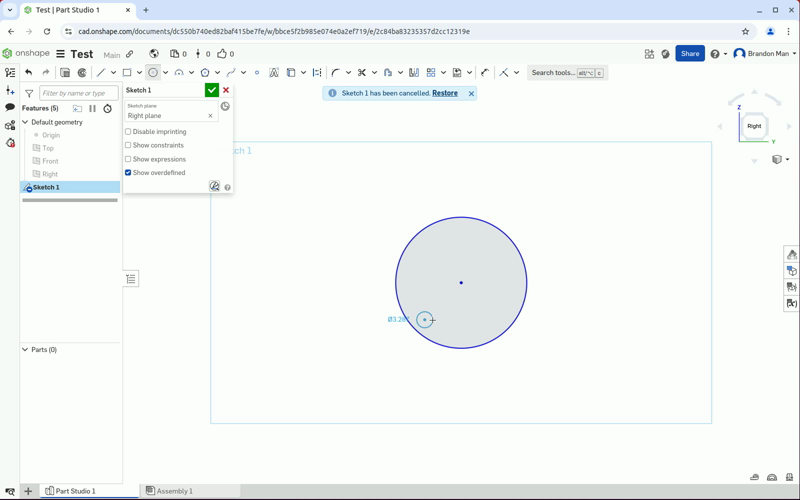
key(esc)
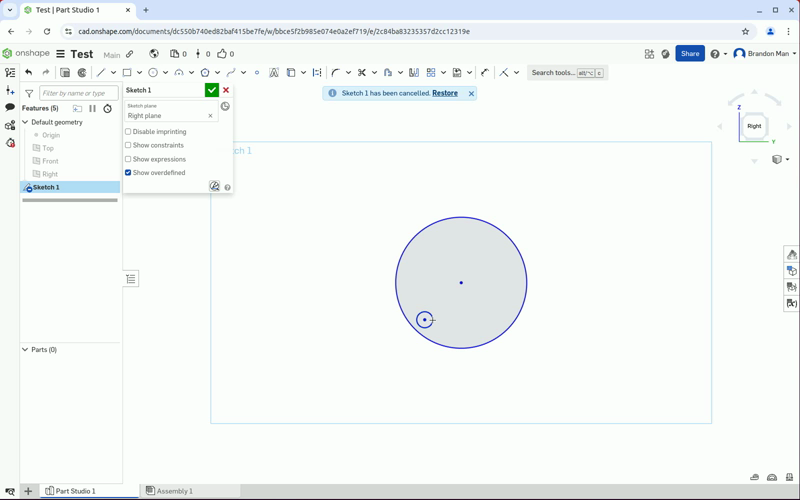
key(c)
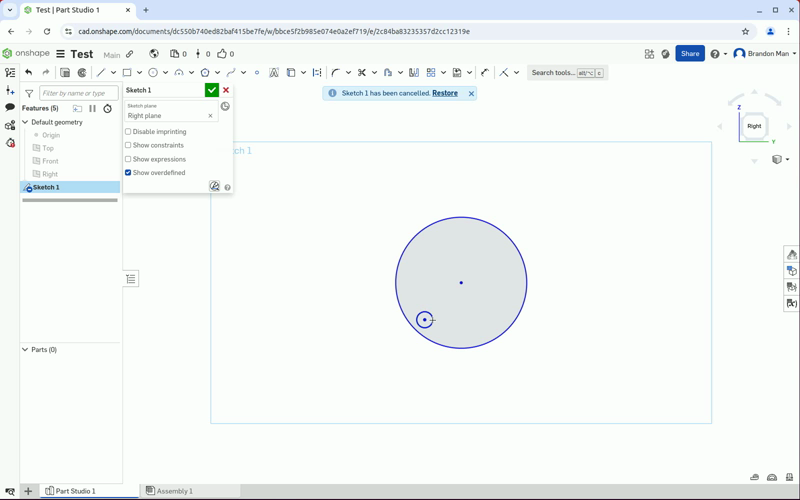
key_down(shift)
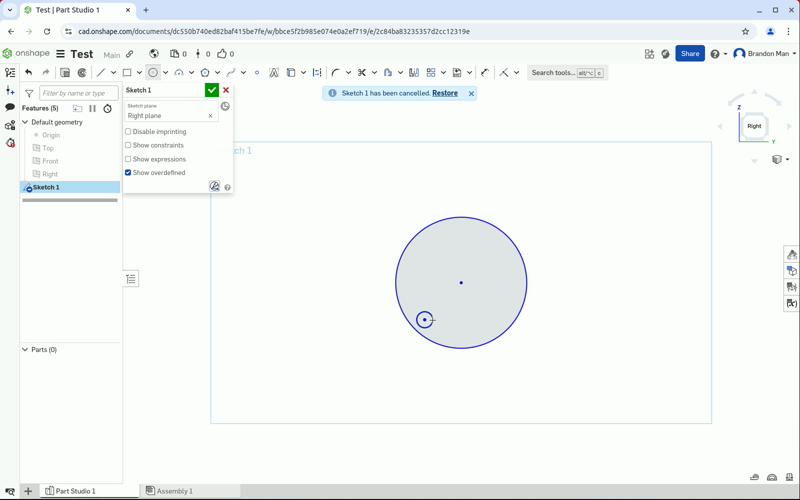
mouse_move(424, 246)
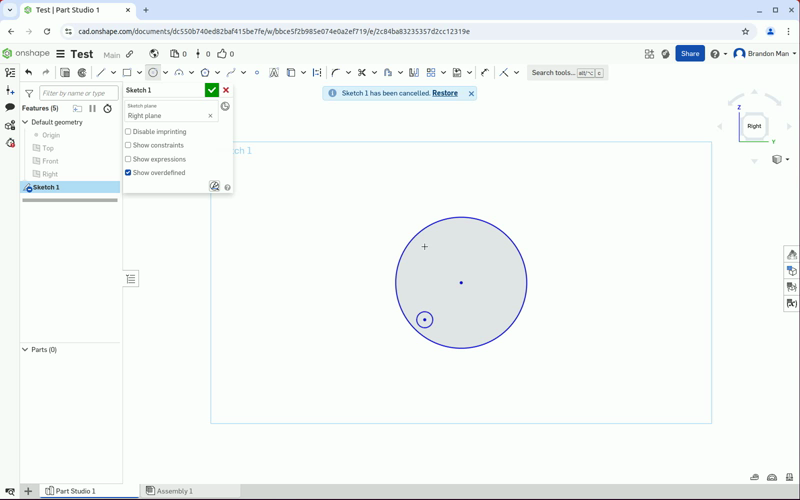
click(424, 246)
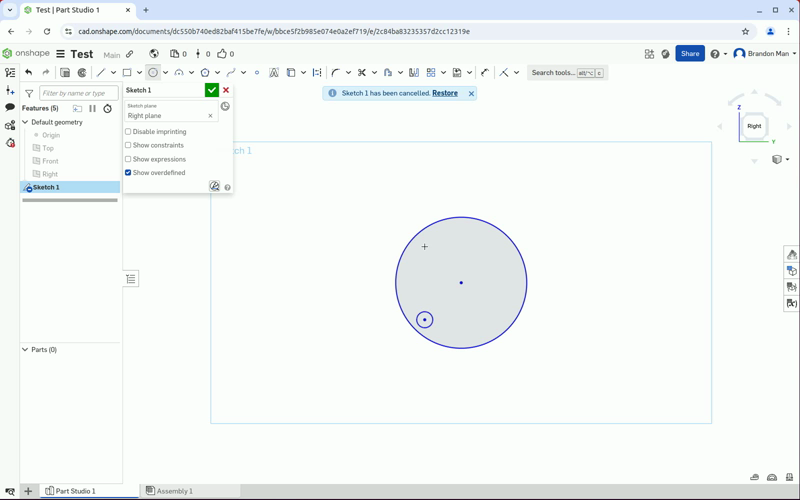
key_up(shift)
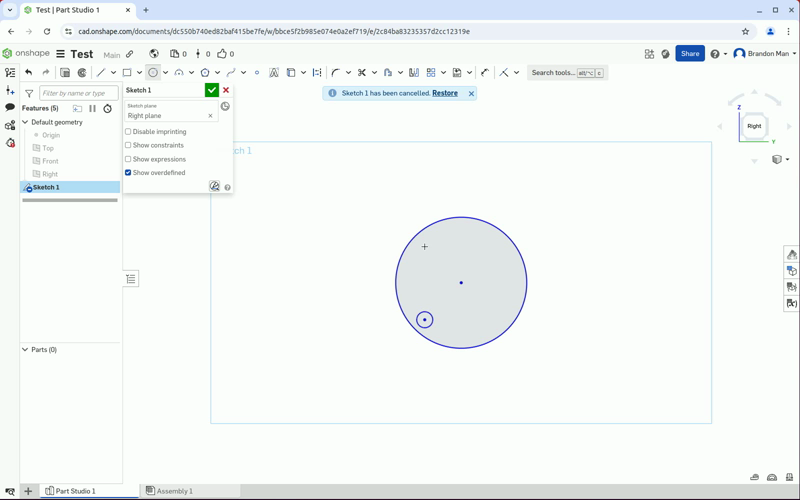
mouse_move(432, 246)
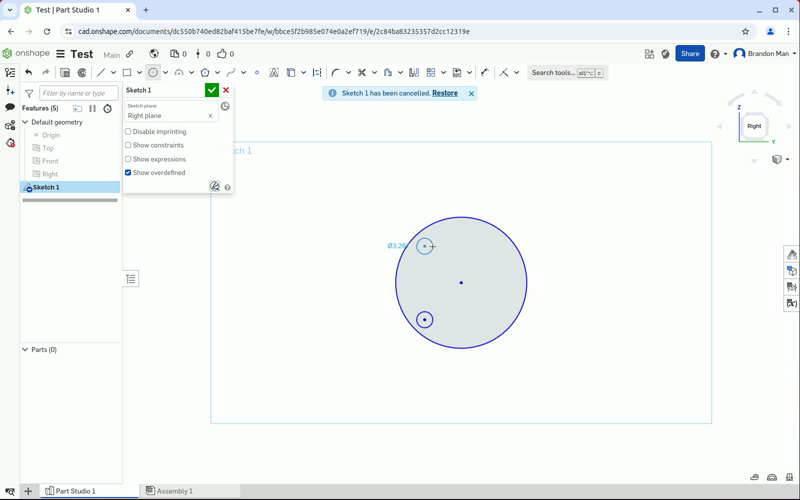
click(432, 246)
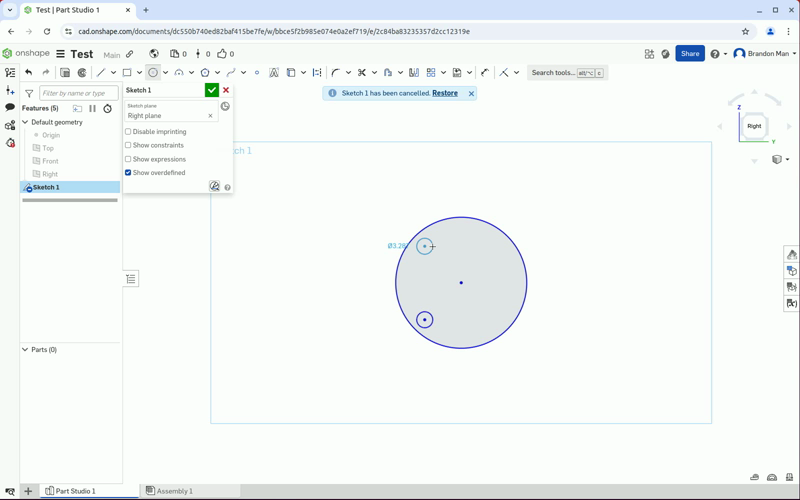
key(esc)
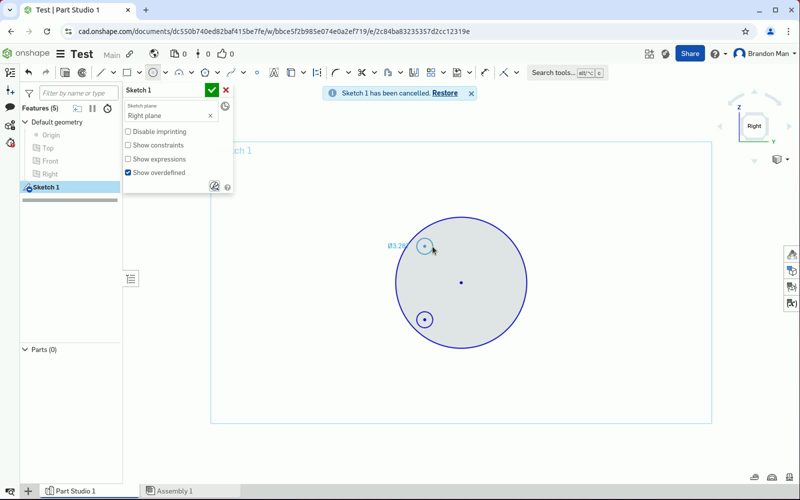
key(c)
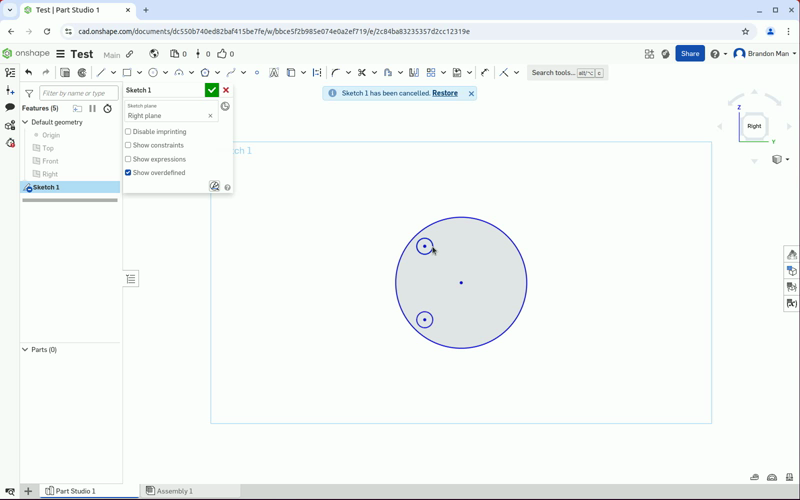
key_down(shift)
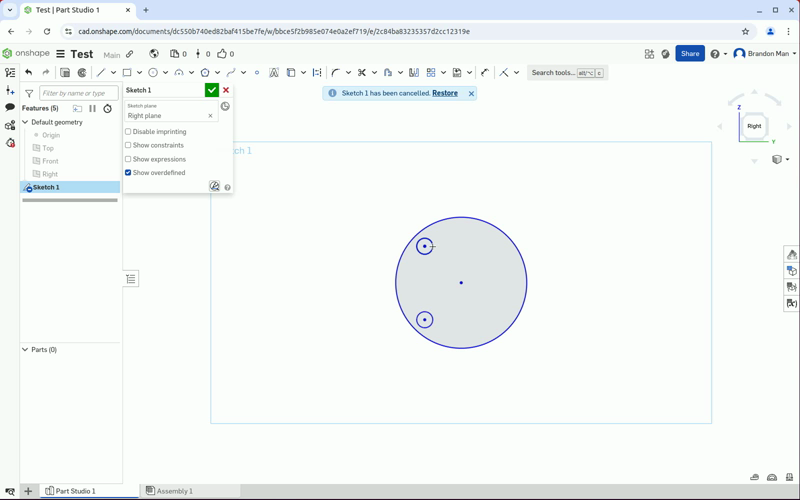
mouse_move(461, 282)
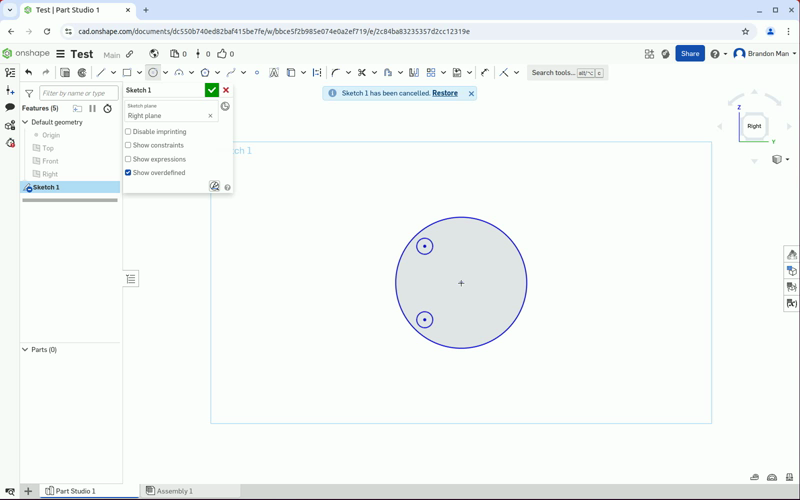
click(461, 282)
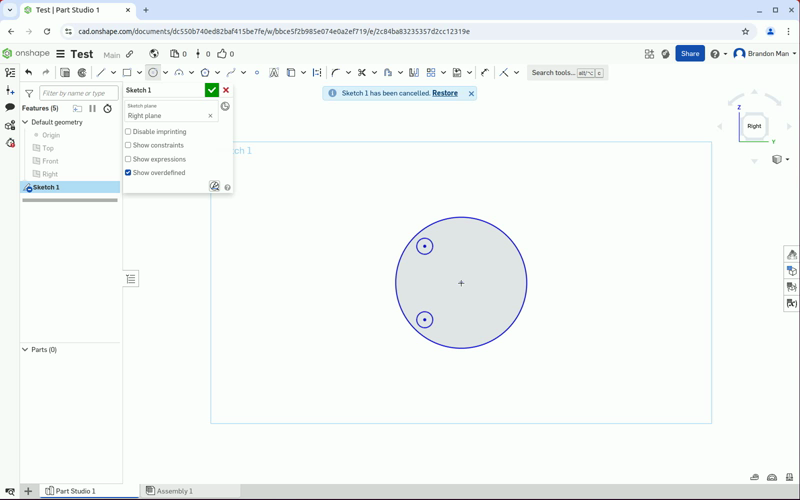
key_up(shift)
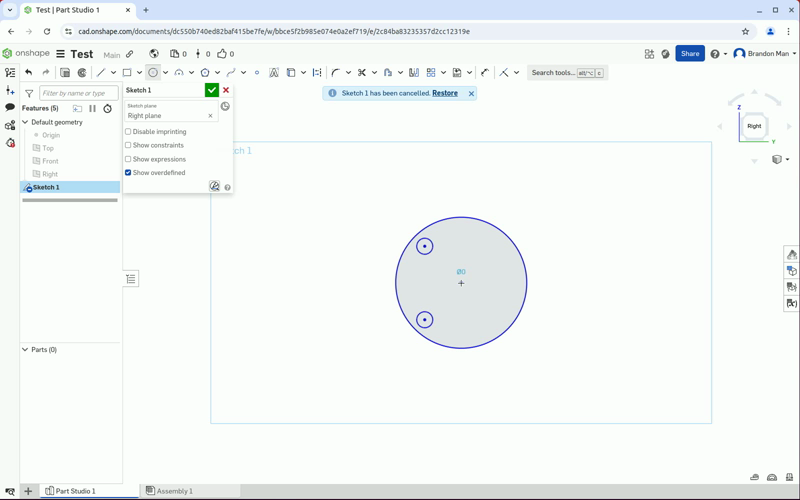
mouse_move(493, 282)
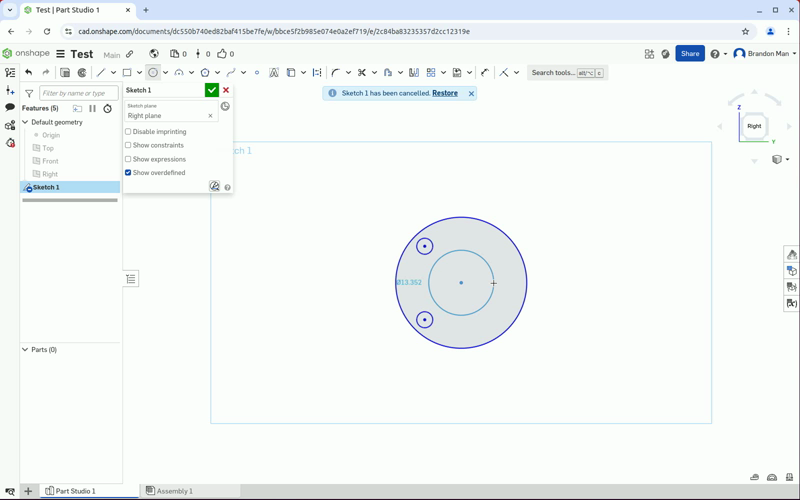
click(493, 282)
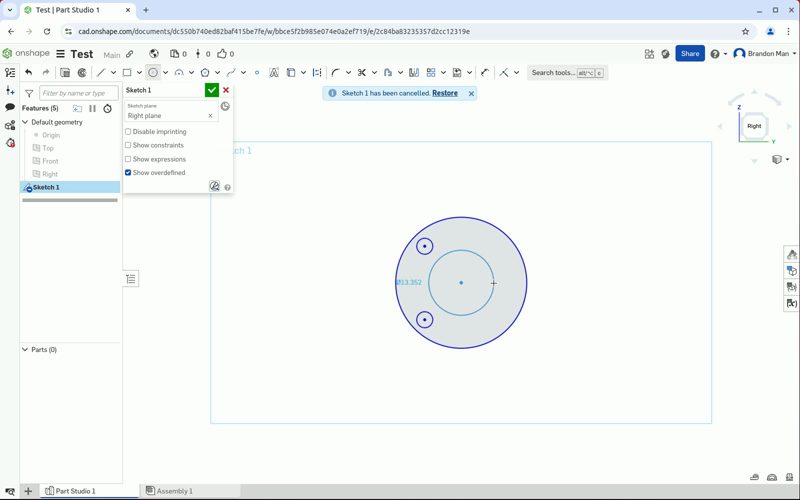
key(esc)
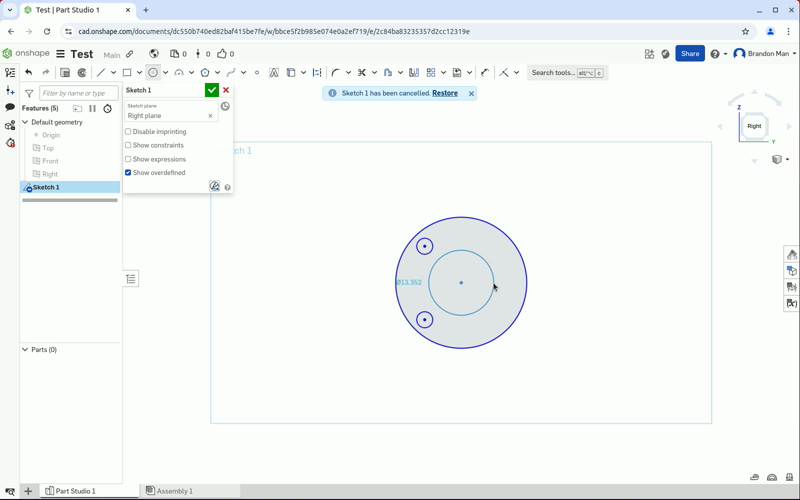
key(c)
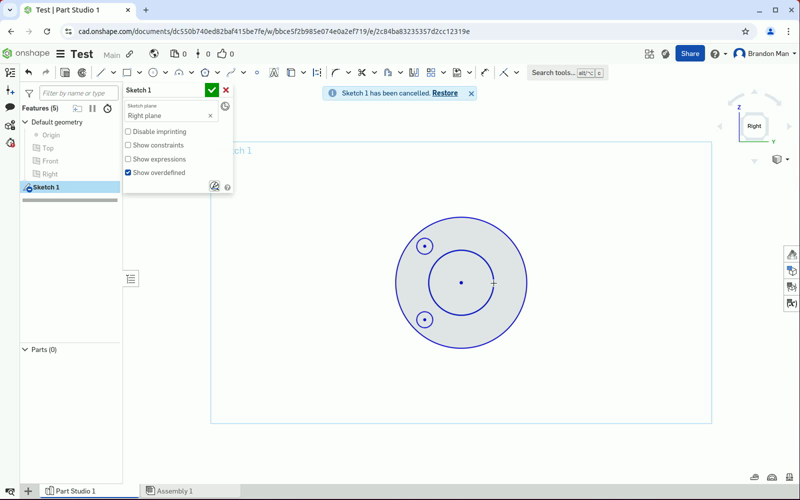
key_down(shift)
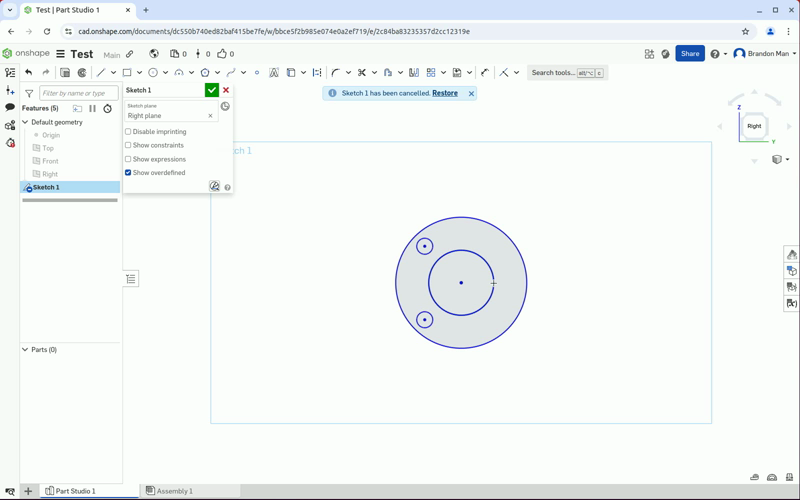
mouse_move(496, 319)
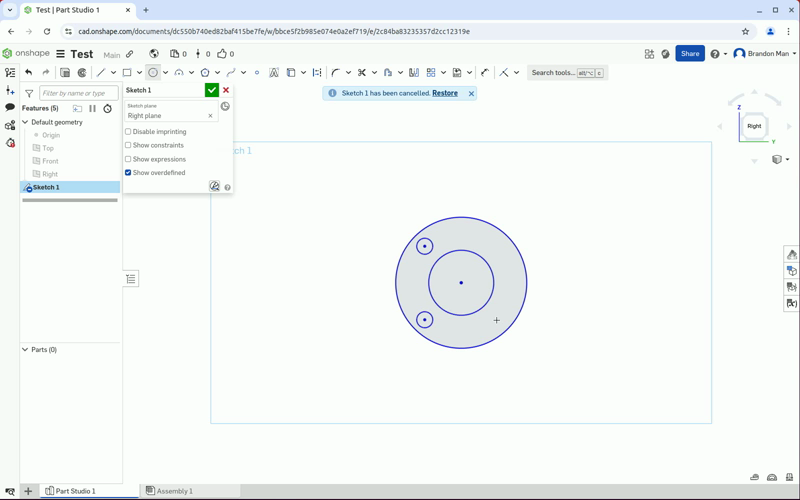
click(496, 319)
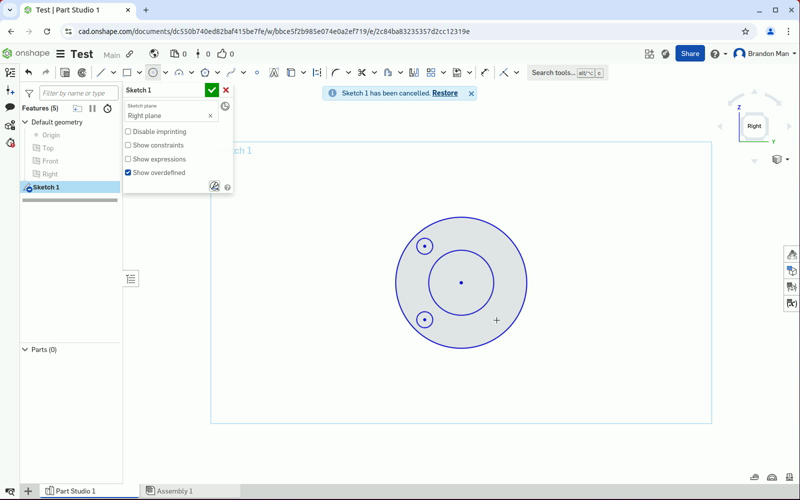
key_up(shift)
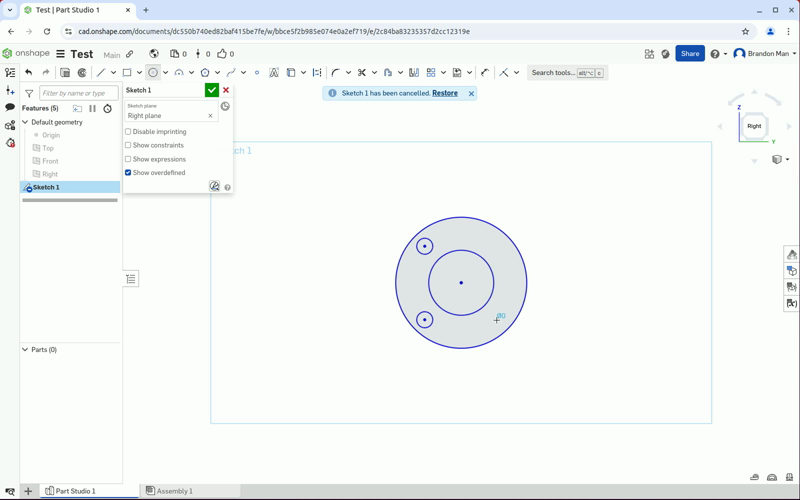
mouse_move(504, 319)
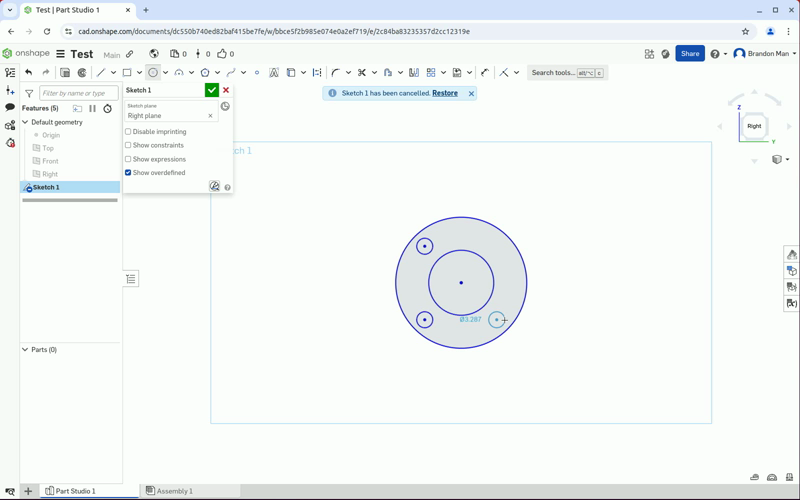
click(504, 319)
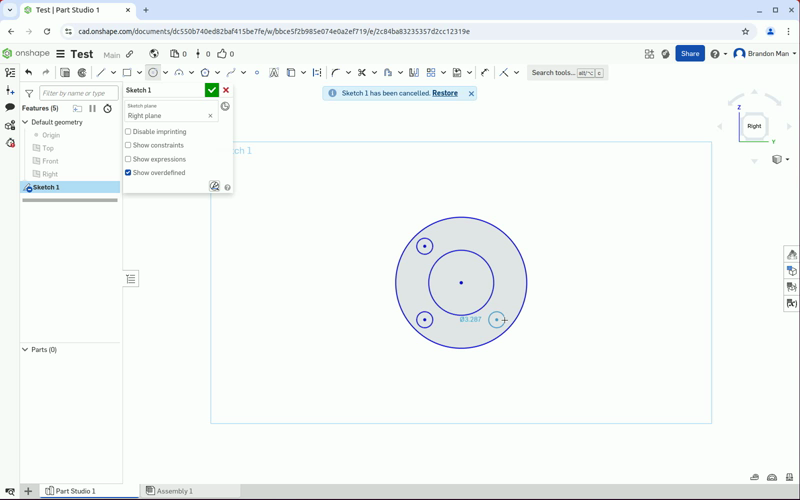
key(esc)
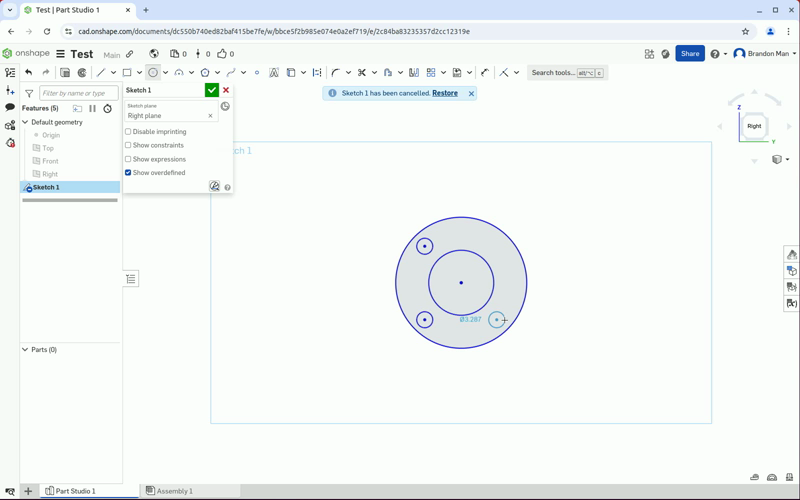
key(c)
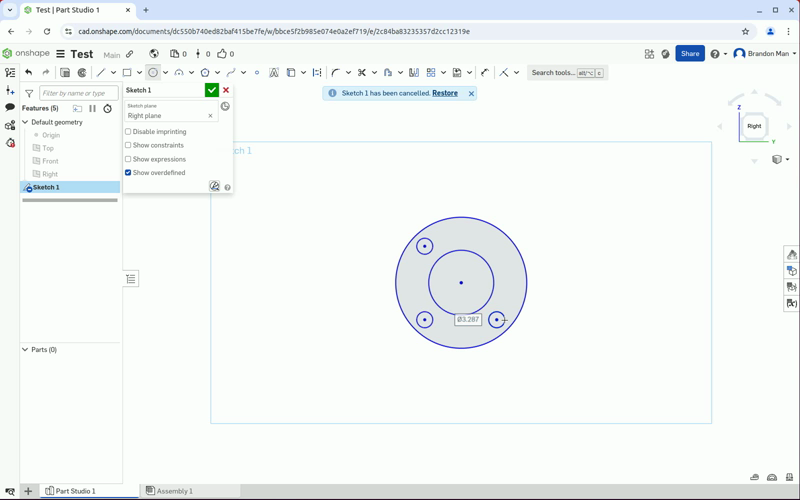
key_down(shift)
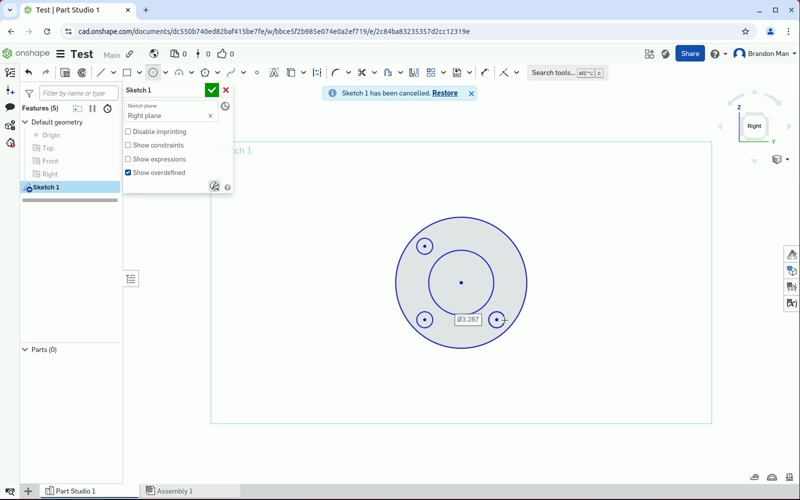
mouse_move(496, 246)
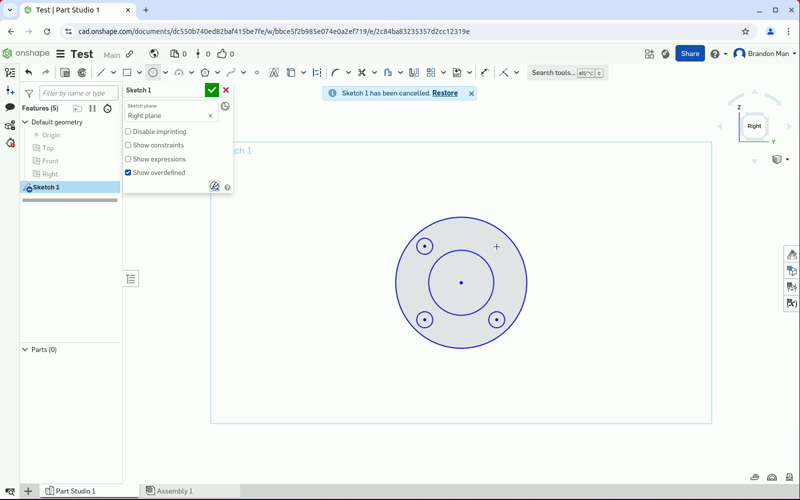
click(496, 246)
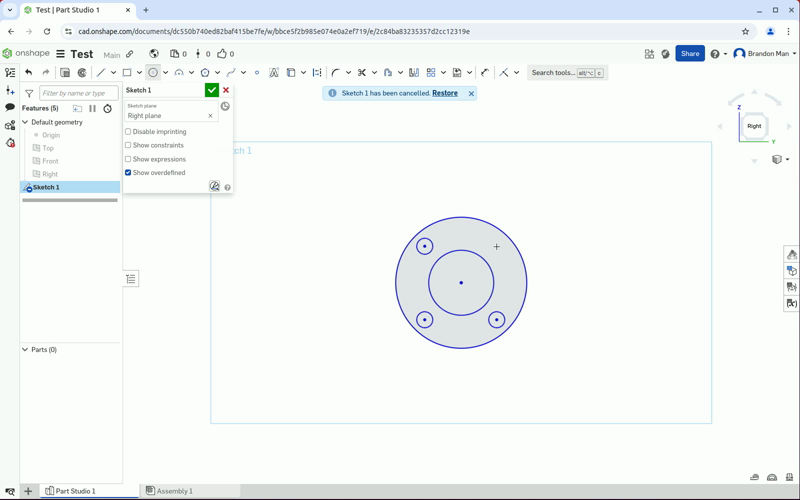
key_up(shift)
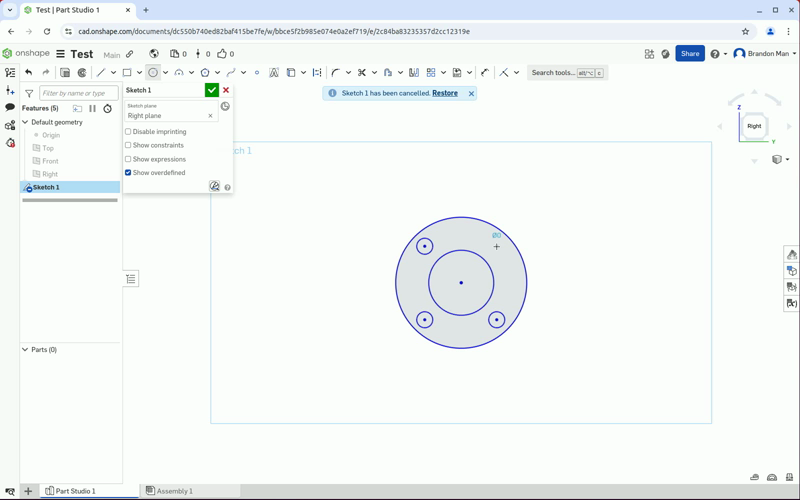
mouse_move(504, 246)
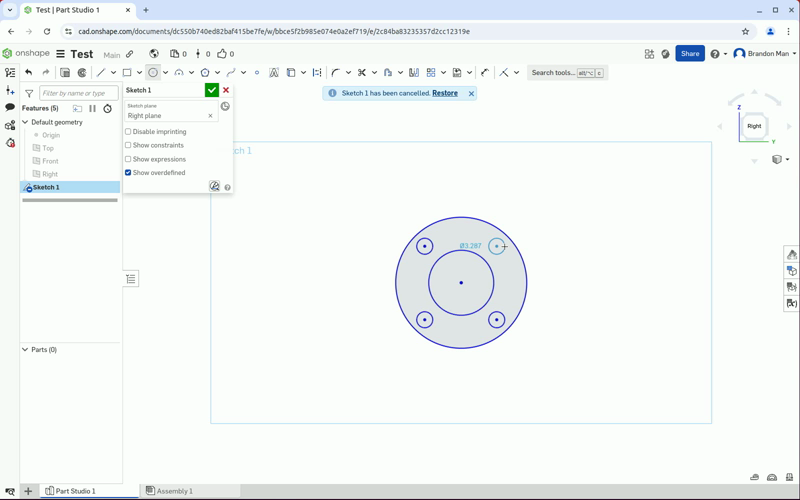
click(504, 246)
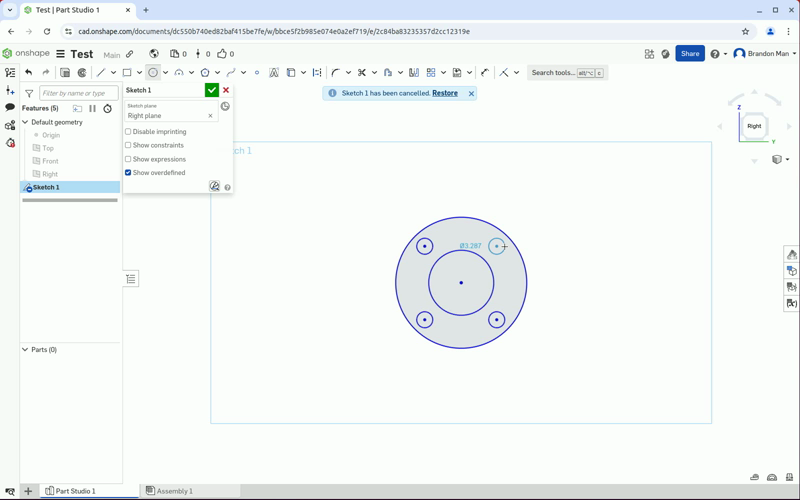
key(esc)
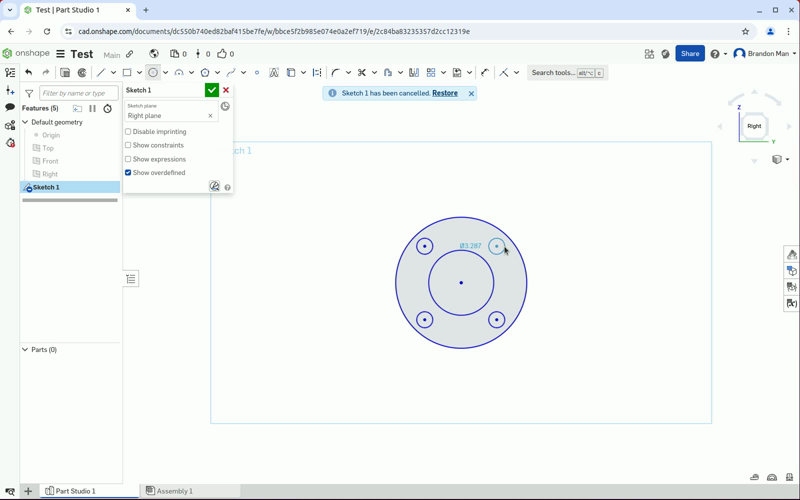
mouse_move(419, 266)
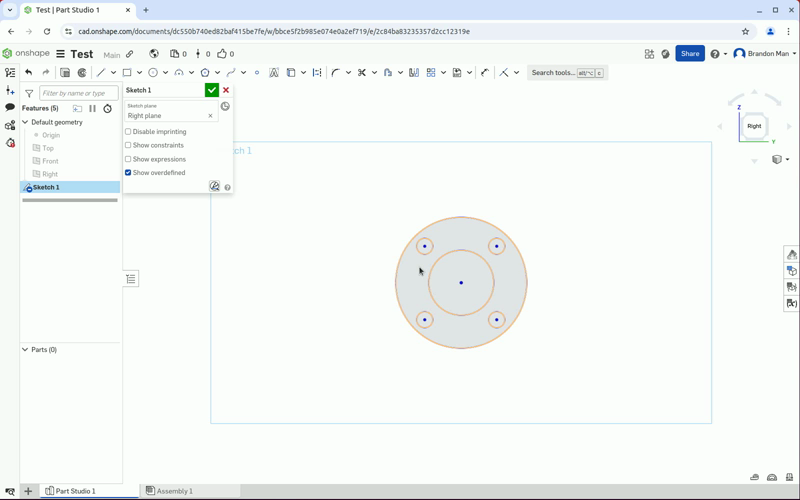
click(419, 266)
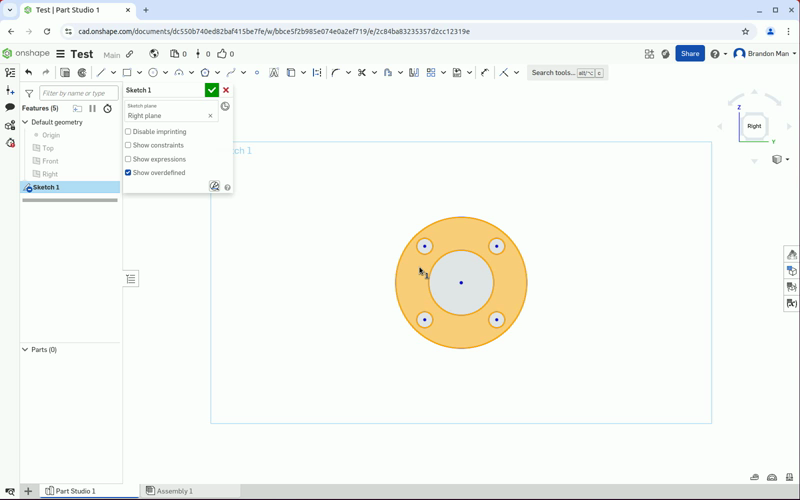
mouse_move(73, 352)
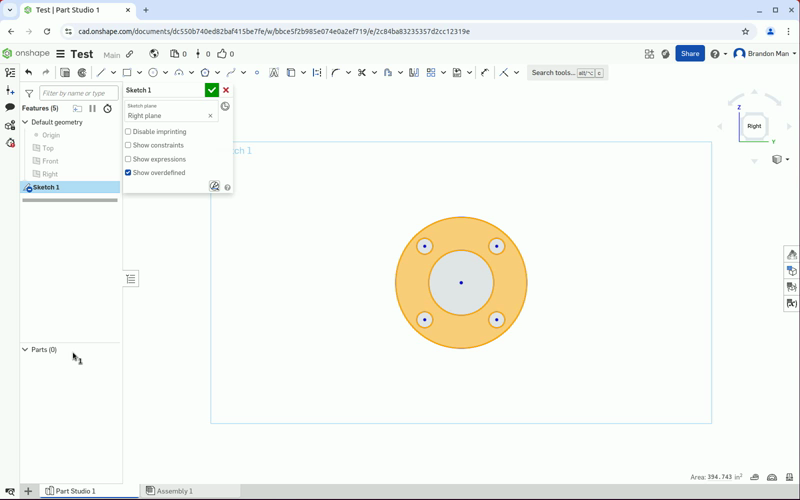
key(shift+y)
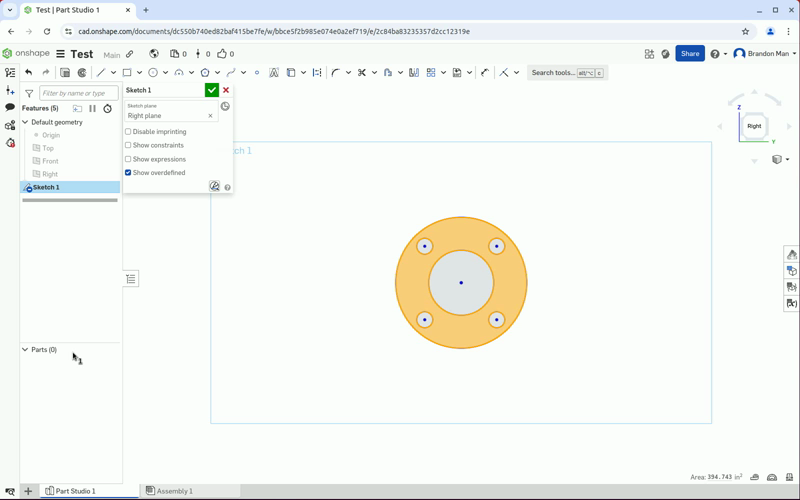
key(shift+e)
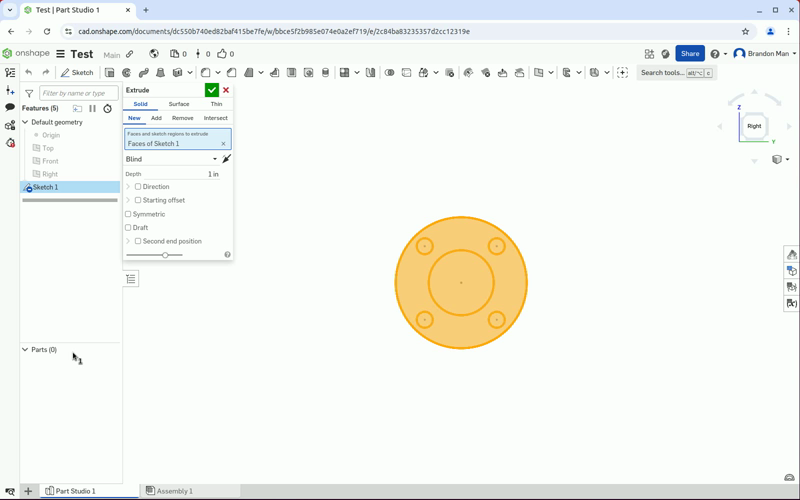
mouse_move(143, 106)
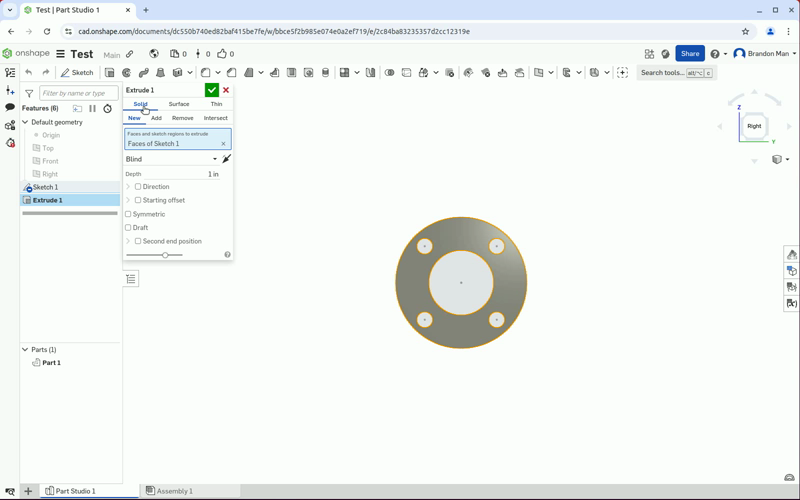
click(143, 106)
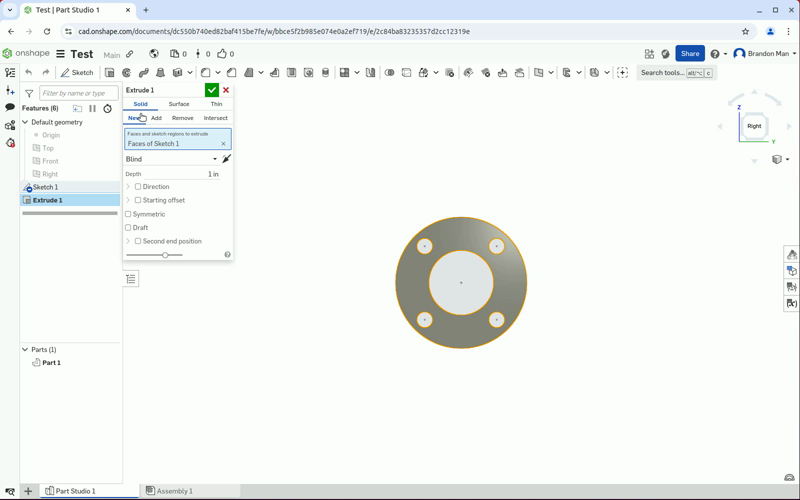
mouse_move(137, 120)
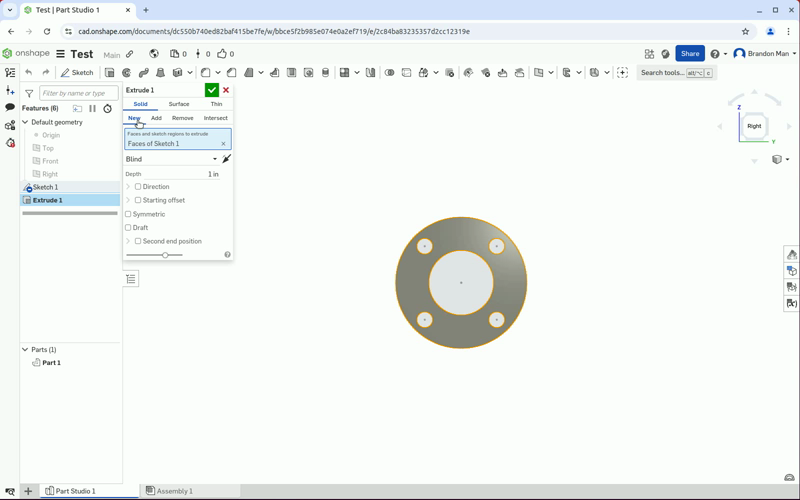
click(137, 120)
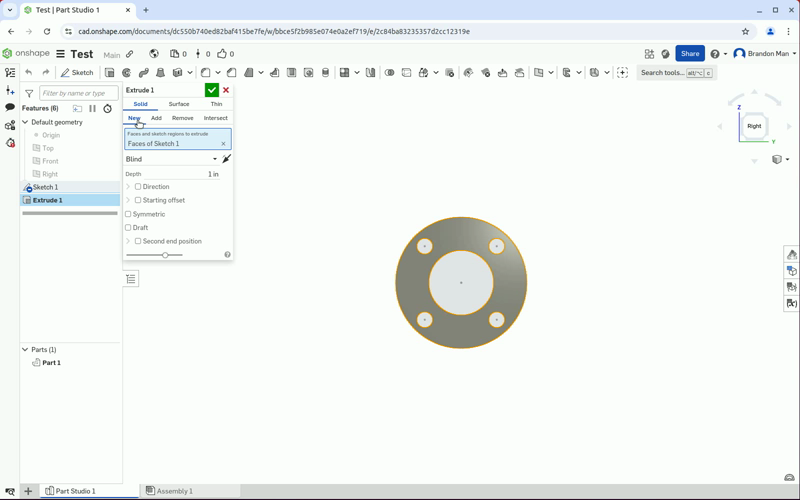
key(tab, 4)
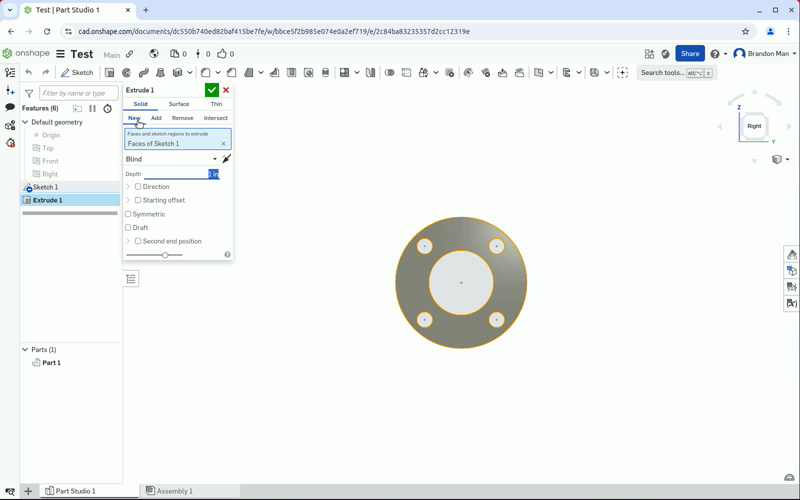
text(3.37)
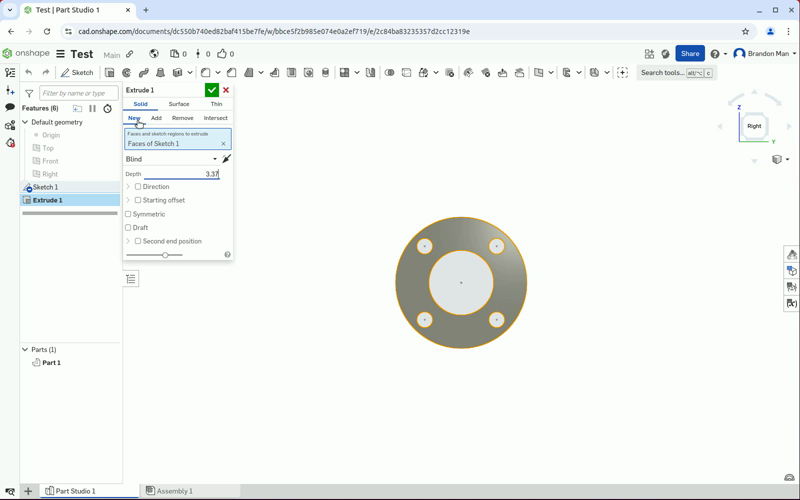
key(enter)
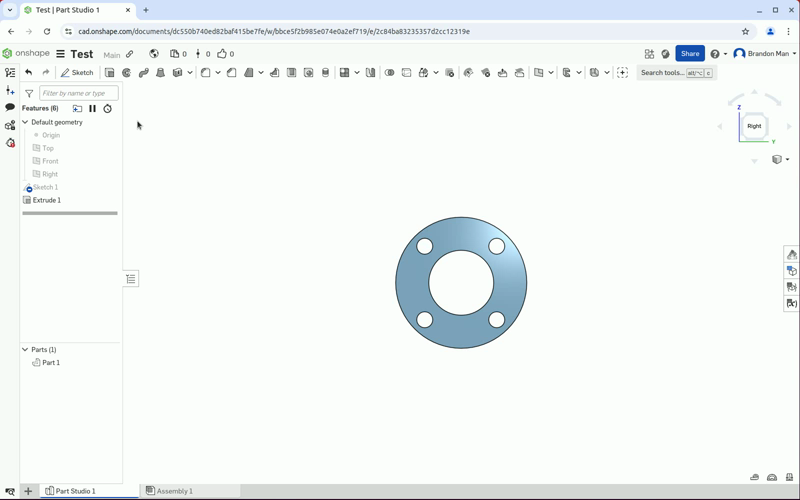
key(shift+h)
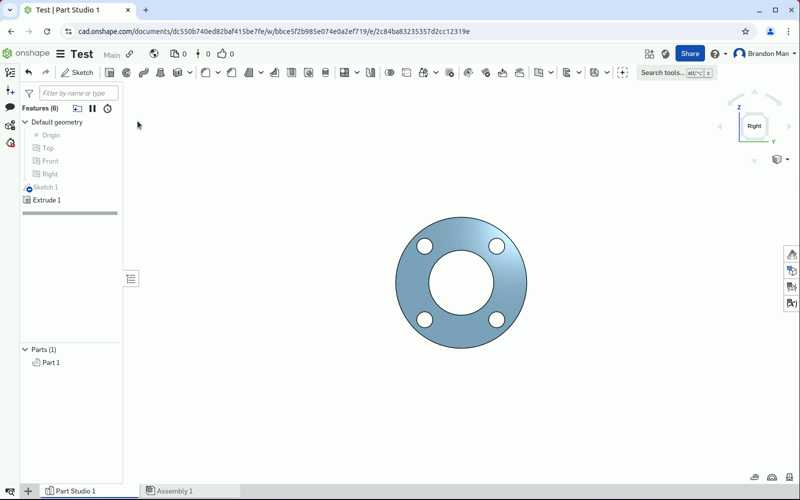
key(shift+h)
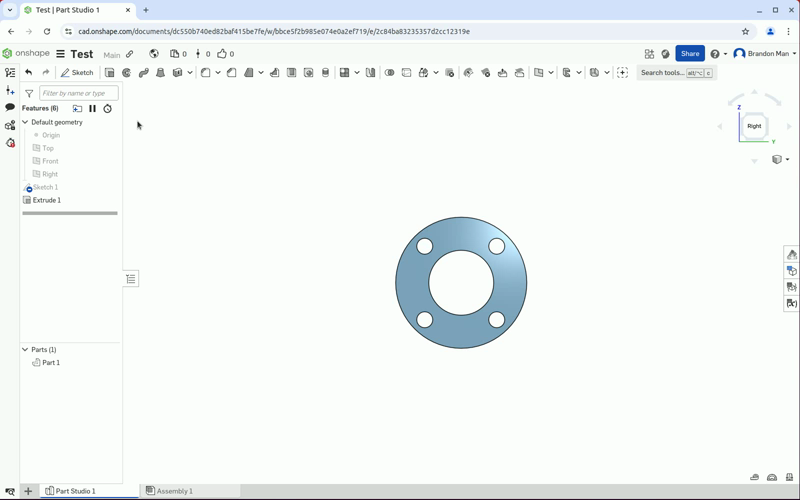
mouse_move(73, 189)
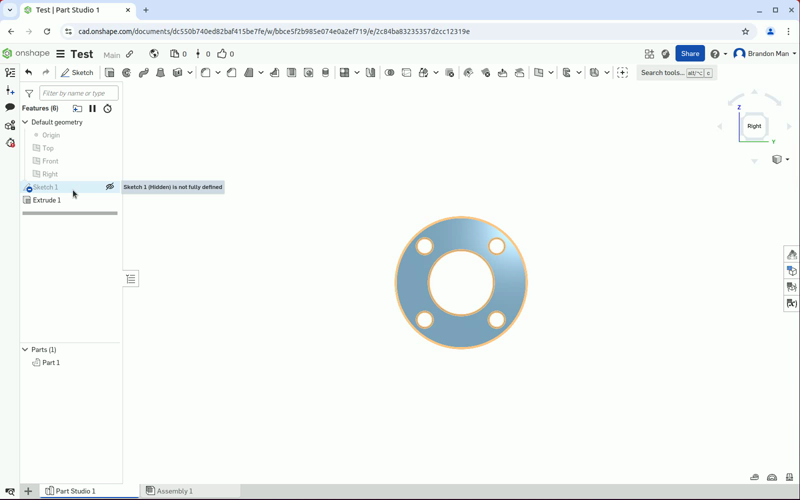
click(73, 189)
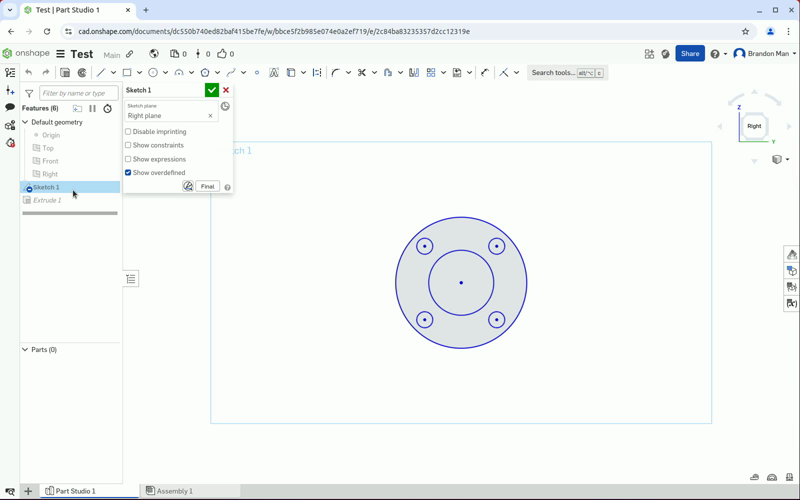
mouse_move(229, 92)
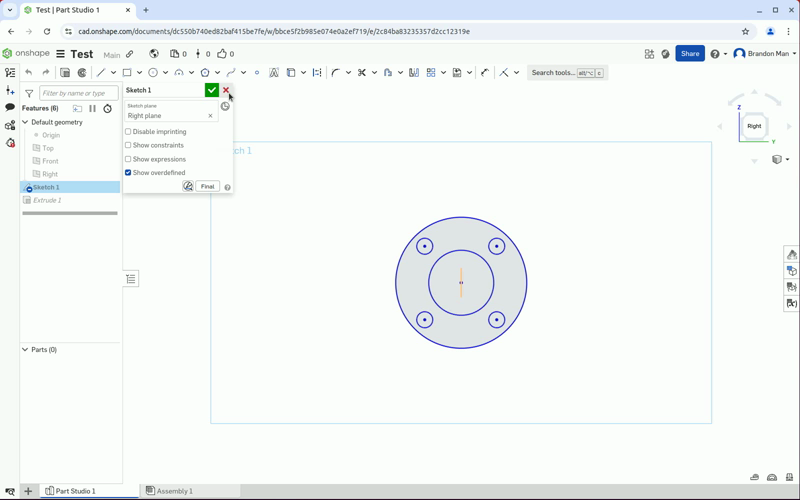
click(229, 92)
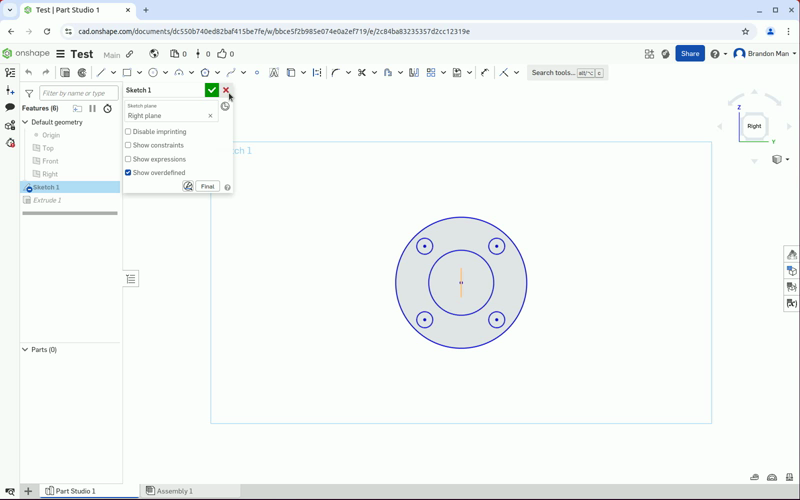
key(shift+s)
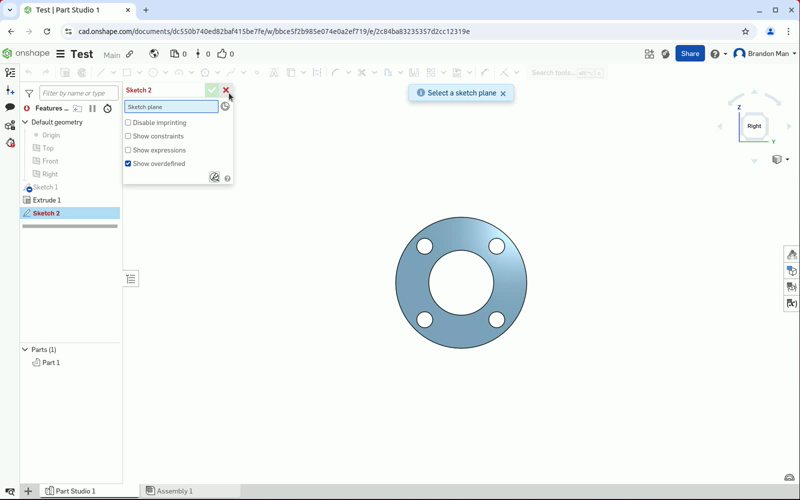
mouse_move(73, 176)
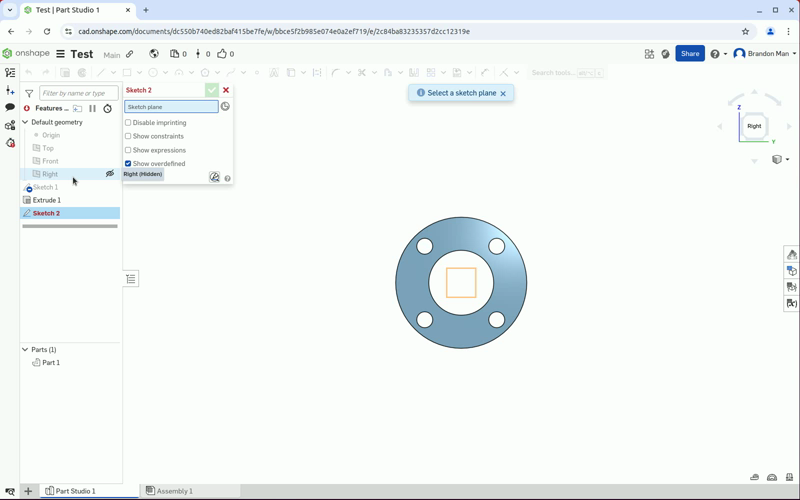
click(73, 176)
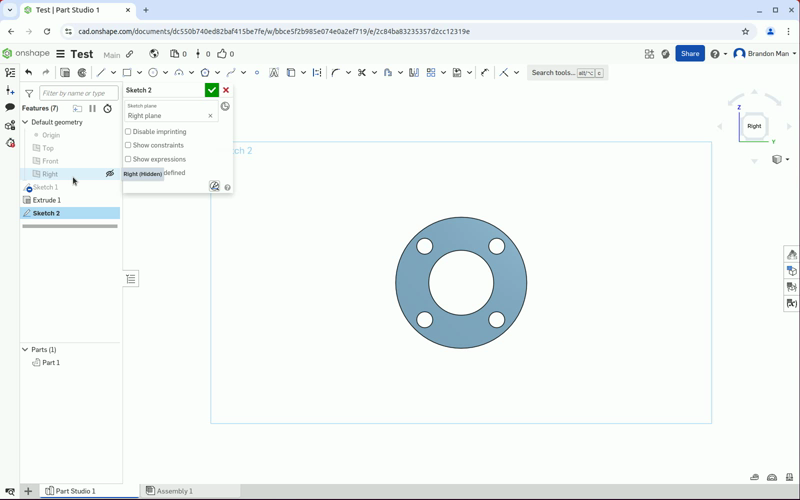
mouse_move(73, 352)
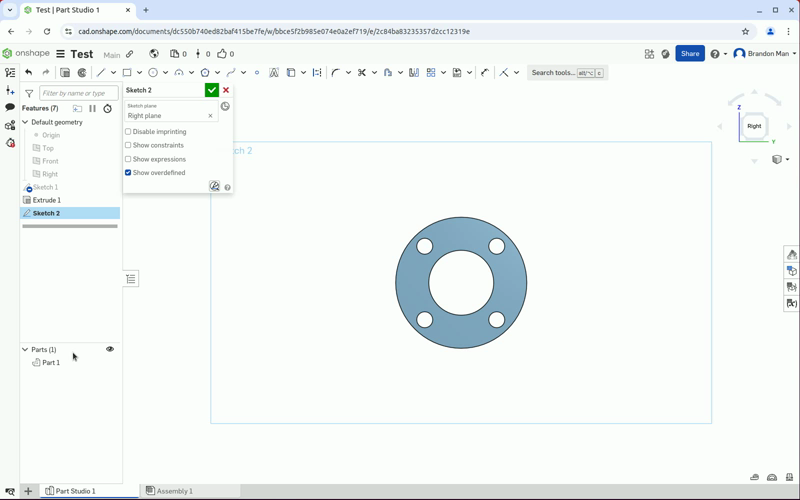
key(y)
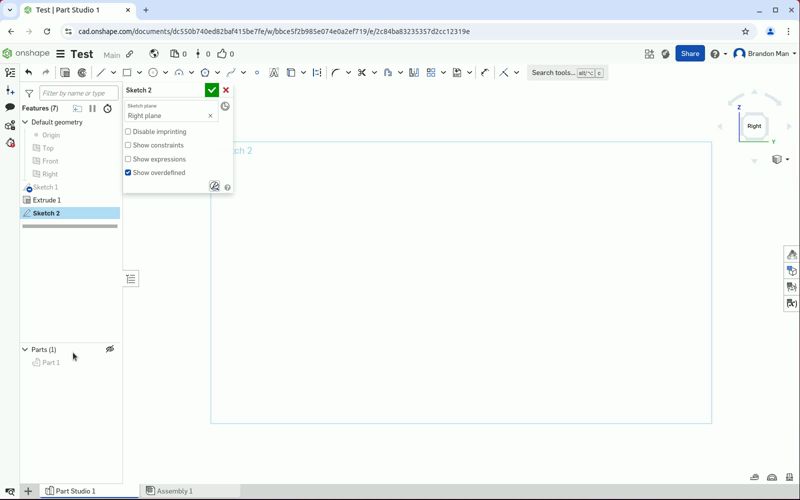
key(c)
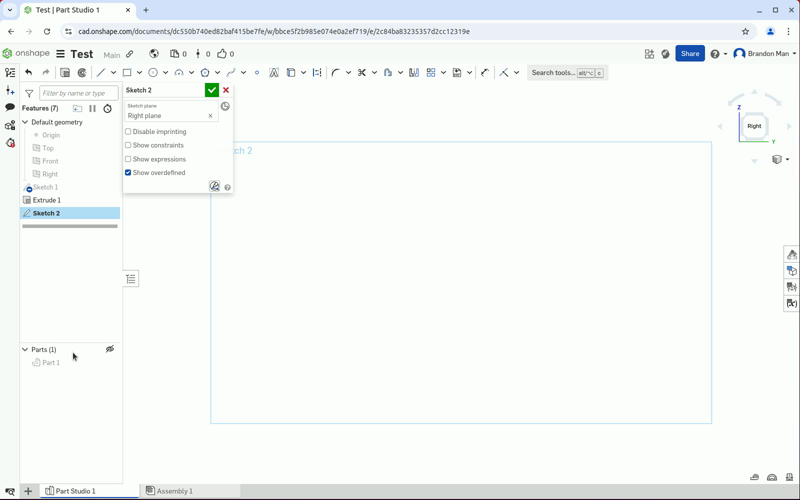
key_down(shift)
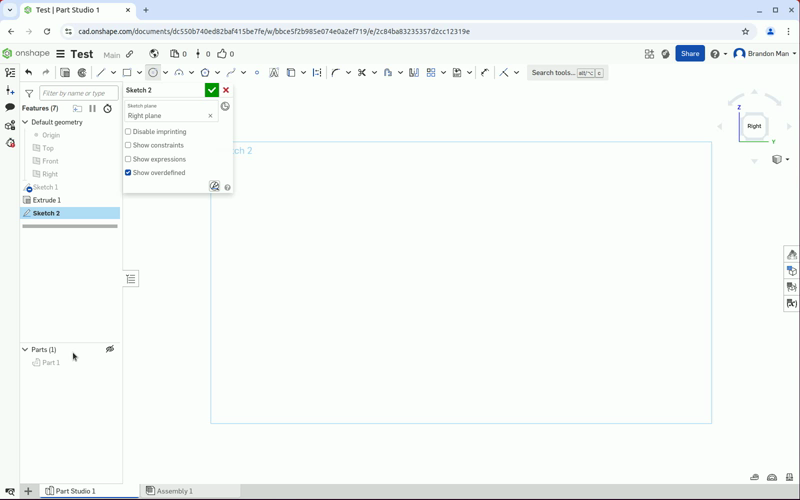
mouse_move(461, 282)
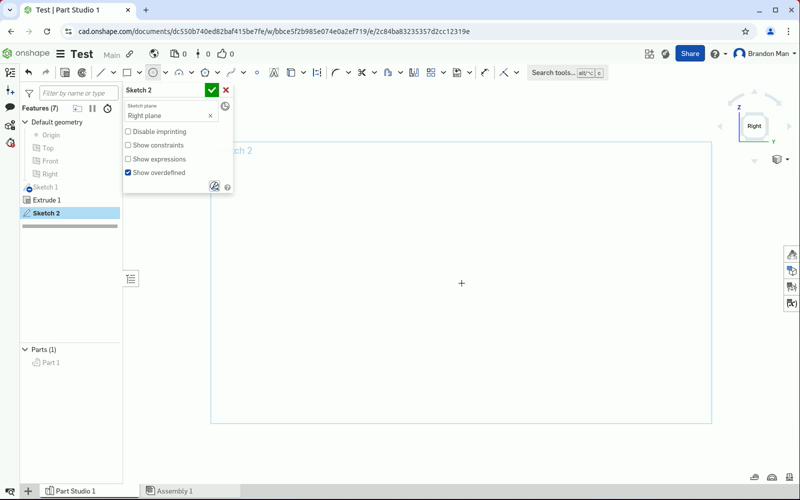
click(461, 282)
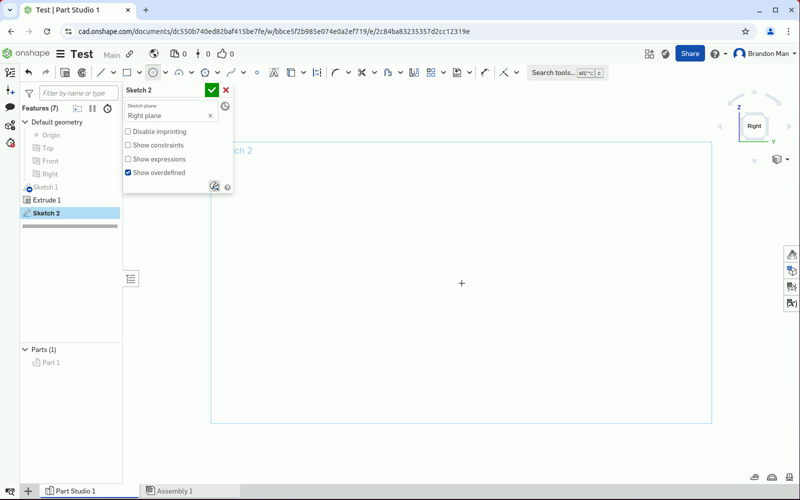
key_up(shift)
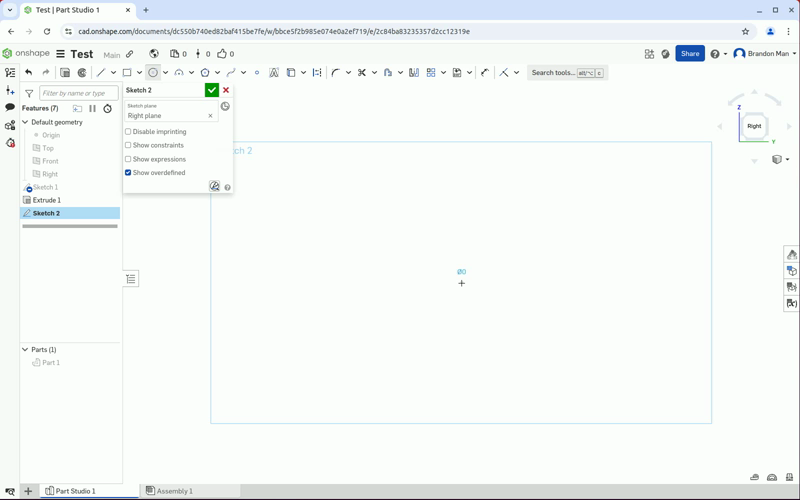
mouse_move(494, 282)
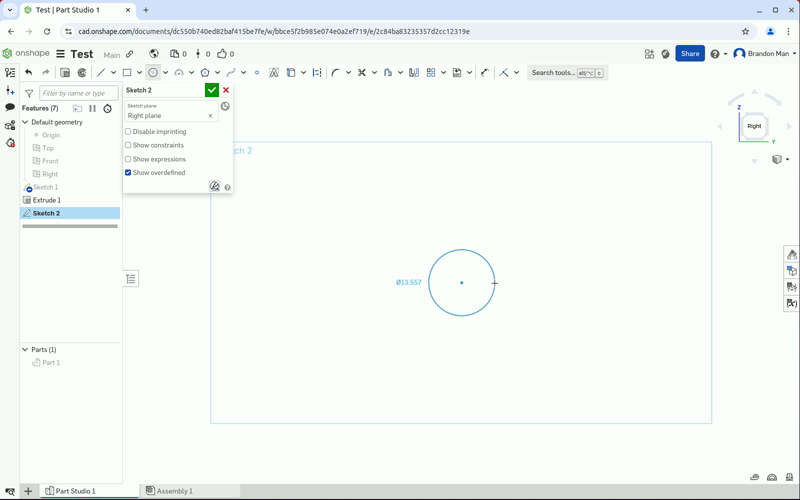
click(494, 282)
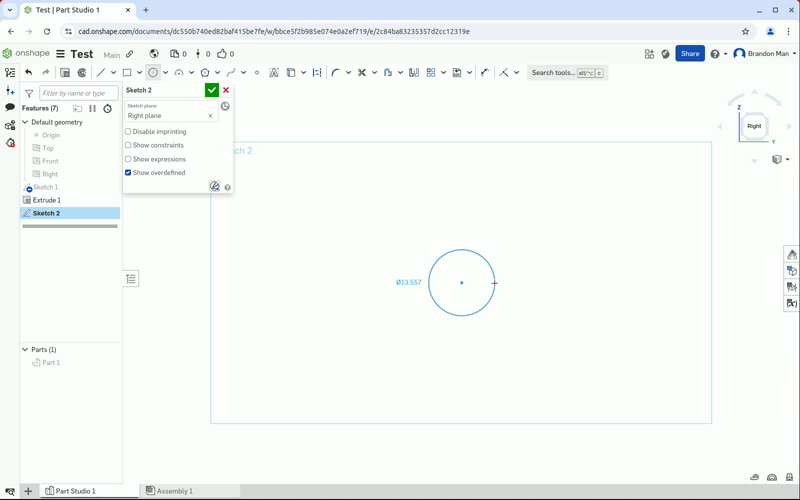
key(esc)
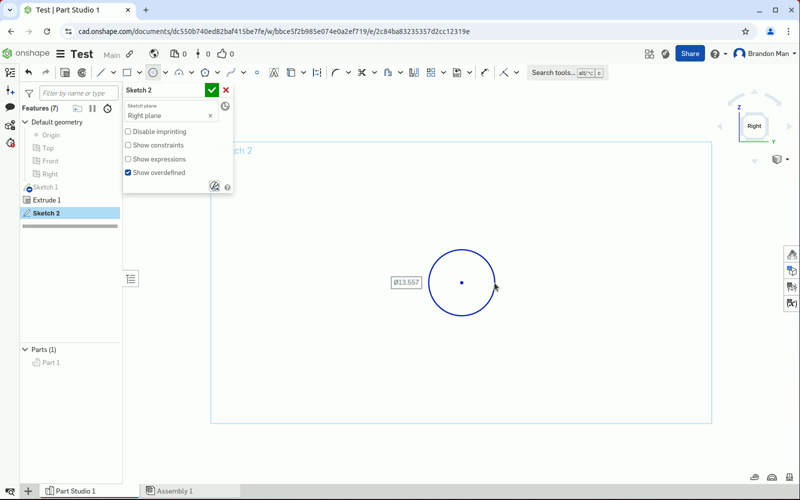
key(c)
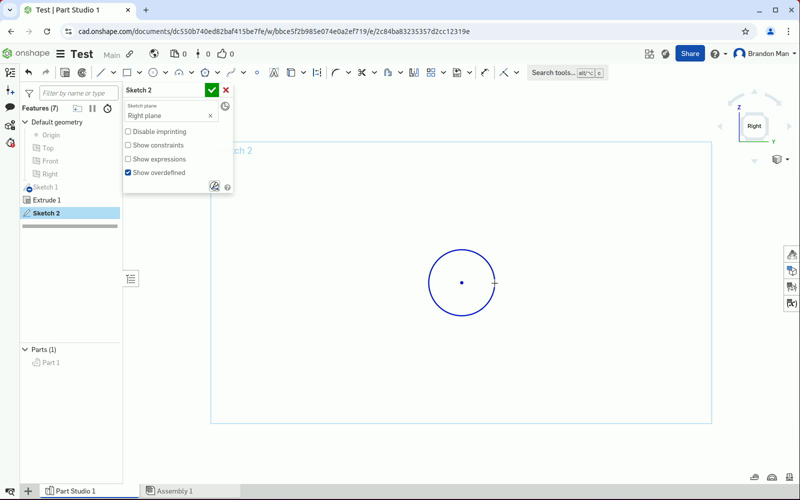
key_down(shift)
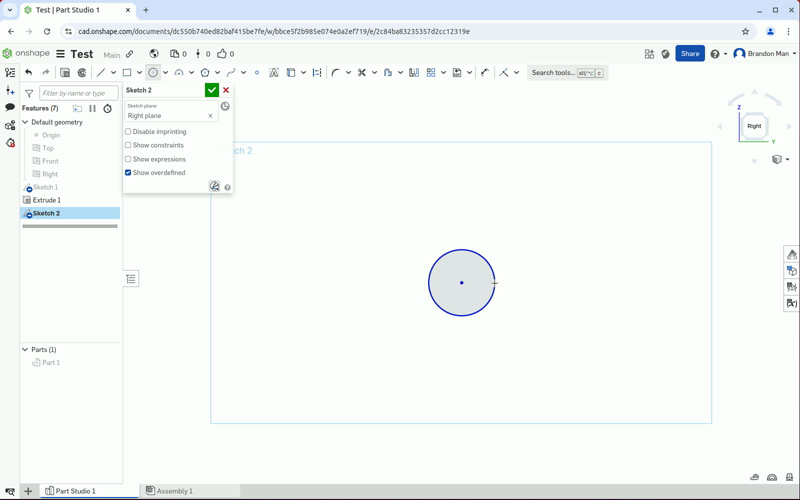
mouse_move(461, 282)
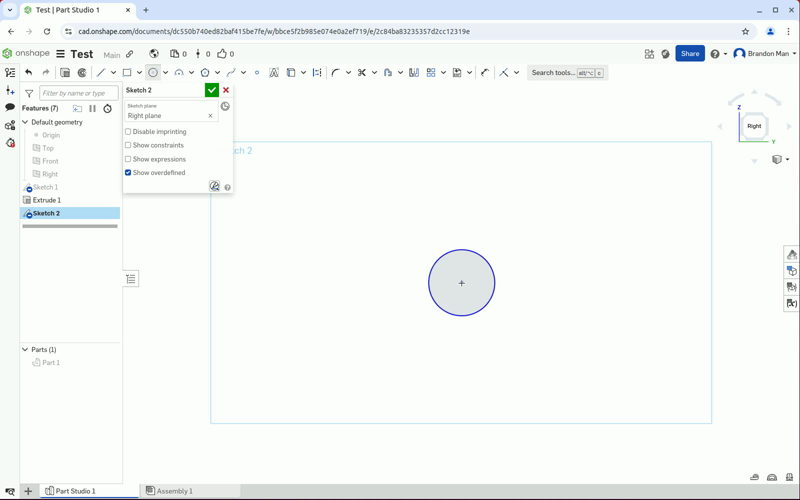
click(461, 282)
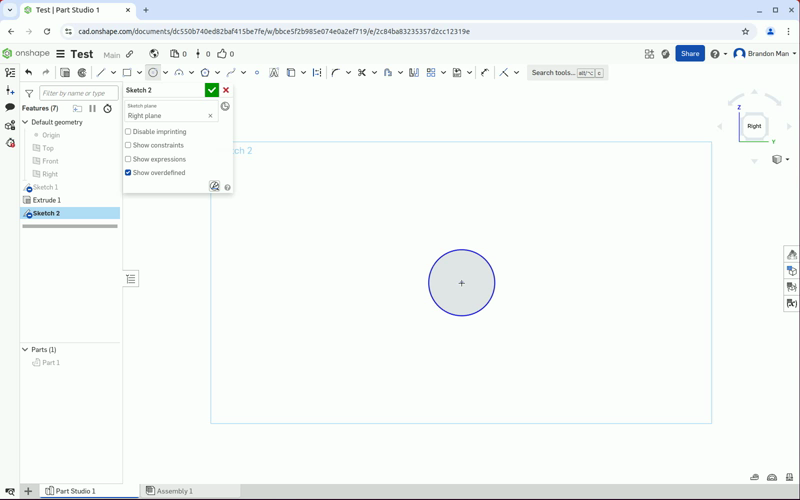
key_up(shift)
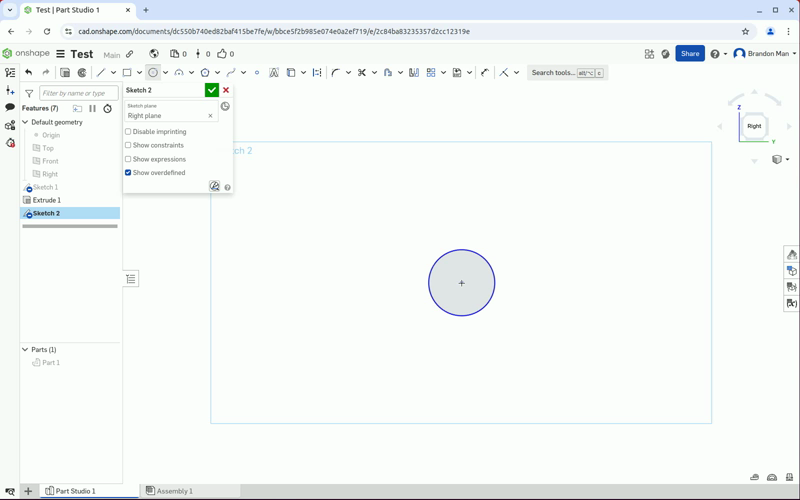
mouse_move(486, 282)
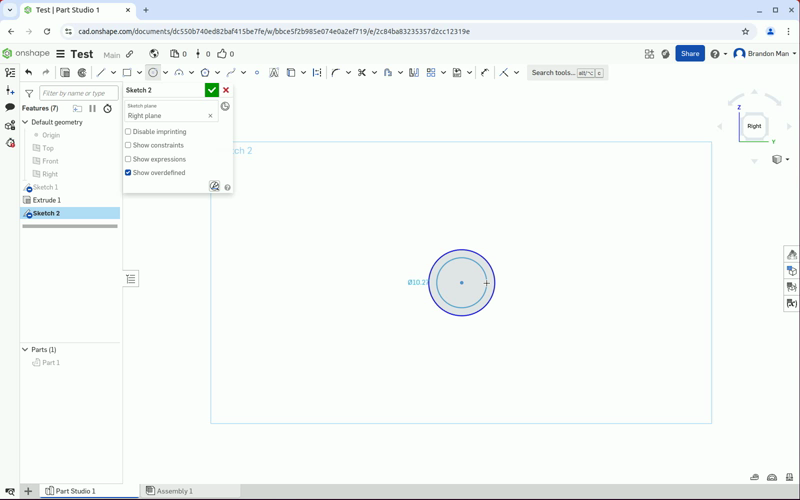
click(486, 282)
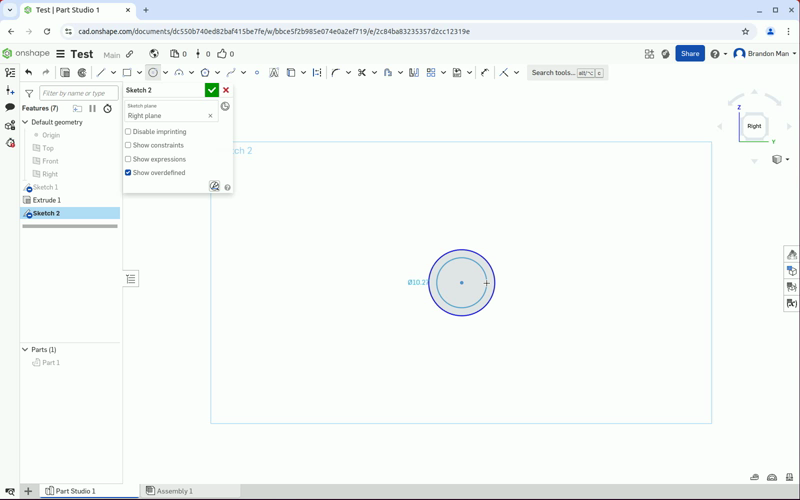
key(esc)
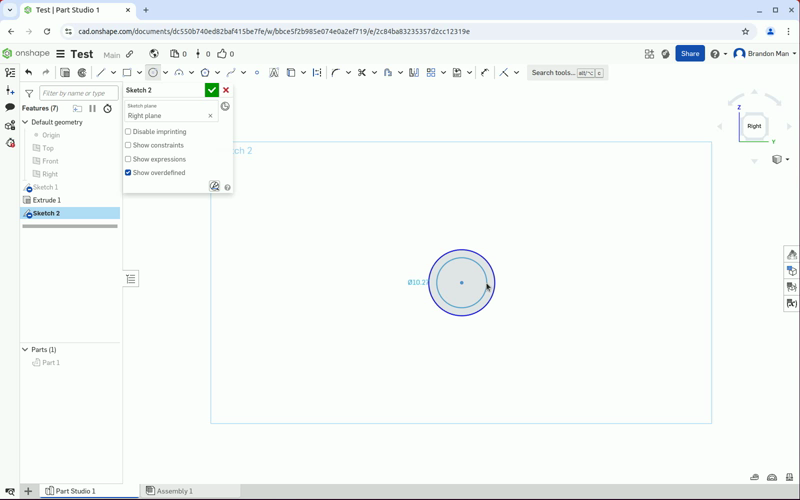
mouse_move(436, 276)
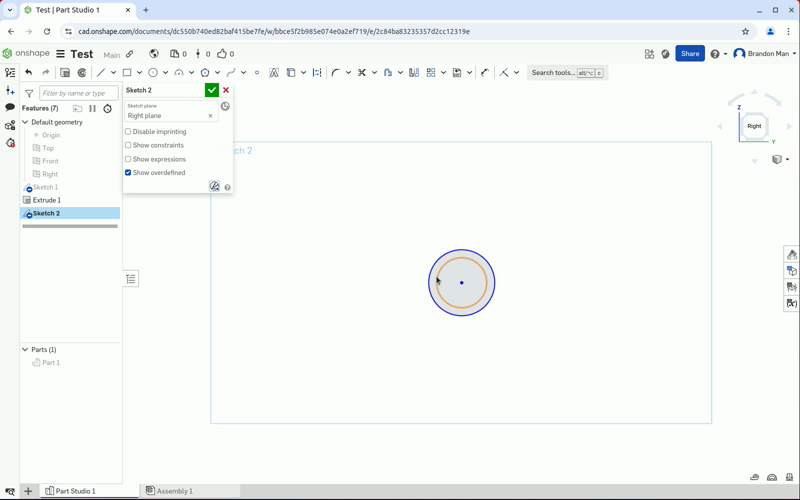
scroll(6)
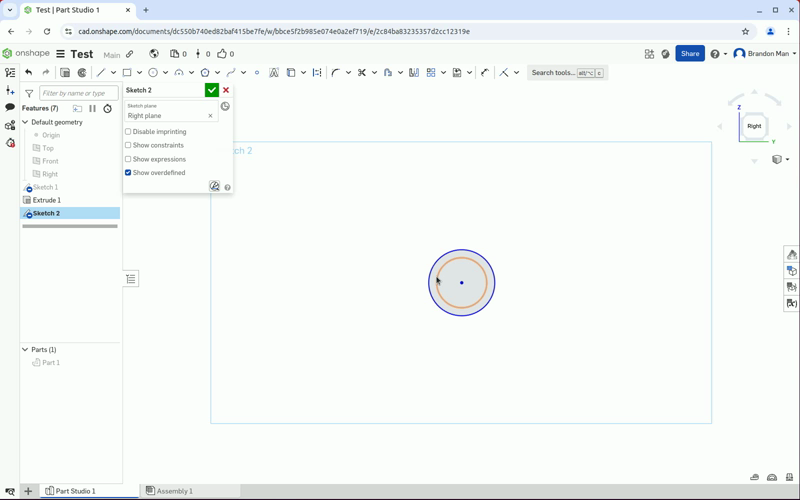
scroll(6)
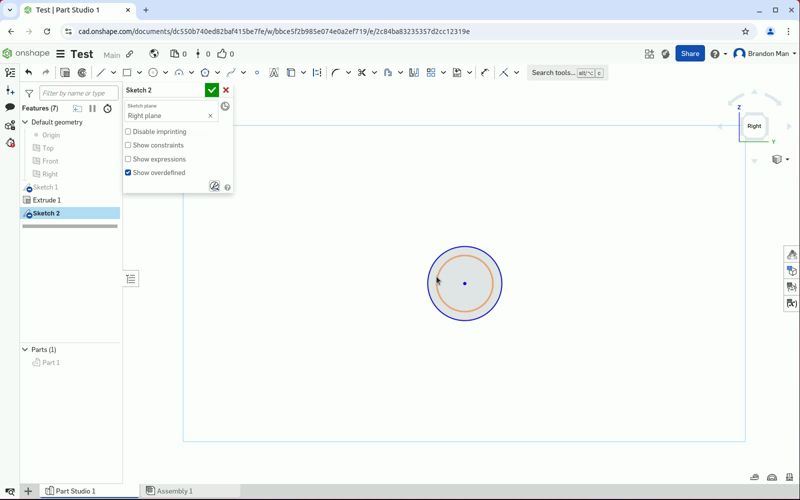
scroll(6)
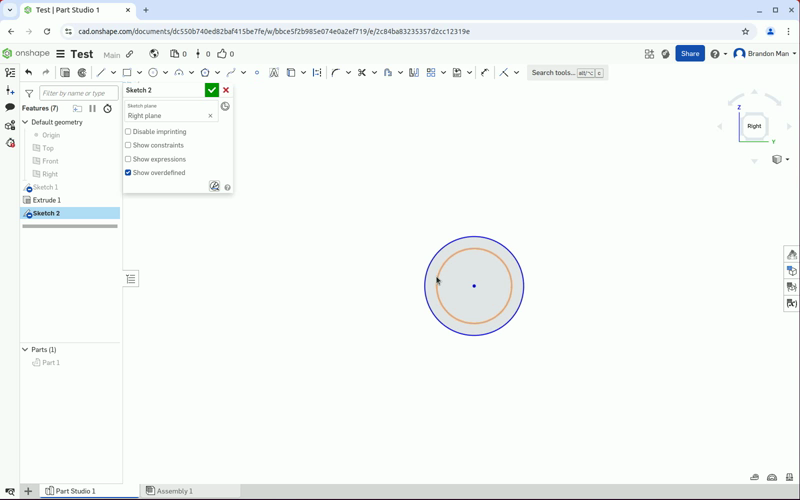
scroll(6)
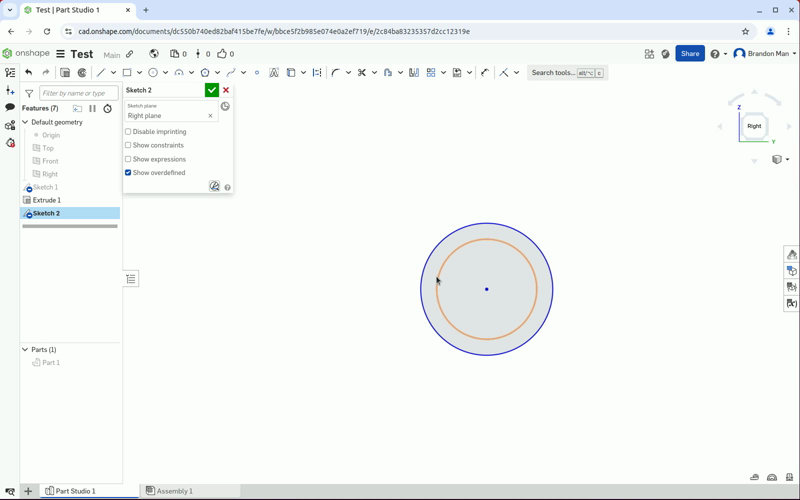
scroll(6)
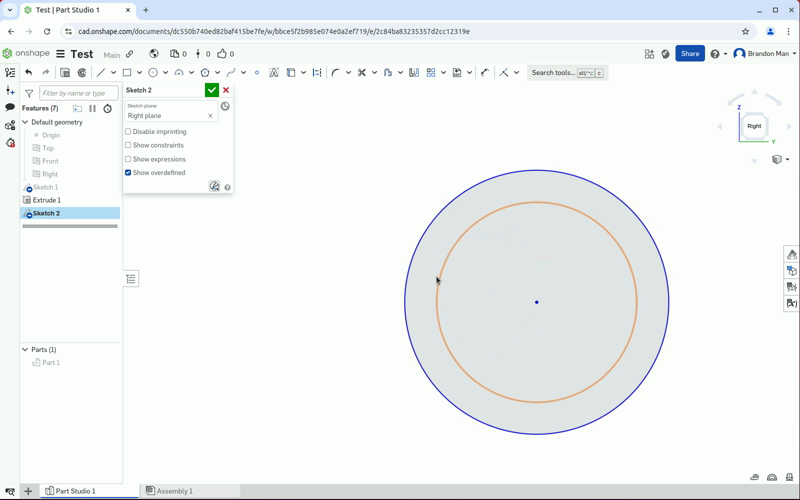
scroll(6)
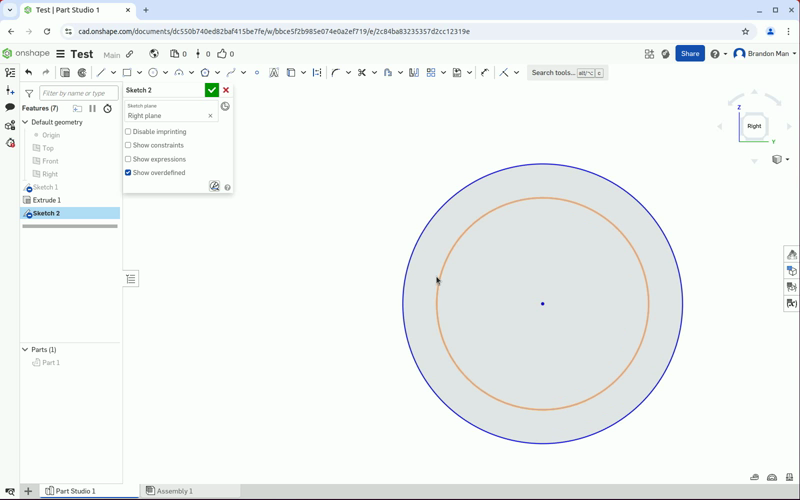
scroll(6)
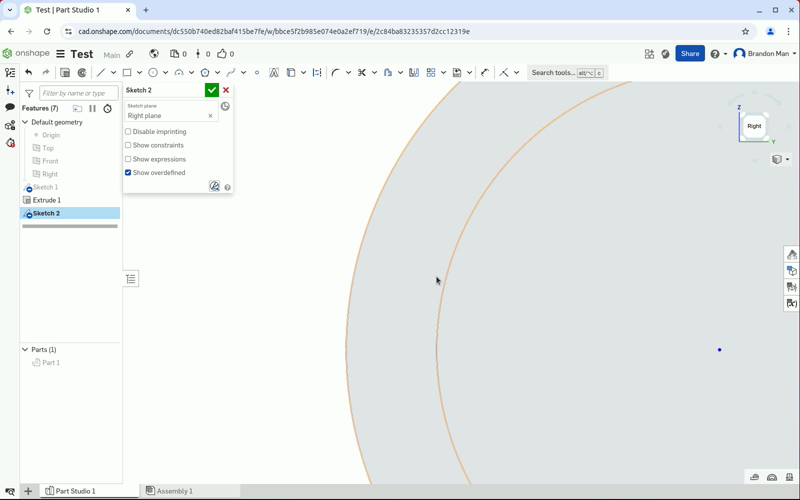
click(436, 276)
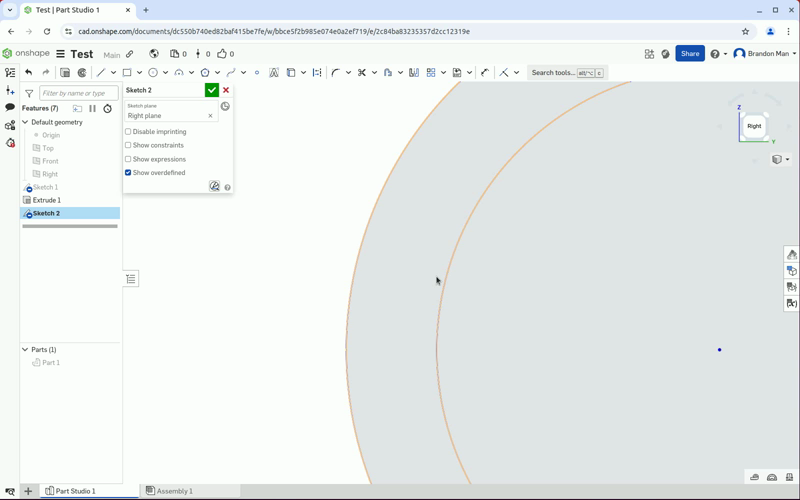
scroll(-6)
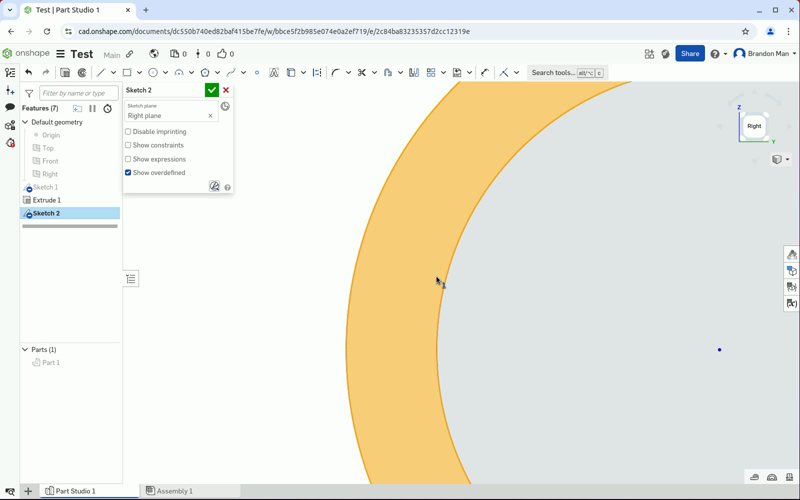
scroll(-6)
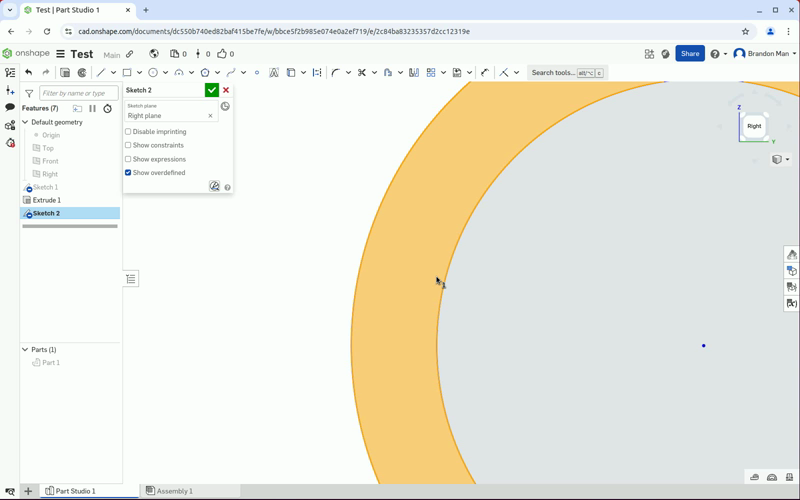
scroll(-6)
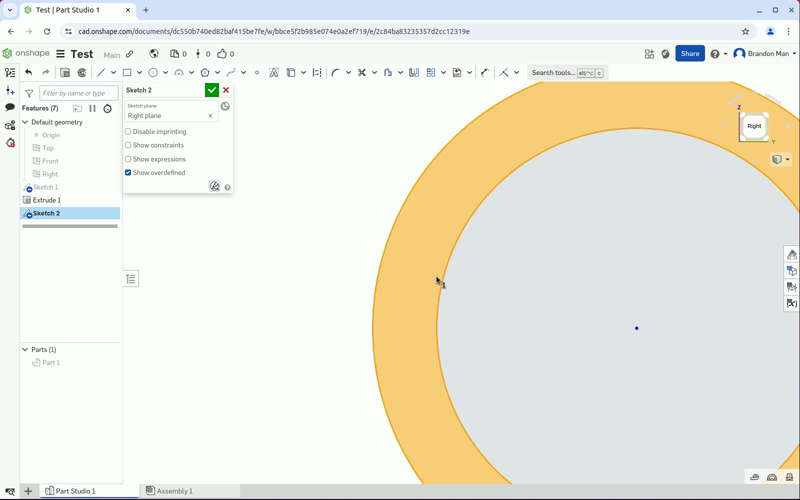
scroll(-6)
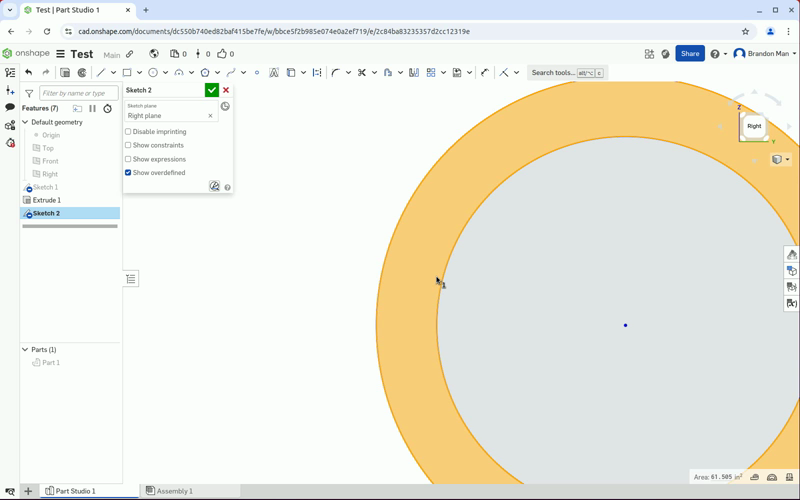
scroll(-6)
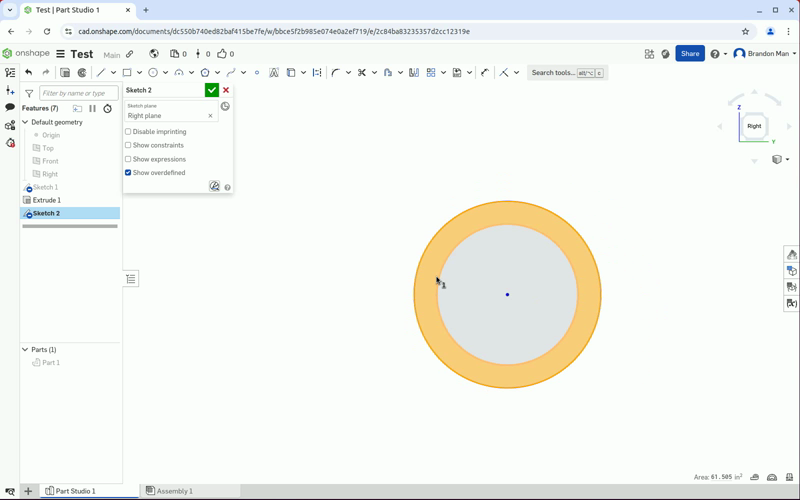
scroll(-6)
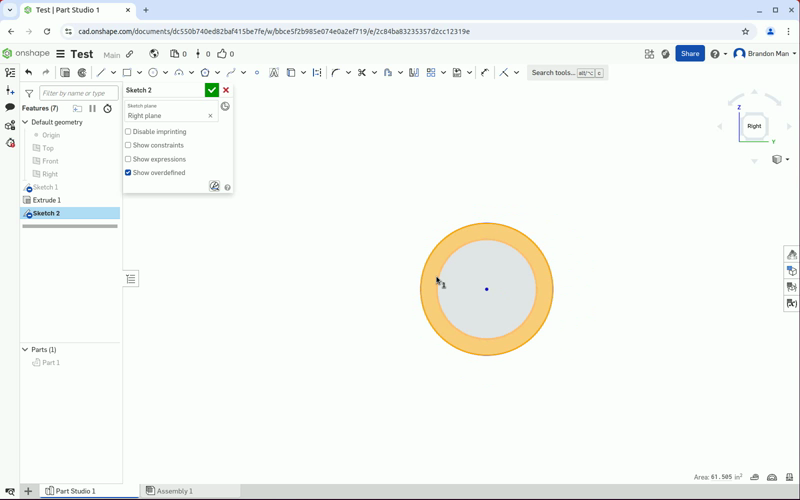
scroll(-6)
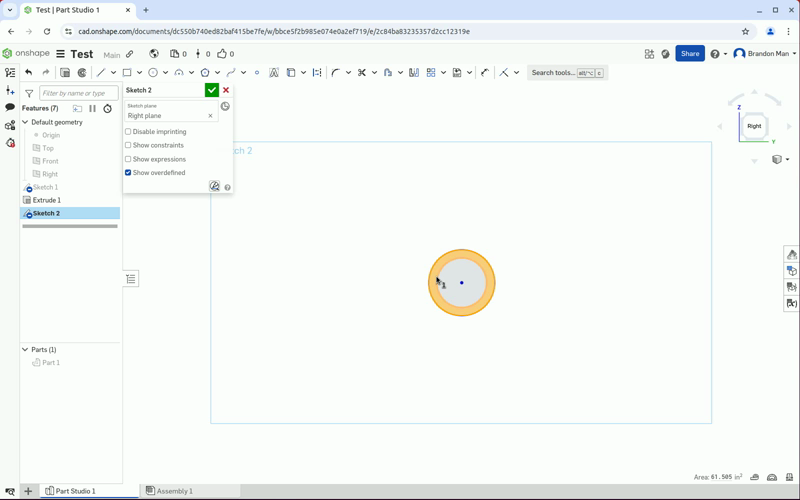
mouse_move(73, 352)
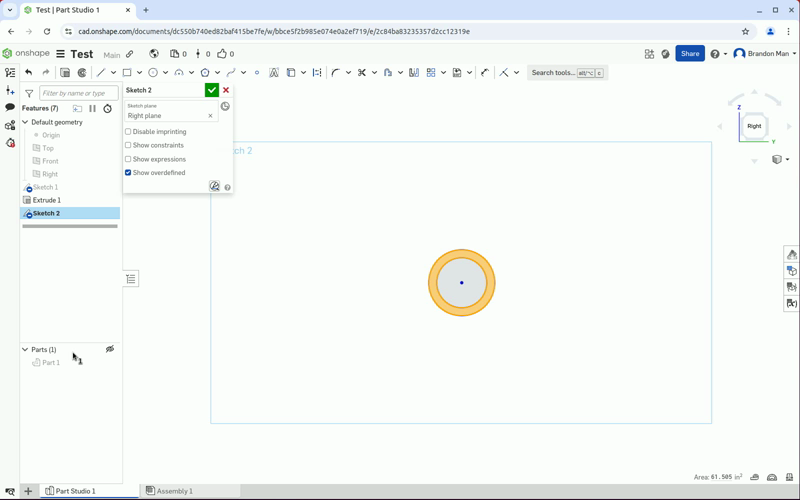
key(shift+y)
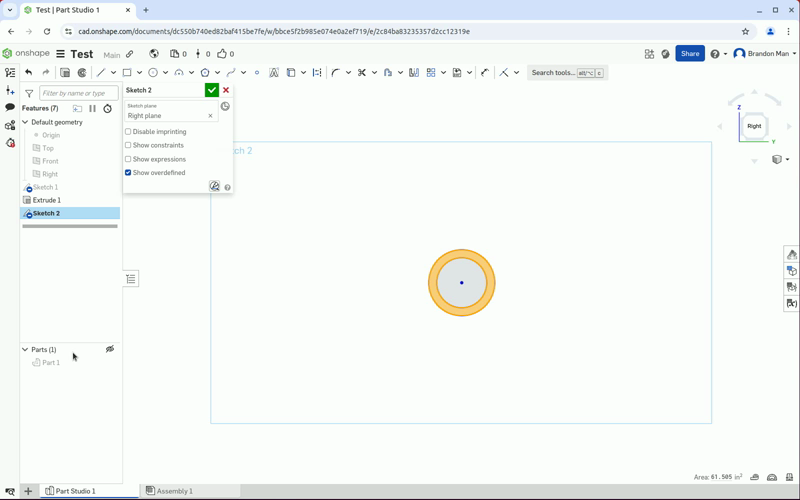
key(shift+e)
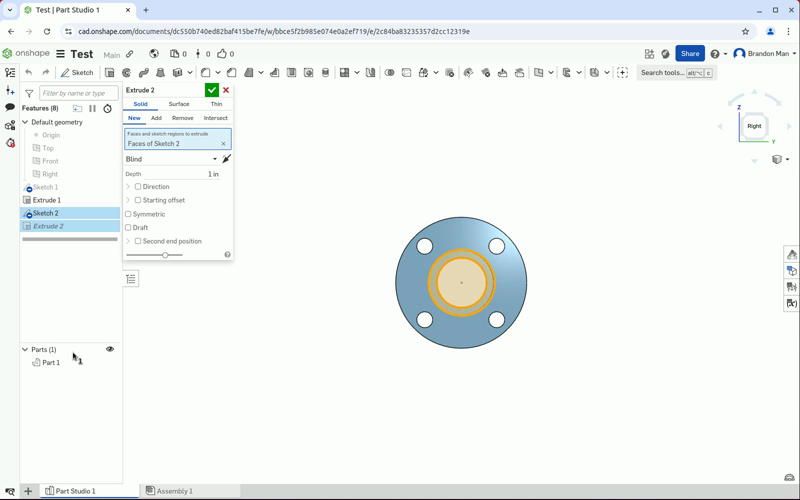
mouse_move(143, 106)
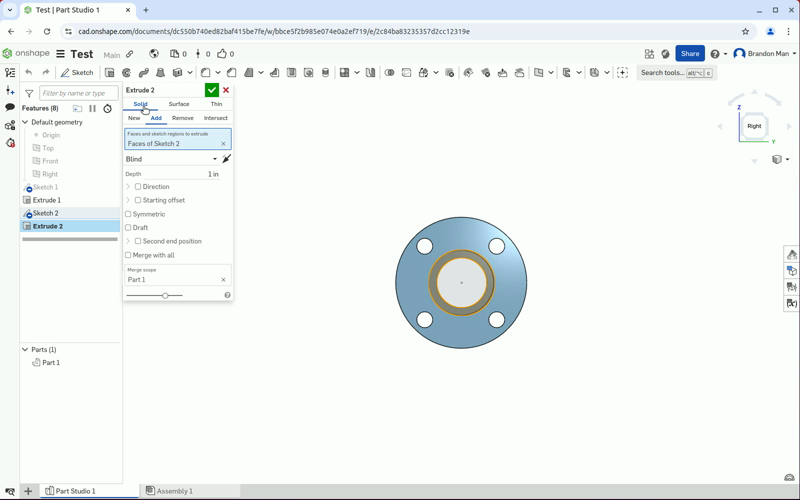
click(143, 106)
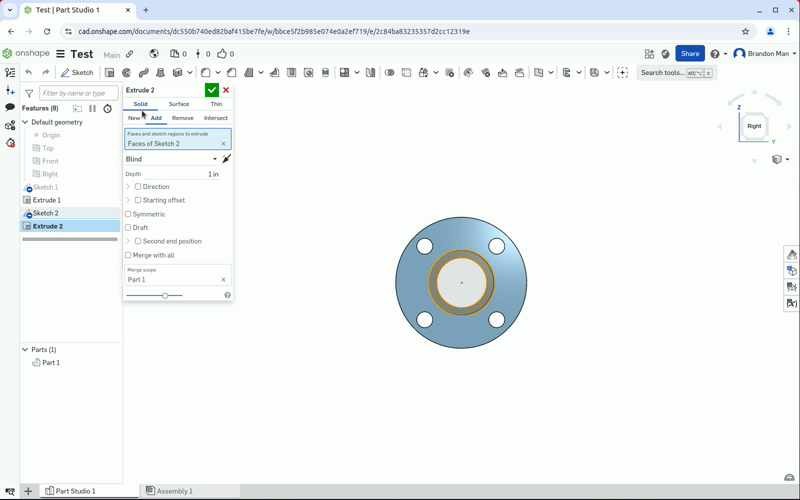
mouse_move(137, 120)
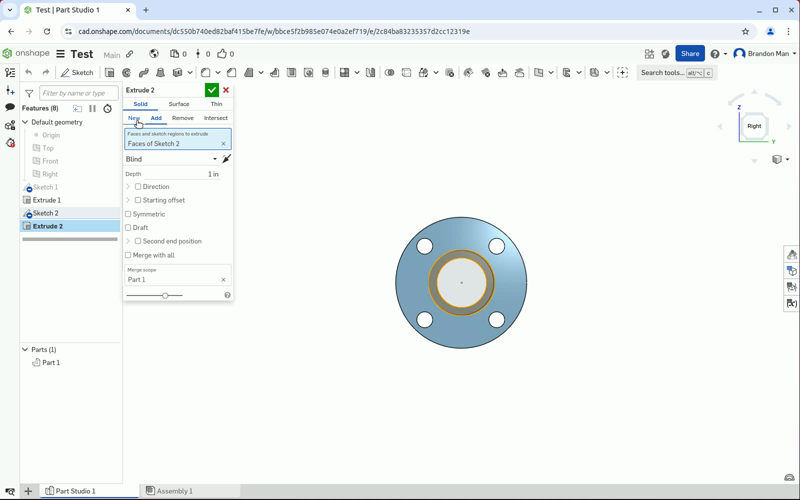
click(137, 120)
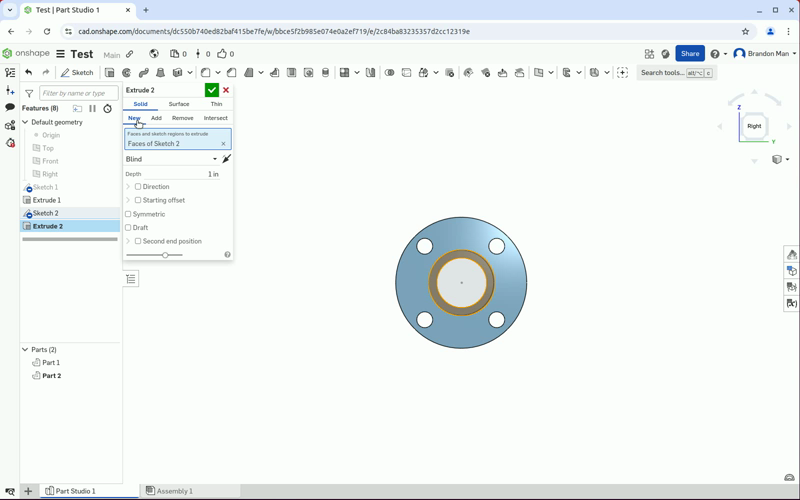
key(tab, 4)
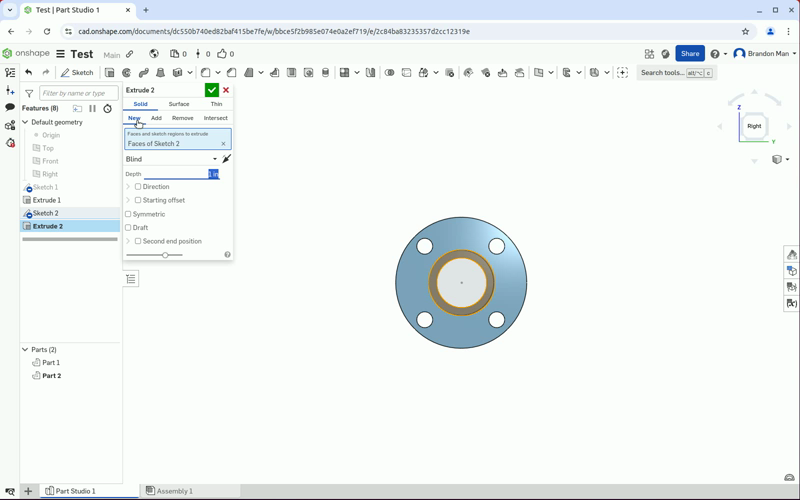
text(23.108)
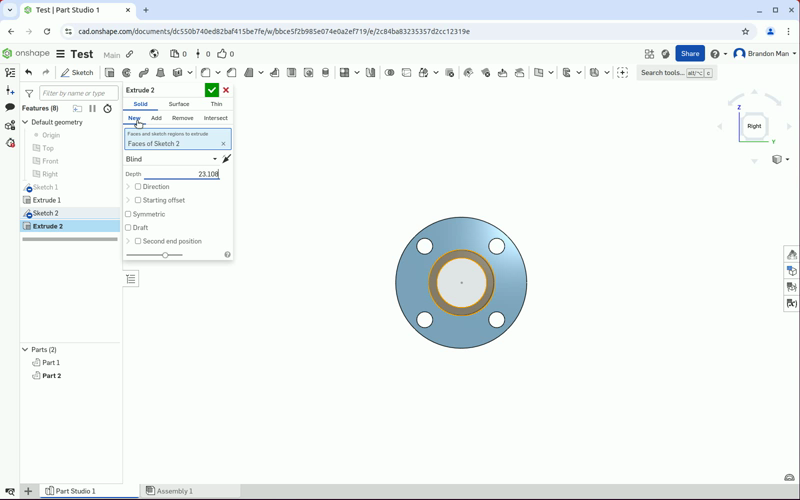
key(enter)
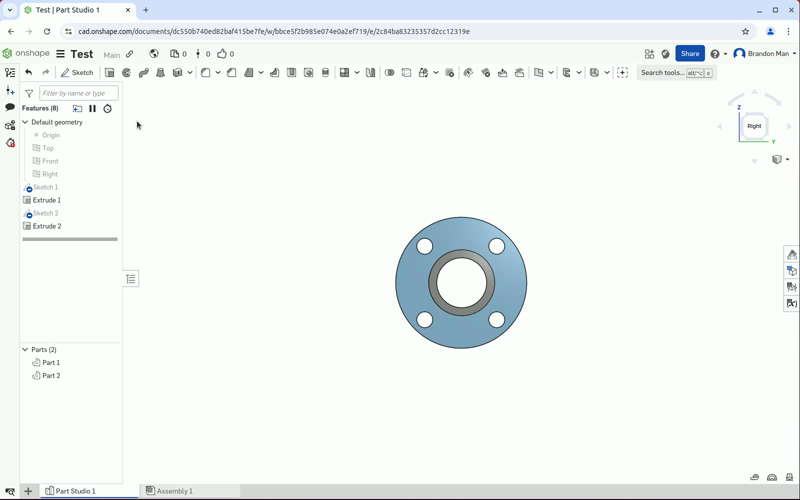
key(shift+h)
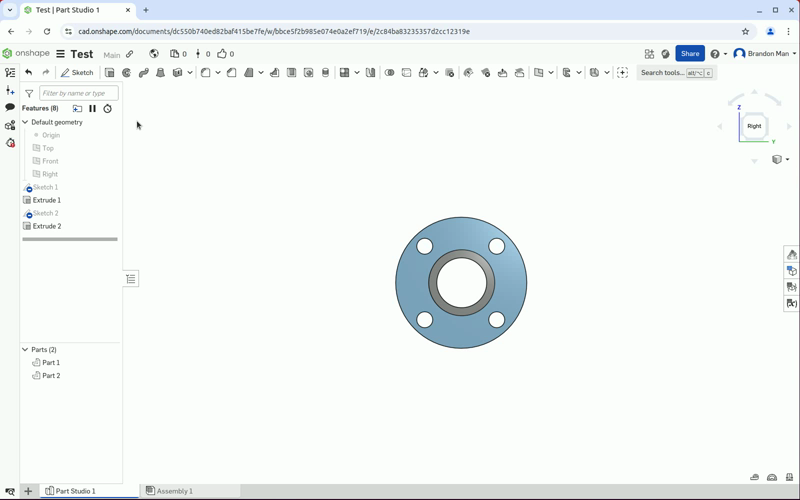
key(shift+h)
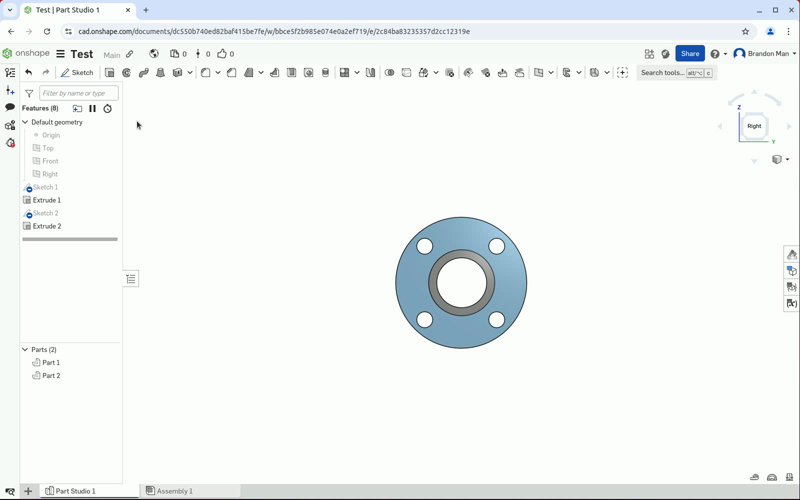
mouse_move(73, 189)
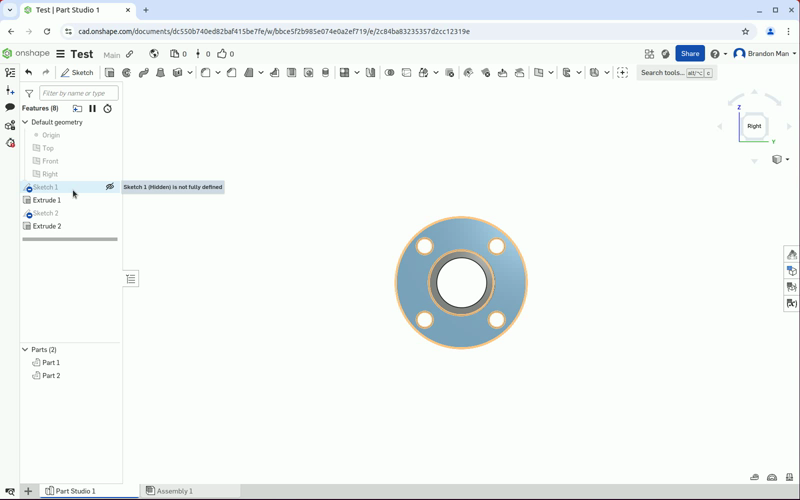
click(73, 189)
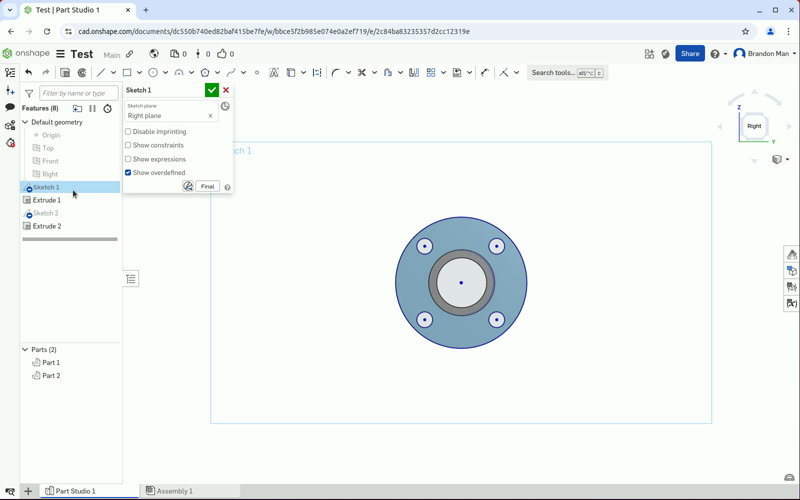
mouse_move(229, 92)
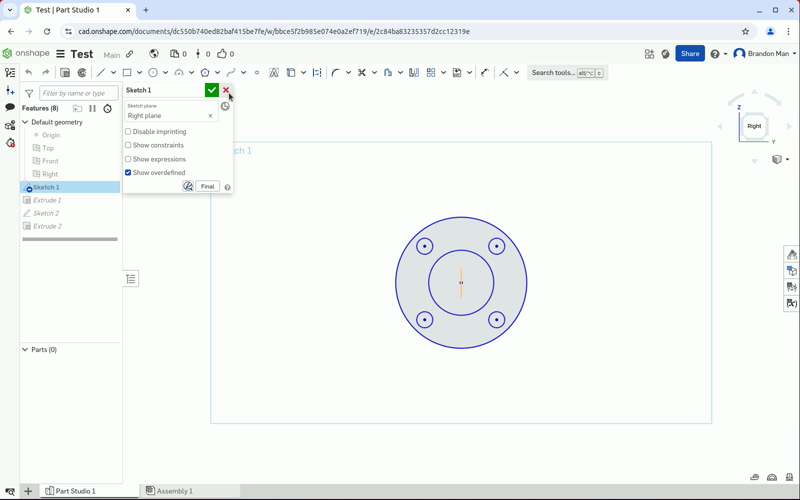
click(229, 92)
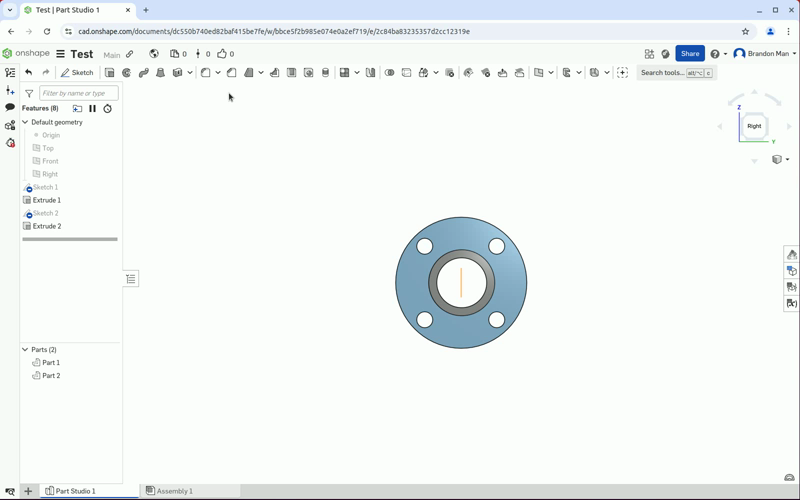
mouse_move(541, 75)
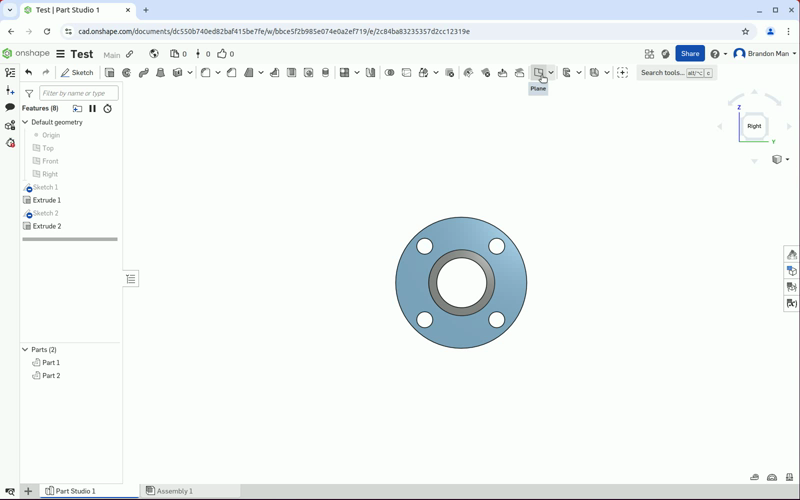
click(541, 75)
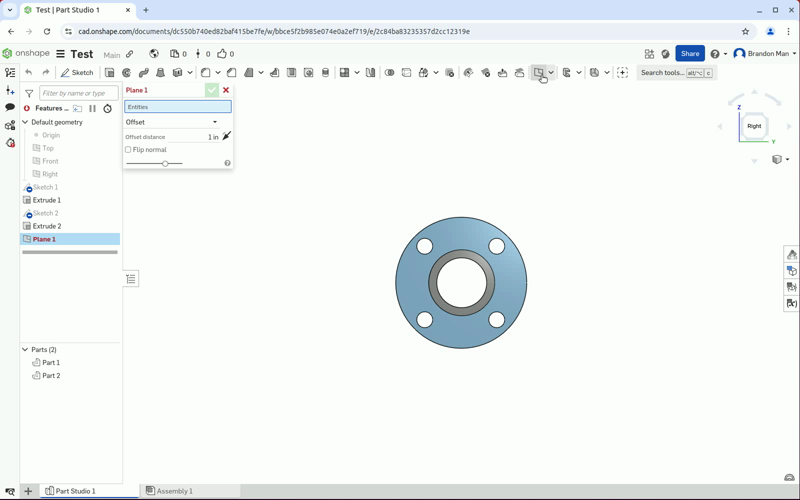
mouse_move(73, 176)
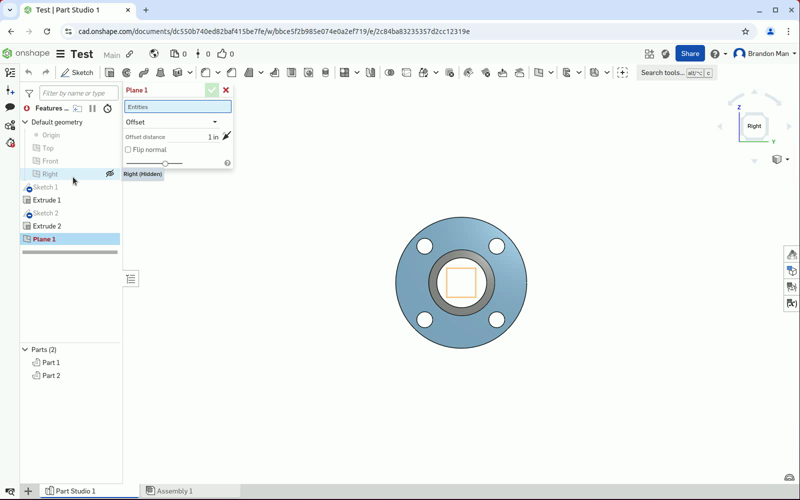
click(73, 176)
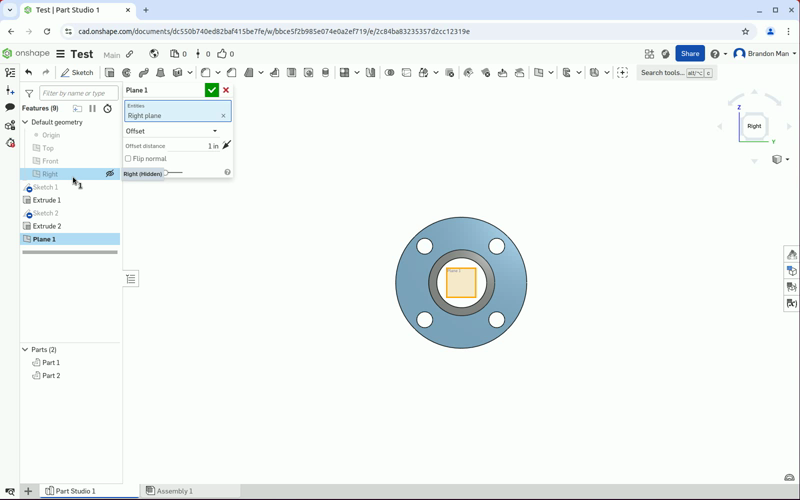
key(tab, 2)
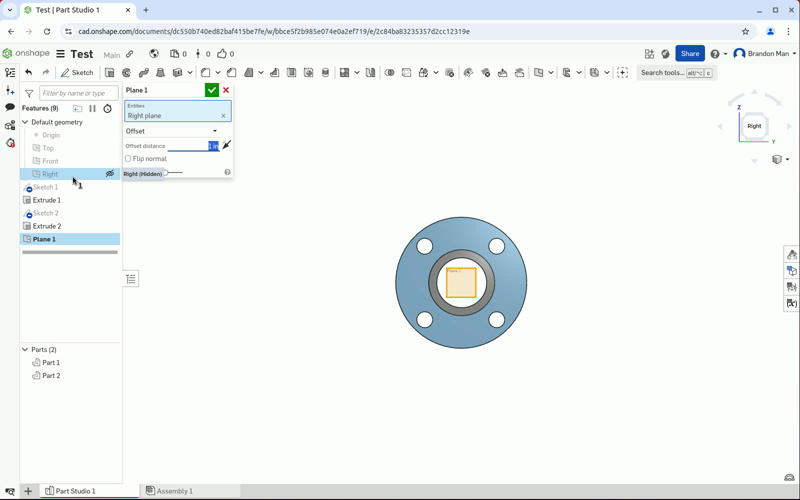
text(23.108)
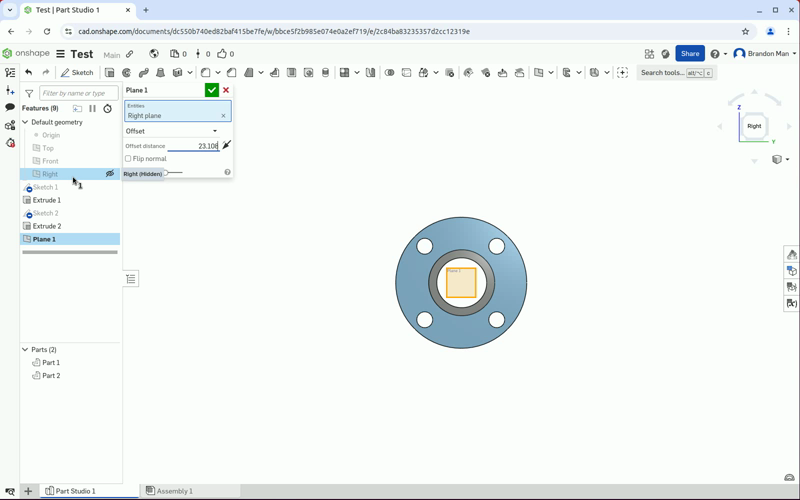
key(enter, 2)
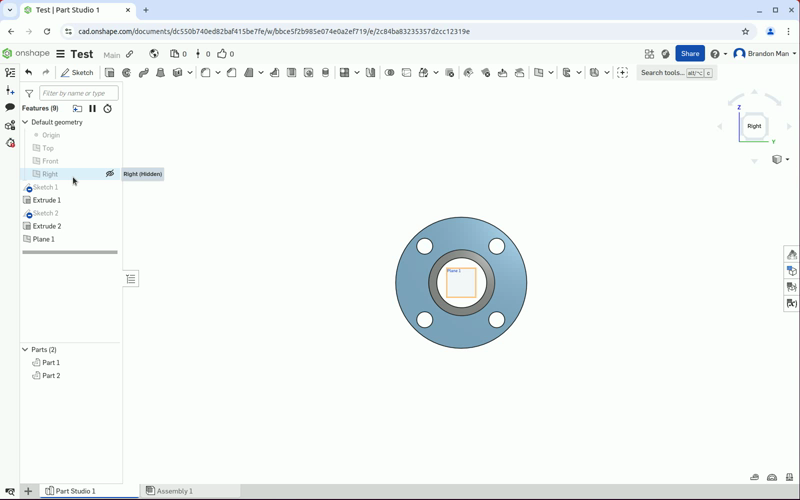
key(shift+s)
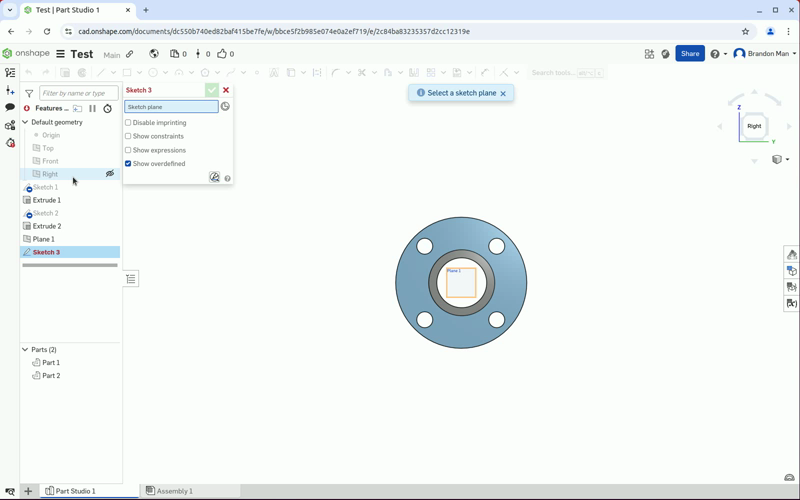
mouse_move(73, 241)
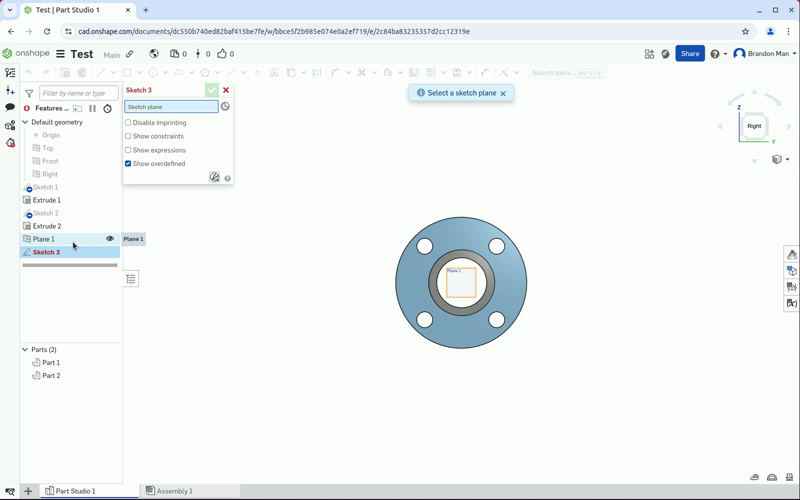
click(73, 241)
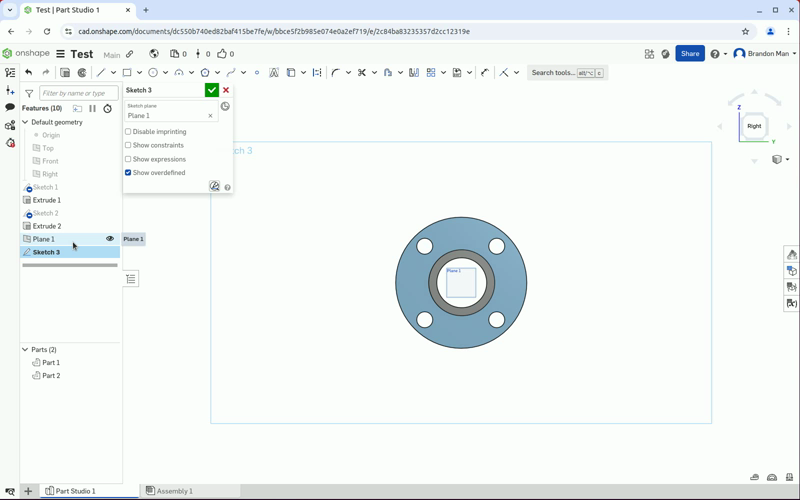
mouse_move(73, 352)
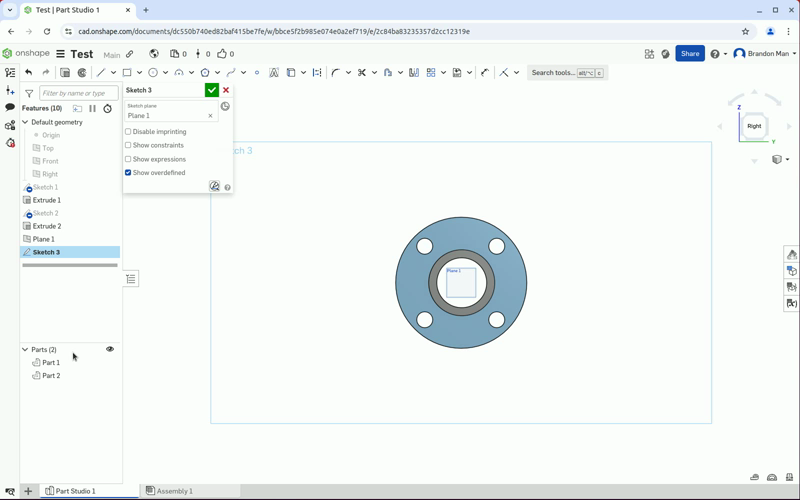
key(y)
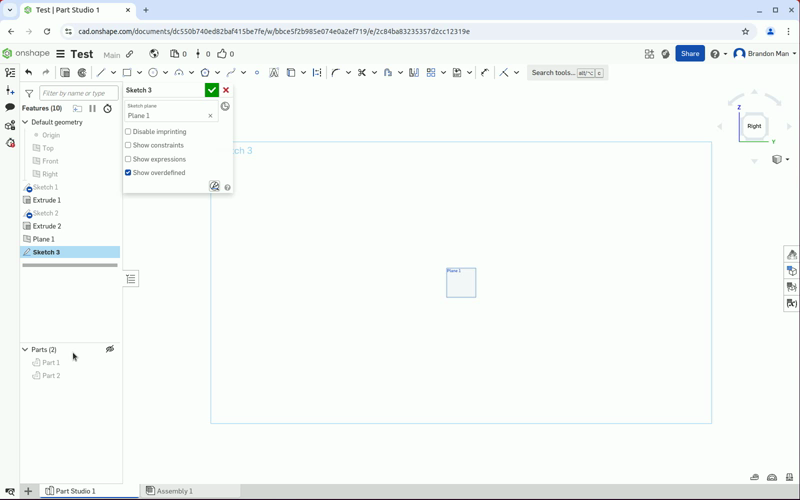
key(c)
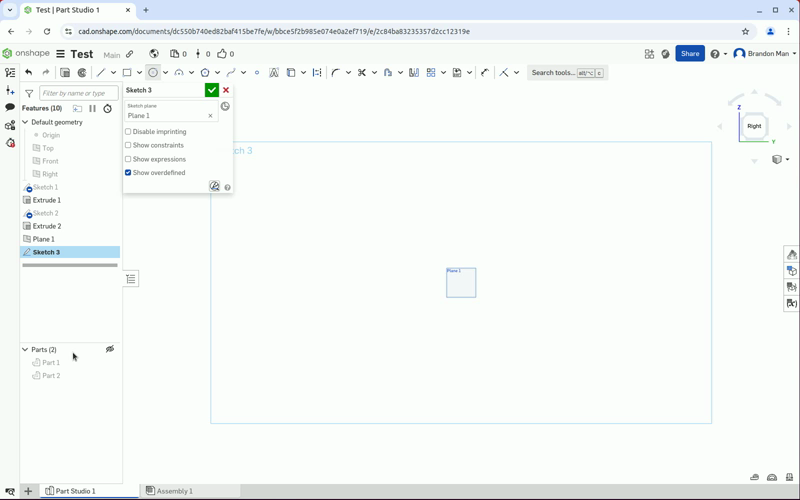
key_down(shift)
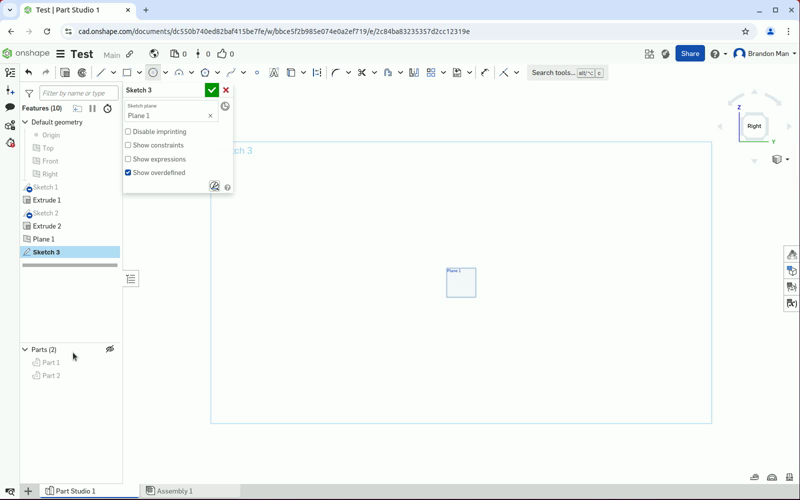
mouse_move(461, 282)
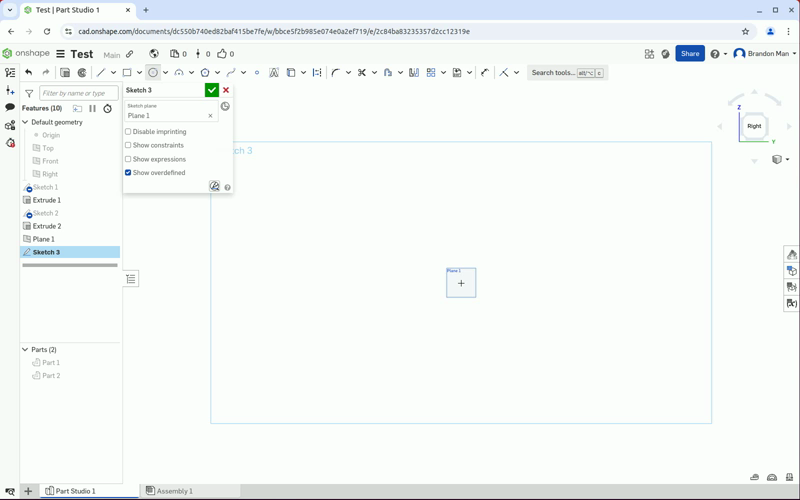
click(461, 282)
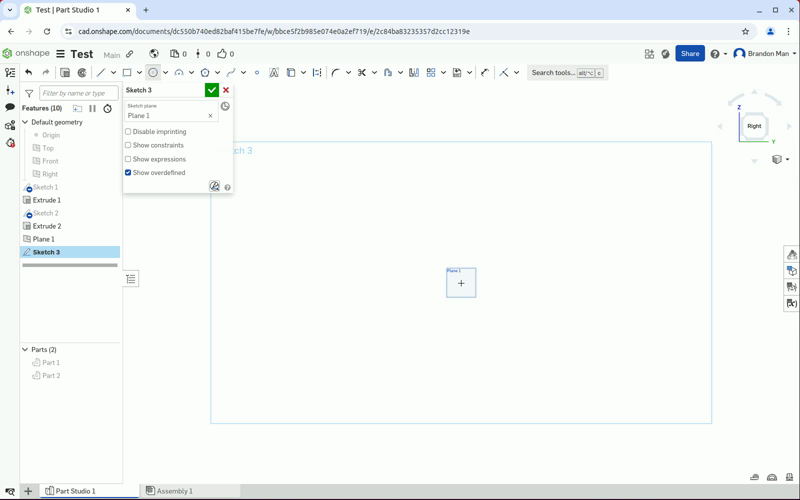
key_up(shift)
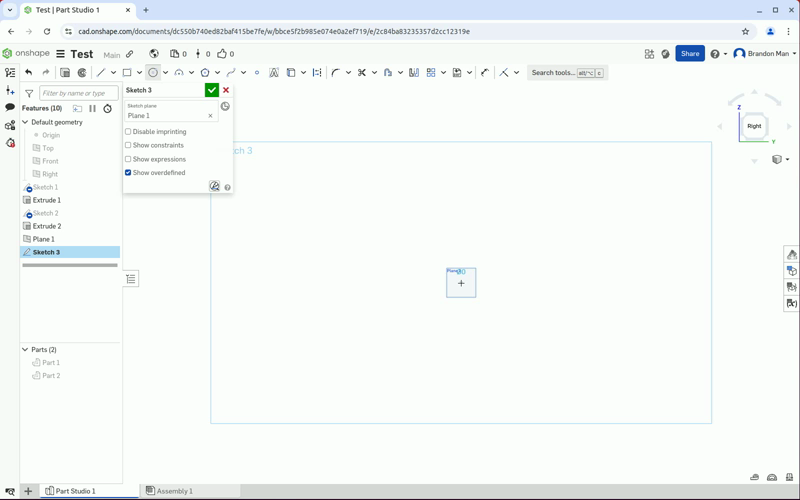
mouse_move(526, 282)
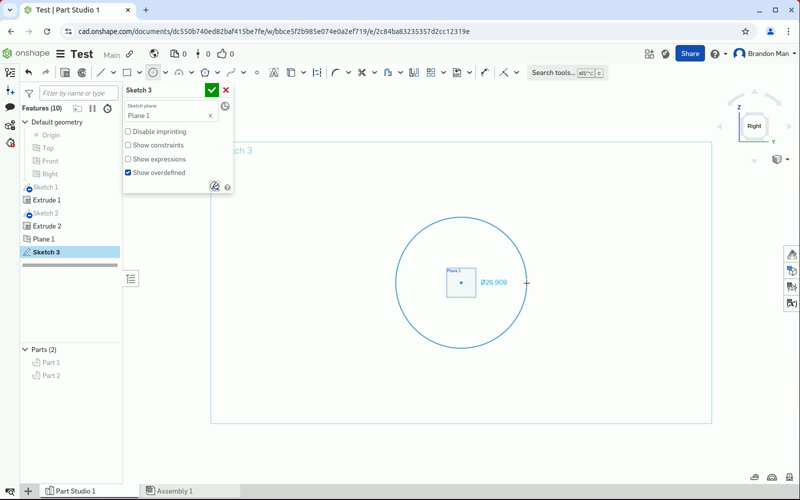
click(526, 282)
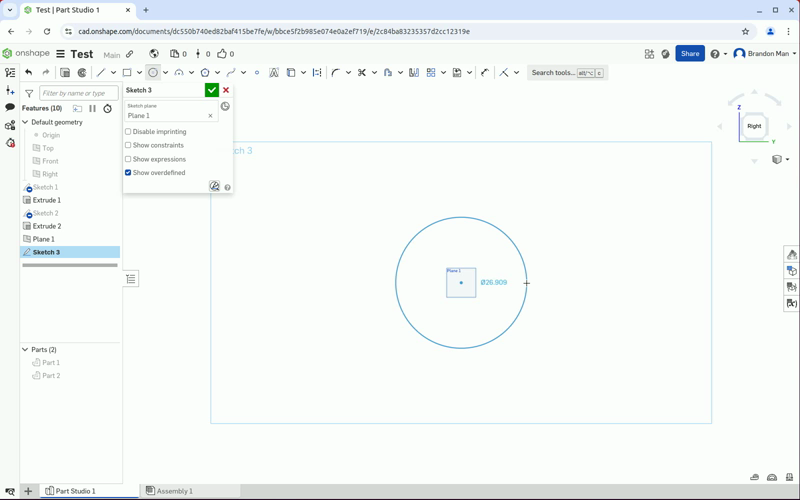
key(esc)
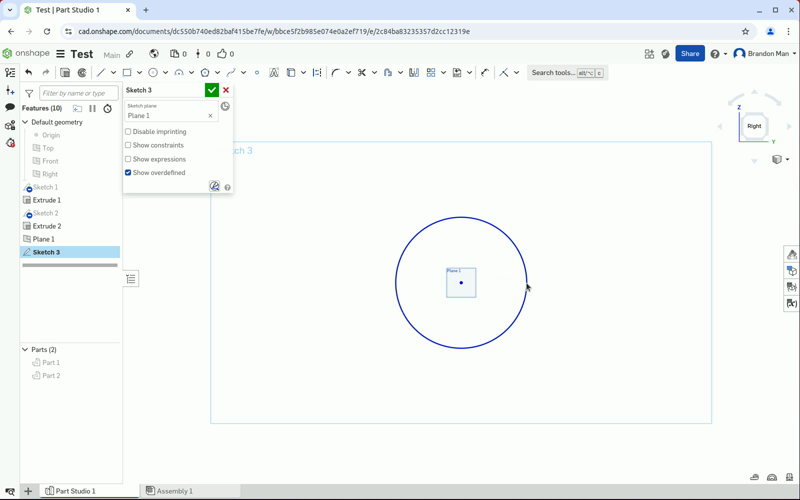
key(c)
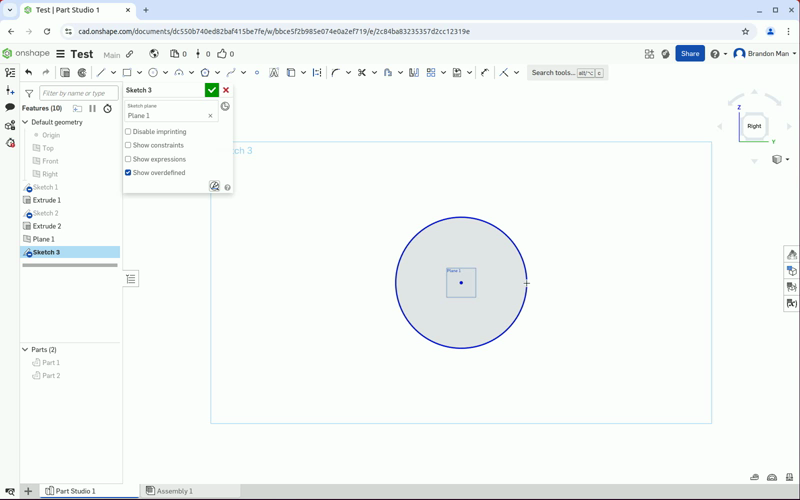
key_down(shift)
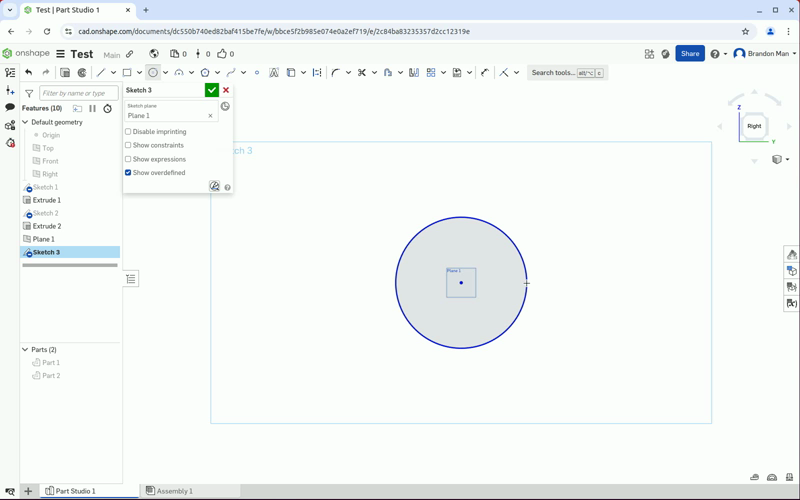
mouse_move(424, 319)
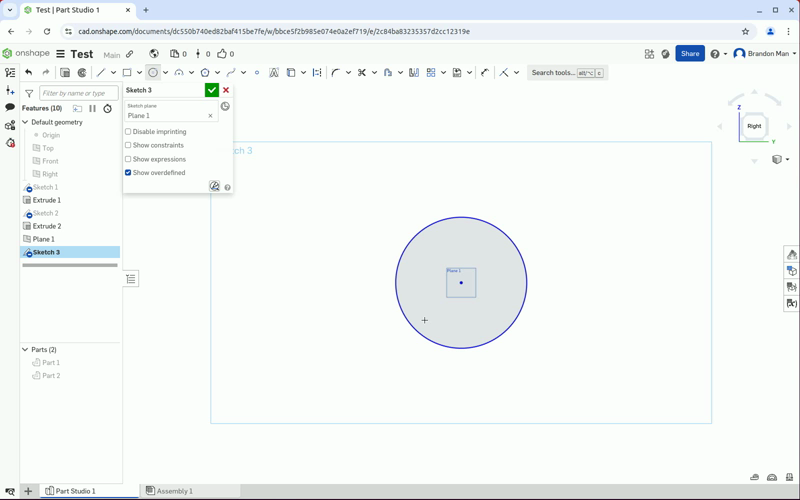
click(424, 319)
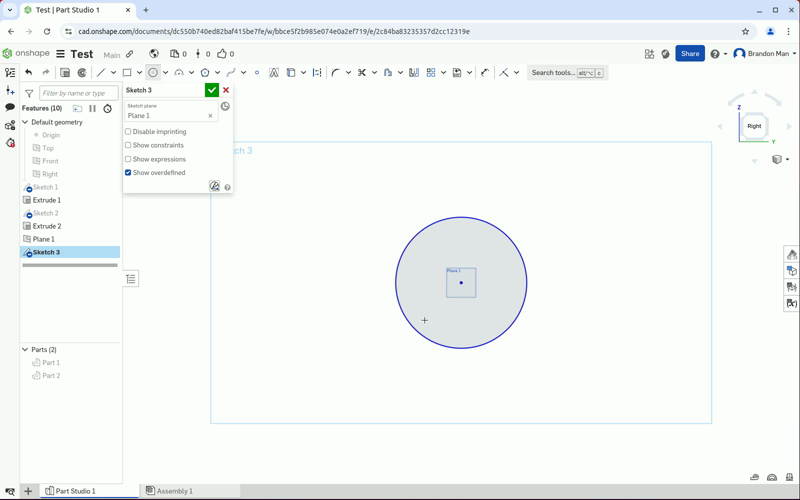
key_up(shift)
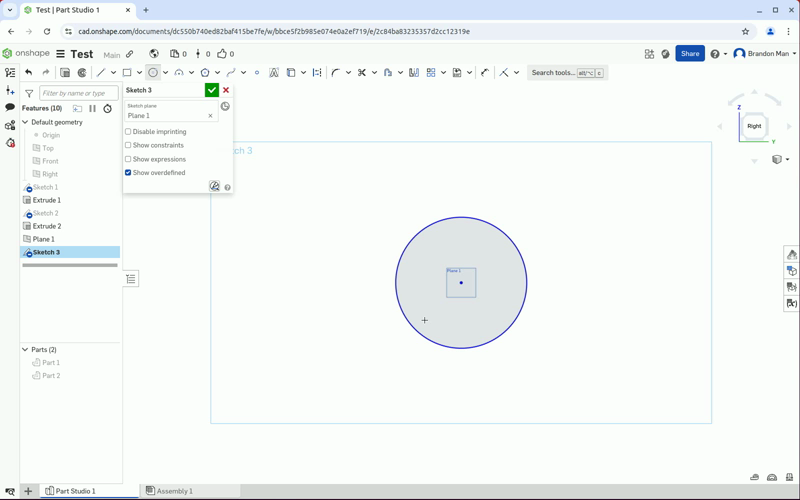
mouse_move(432, 319)
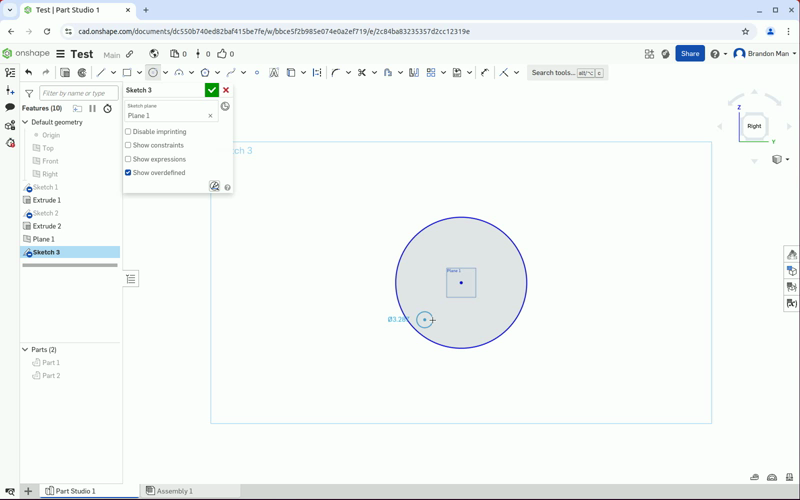
click(432, 319)
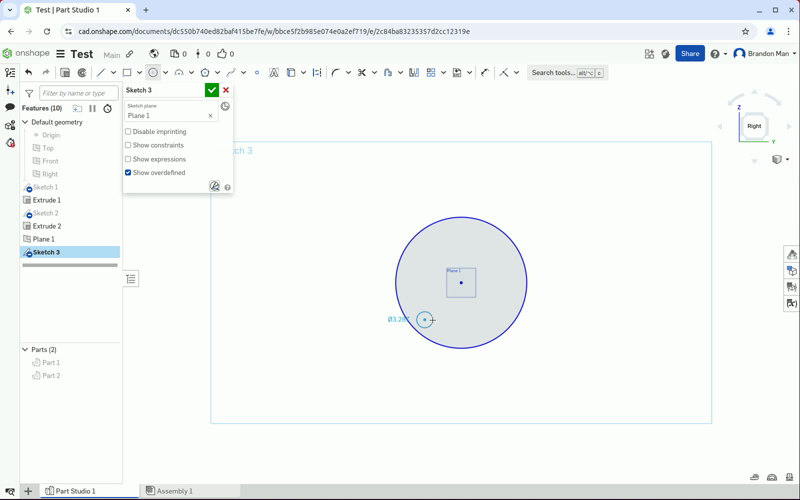
key(esc)
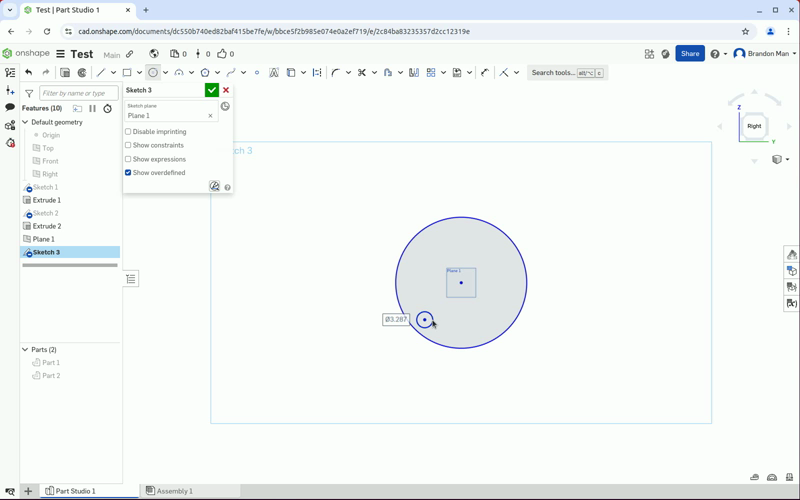
key(c)
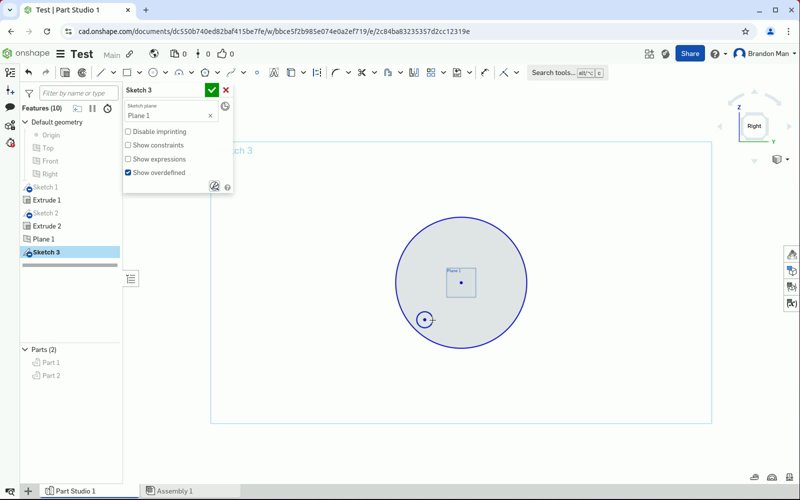
key_down(shift)
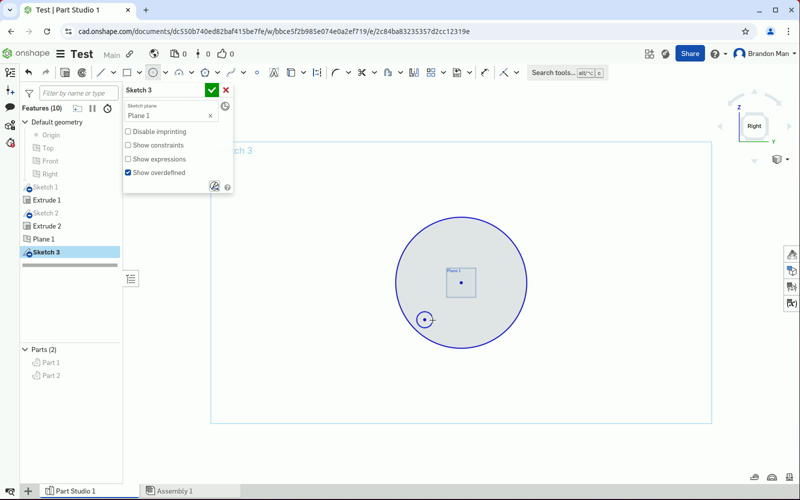
mouse_move(424, 246)
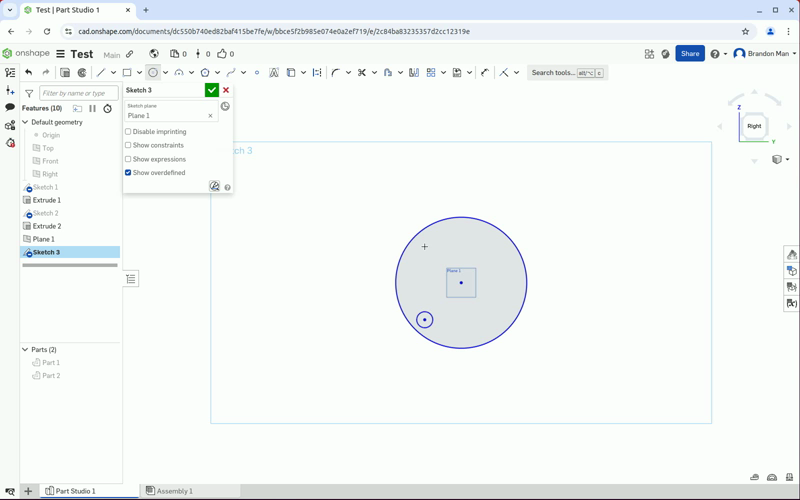
click(424, 246)
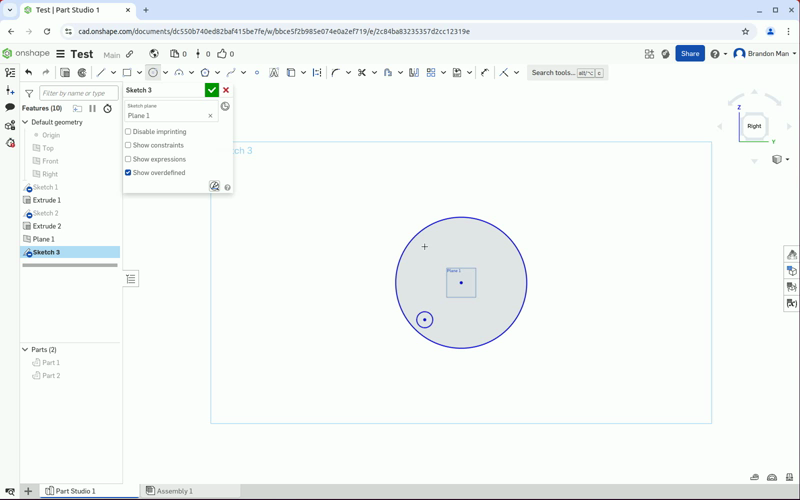
key_up(shift)
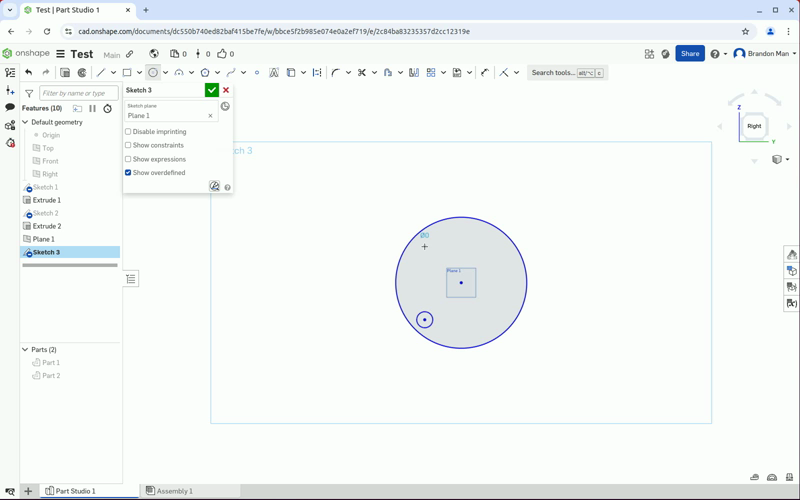
mouse_move(432, 246)
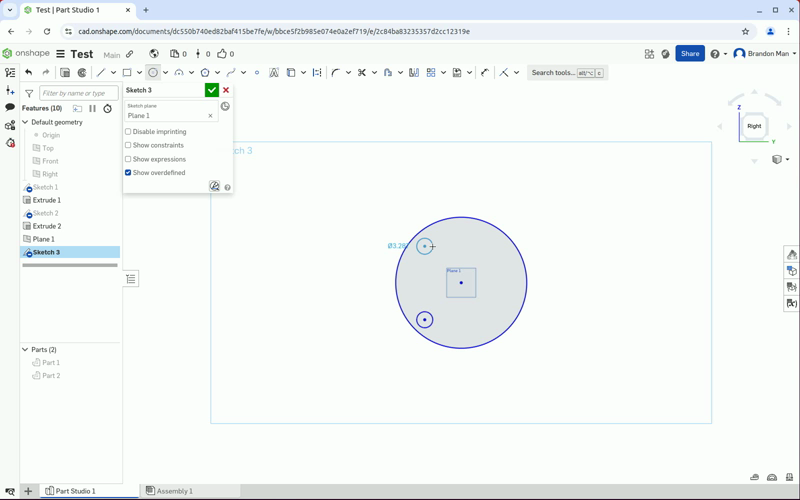
click(432, 246)
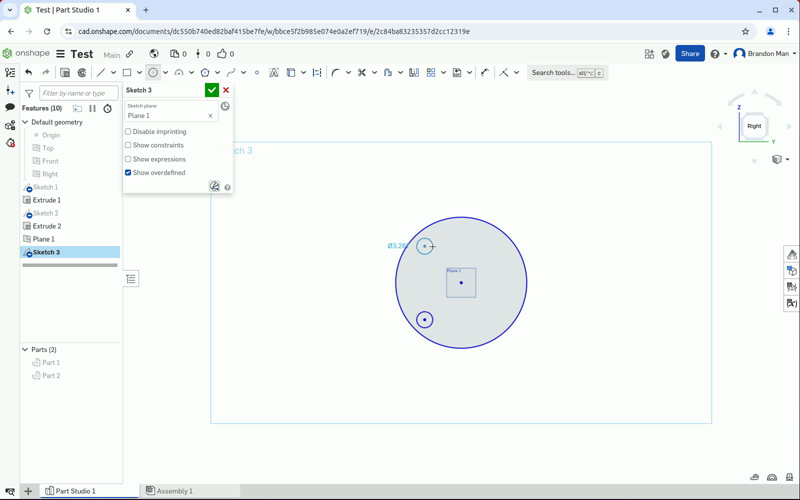
key(esc)
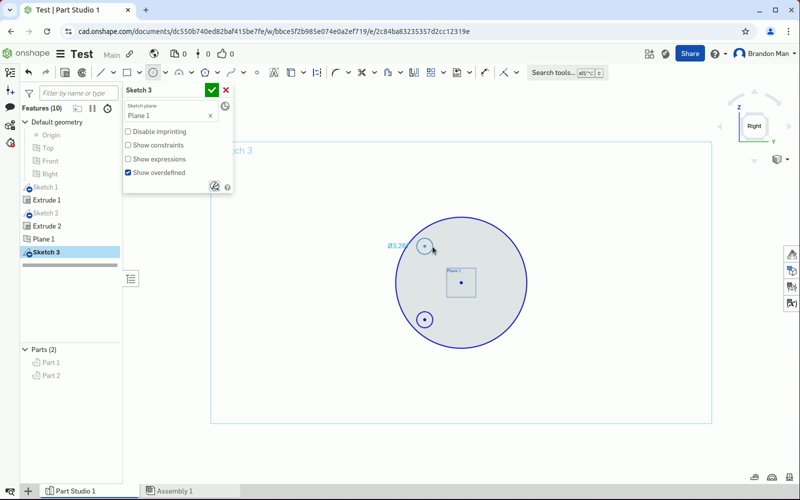
key(c)
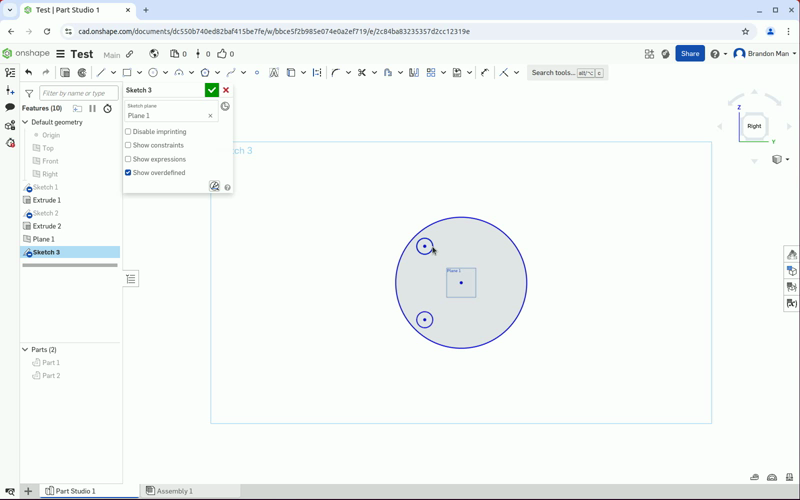
key_down(shift)
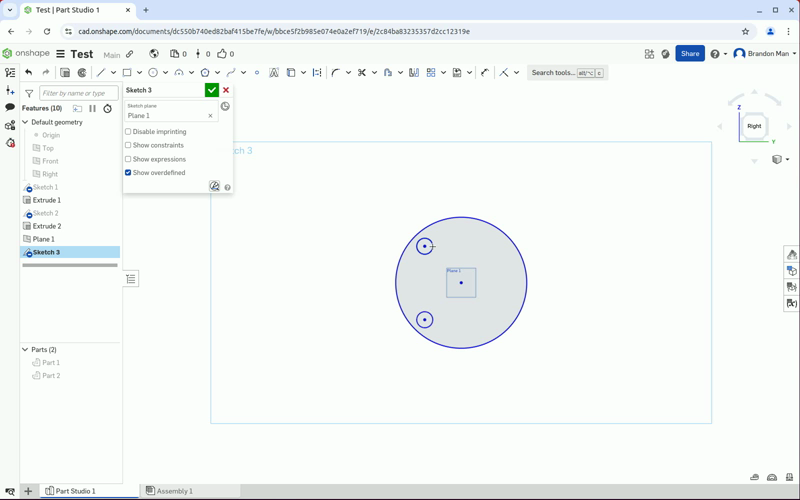
mouse_move(461, 282)
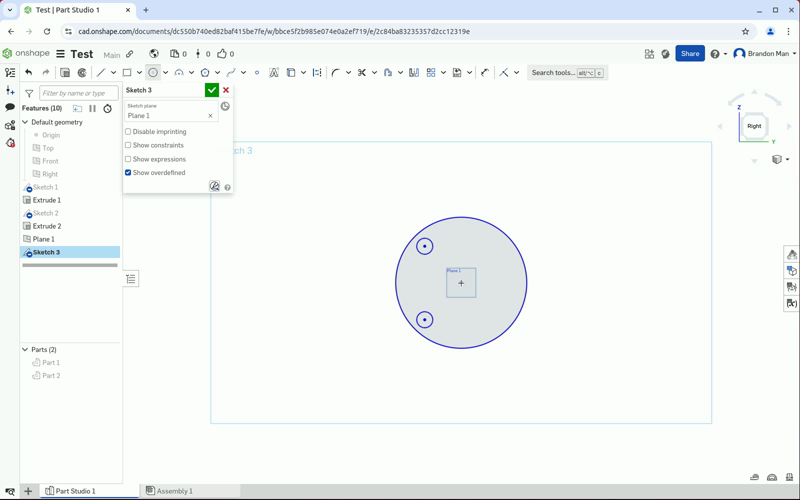
click(461, 282)
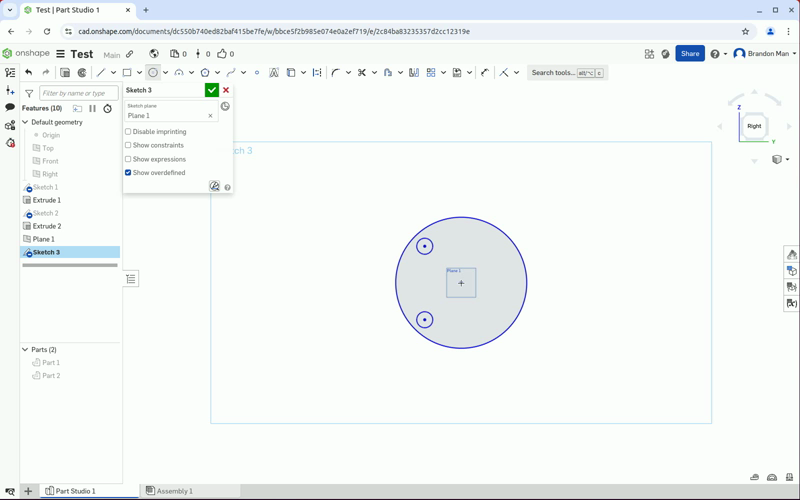
key_up(shift)
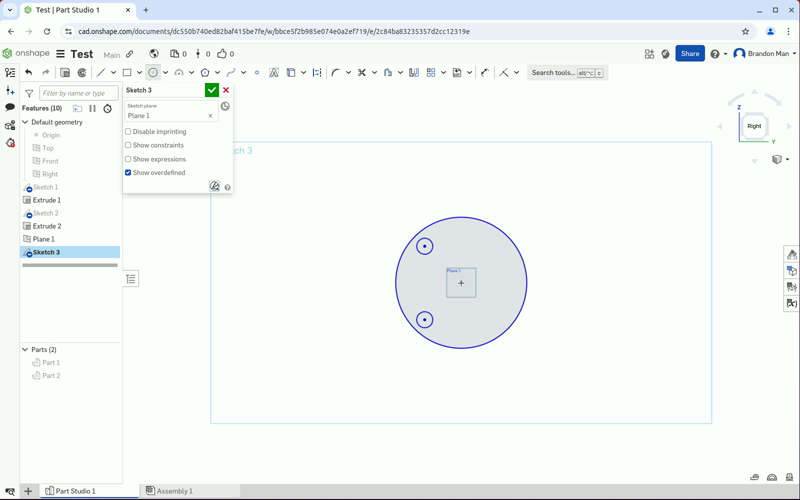
mouse_move(493, 282)
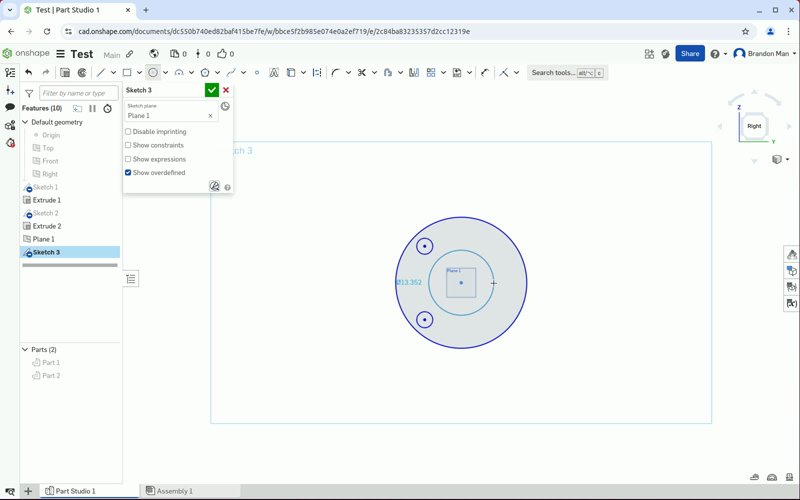
click(493, 282)
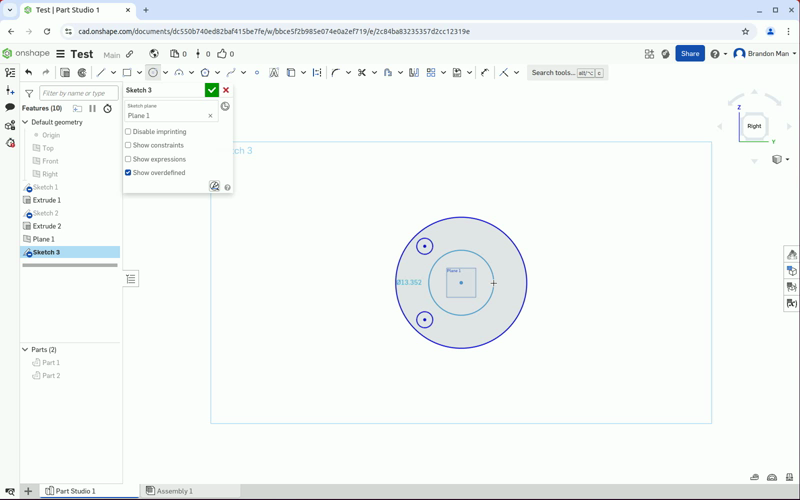
key(esc)
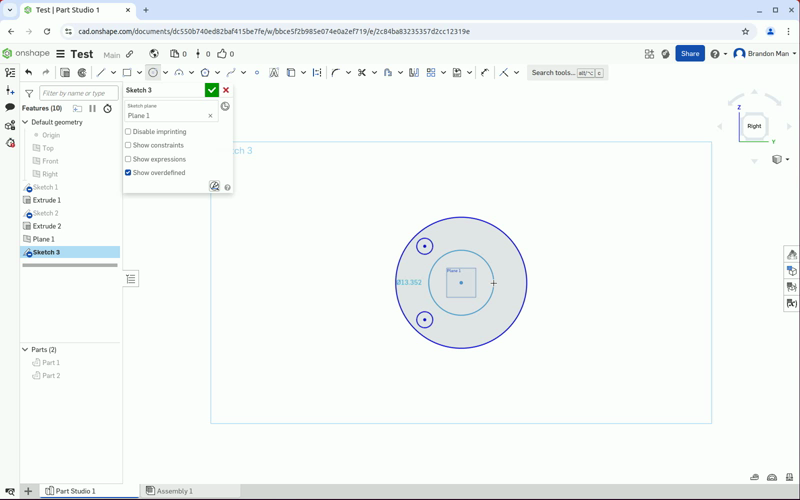
key(c)
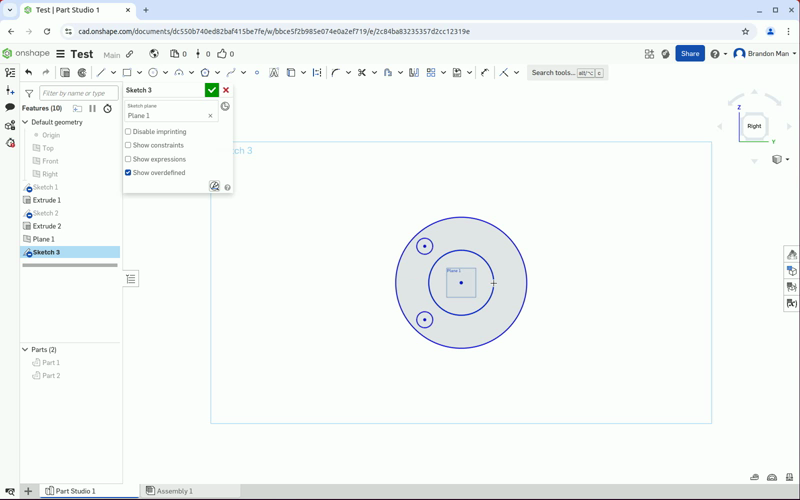
key_down(shift)
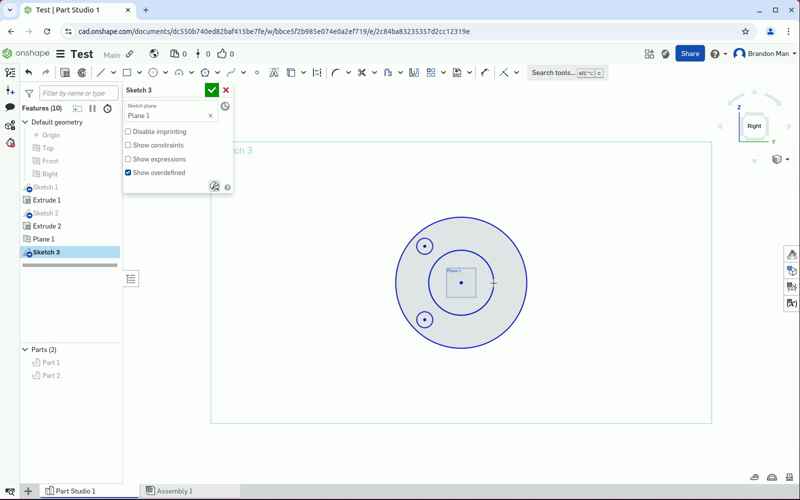
mouse_move(496, 319)
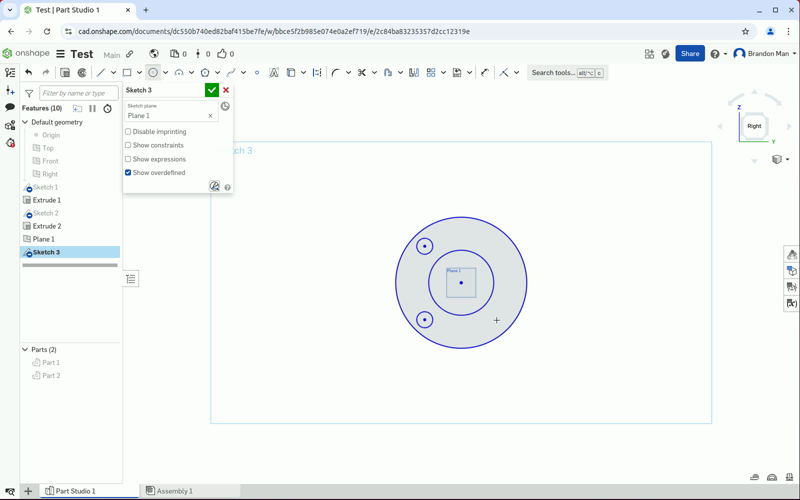
click(496, 319)
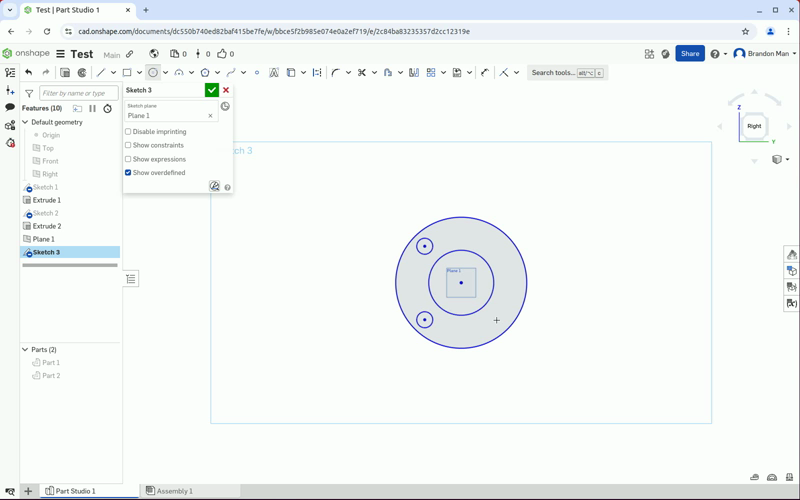
key_up(shift)
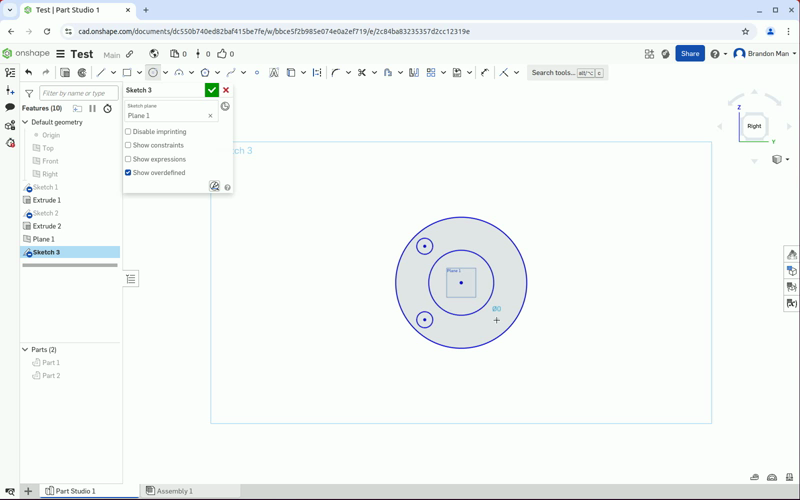
mouse_move(504, 319)
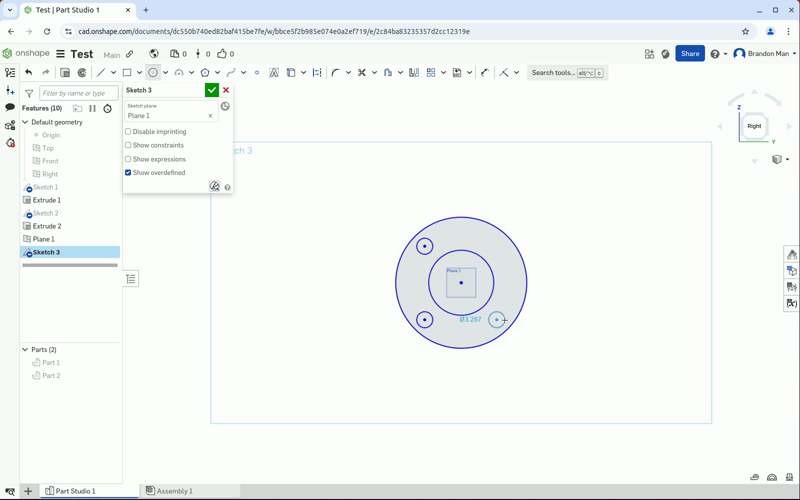
click(504, 319)
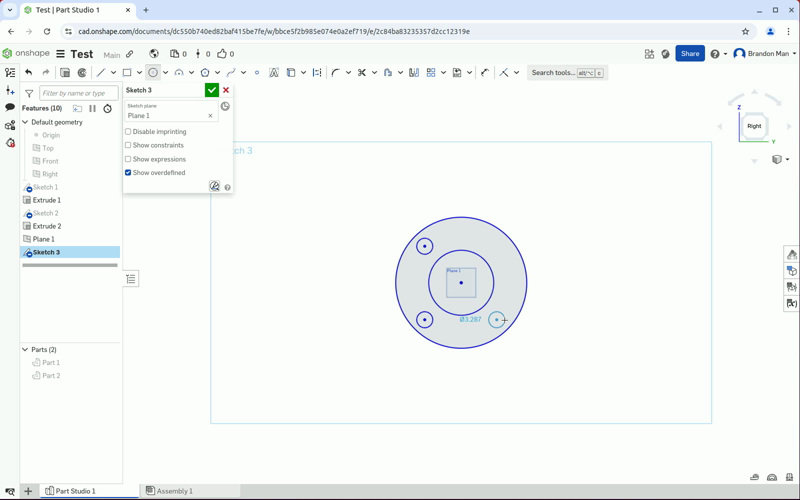
key(esc)
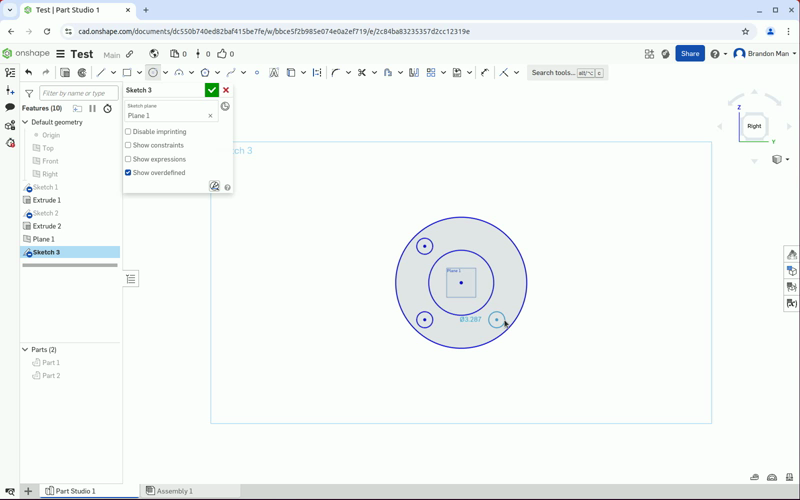
key(c)
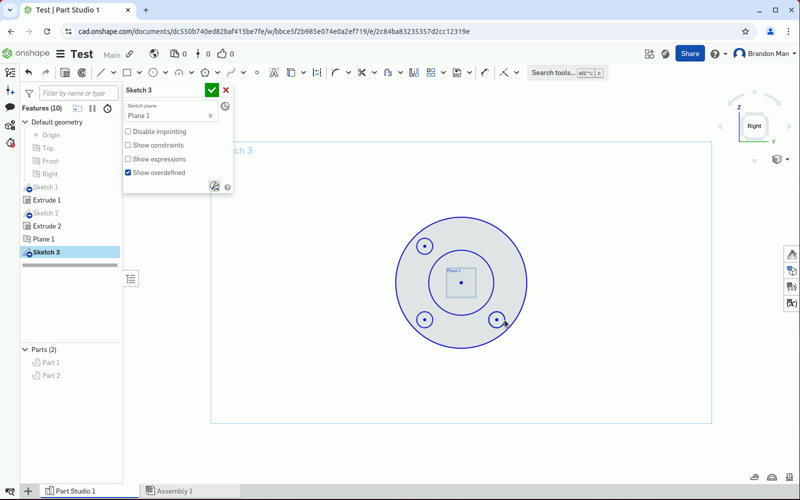
key_down(shift)
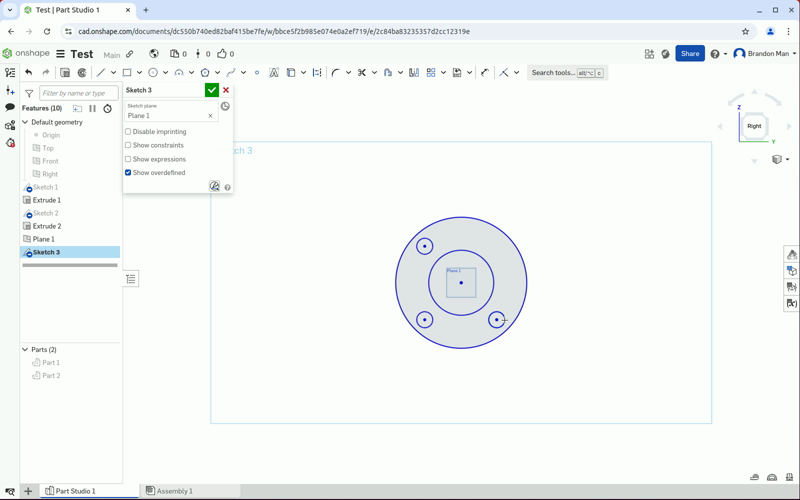
mouse_move(496, 246)
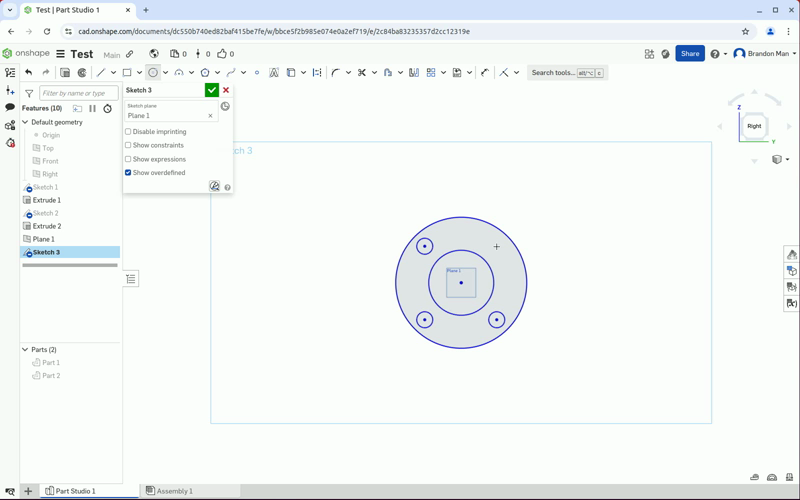
click(496, 246)
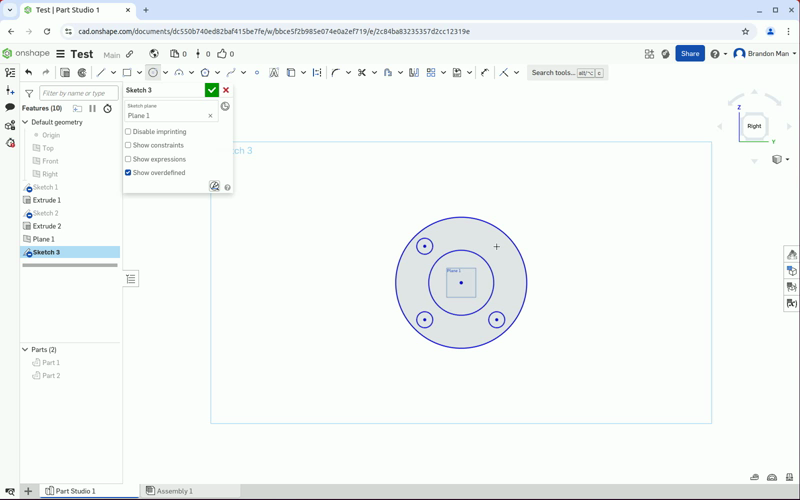
key_up(shift)
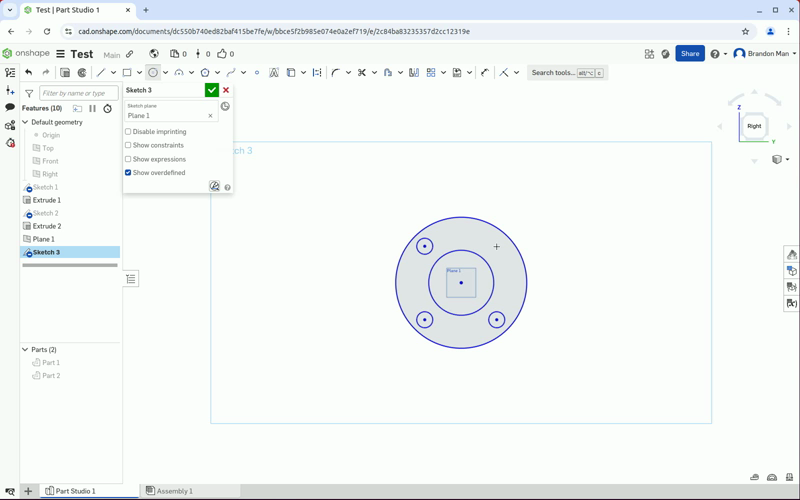
mouse_move(504, 246)
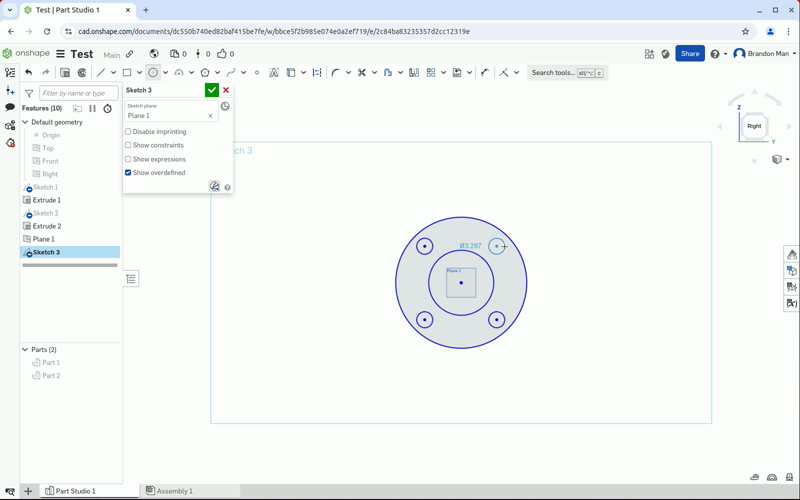
click(504, 246)
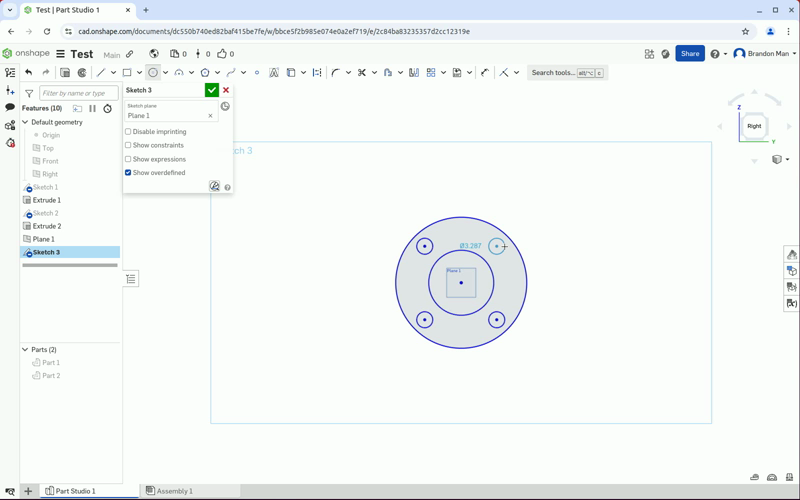
key(esc)
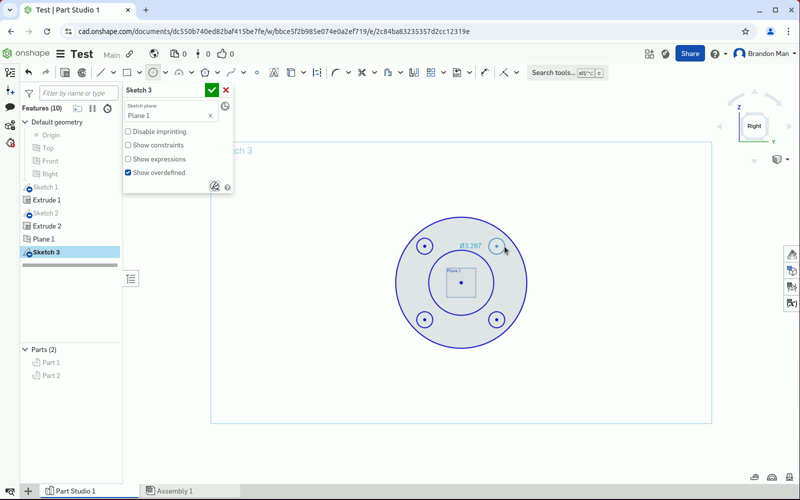
mouse_move(464, 338)
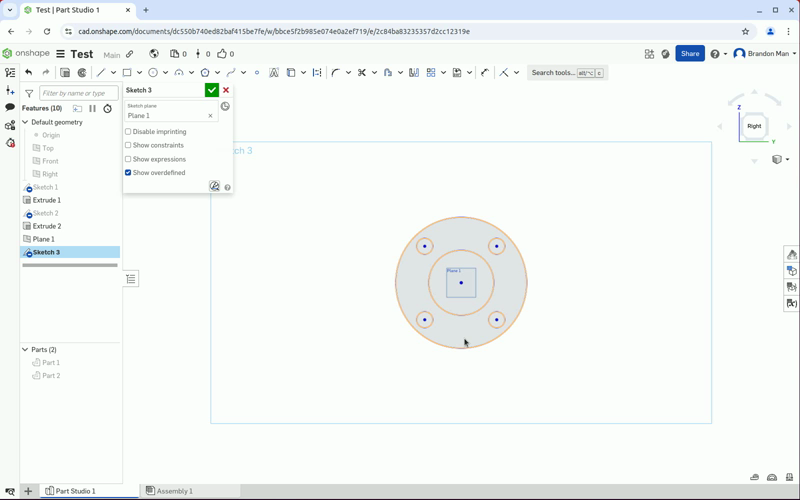
click(464, 338)
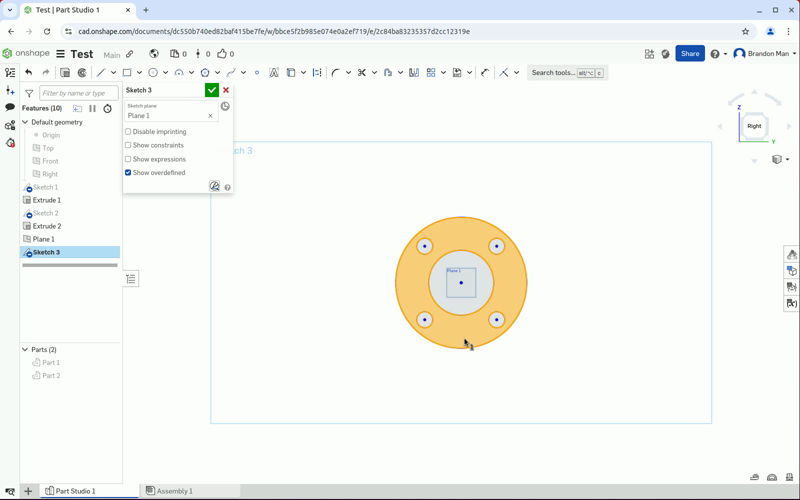
mouse_move(73, 352)
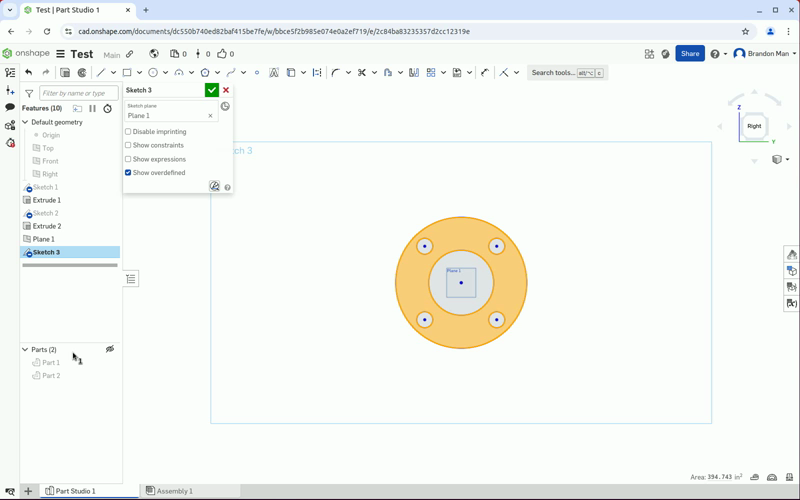
key(shift+y)
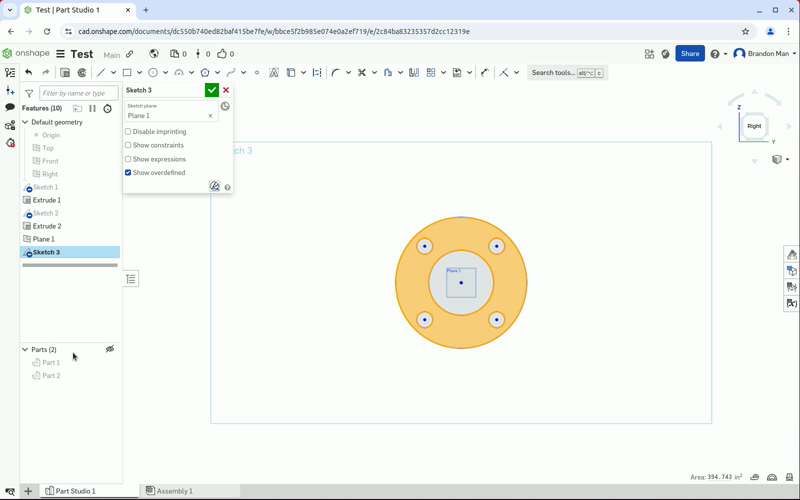
key(shift+e)
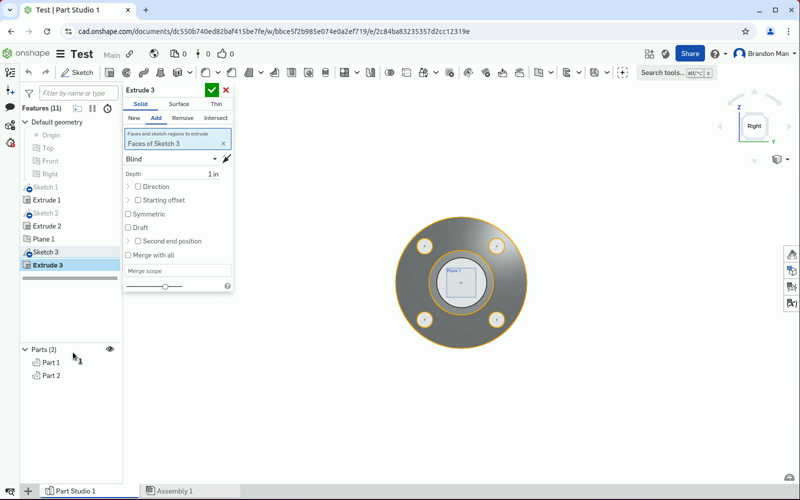
mouse_move(143, 106)
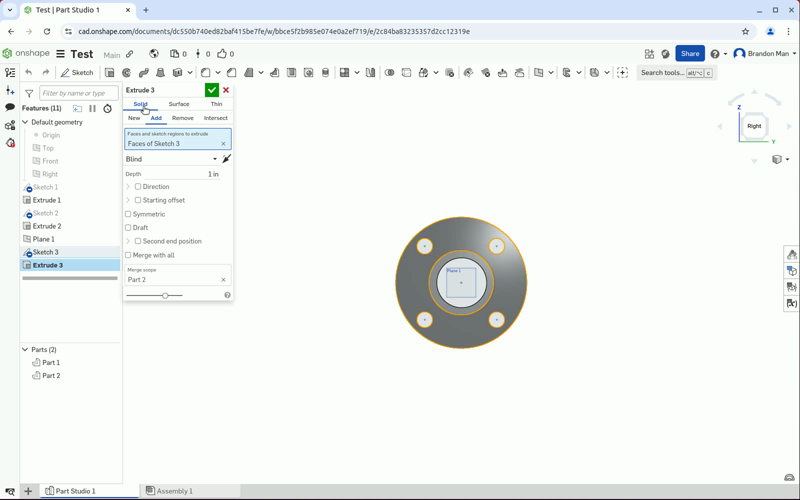
click(143, 106)
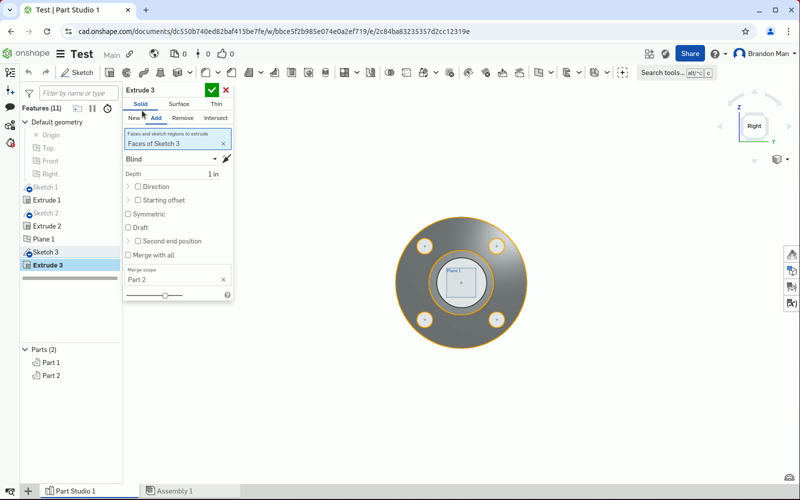
mouse_move(137, 120)
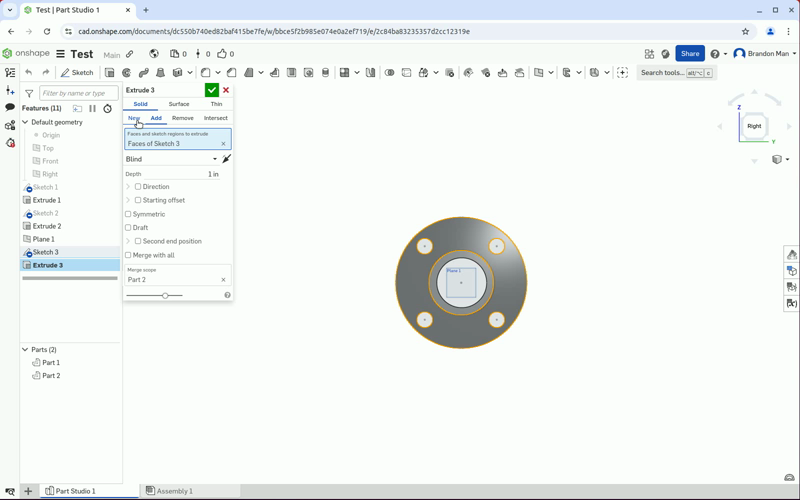
click(137, 120)
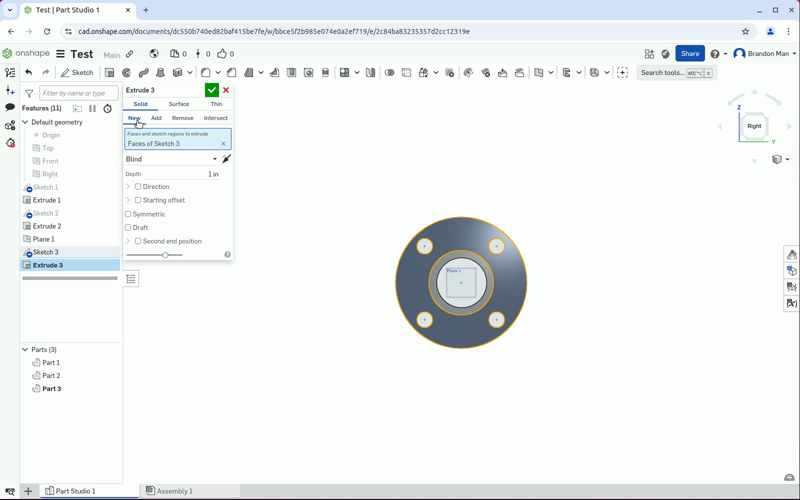
key(tab, 4)
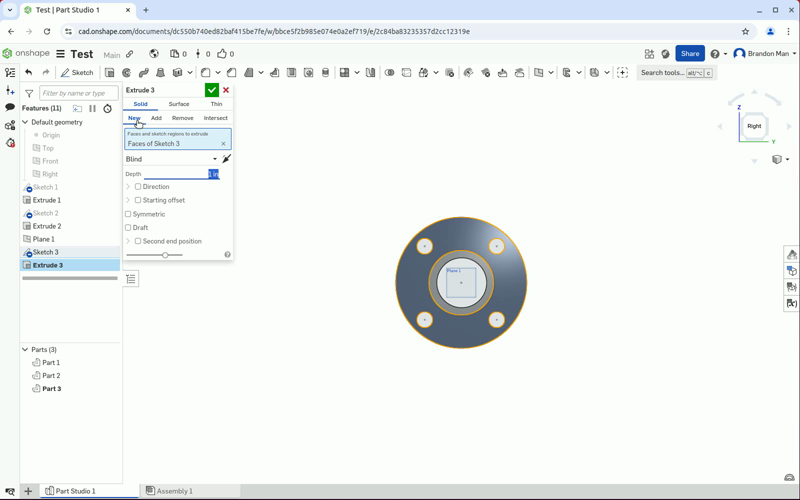
text(-3.37)
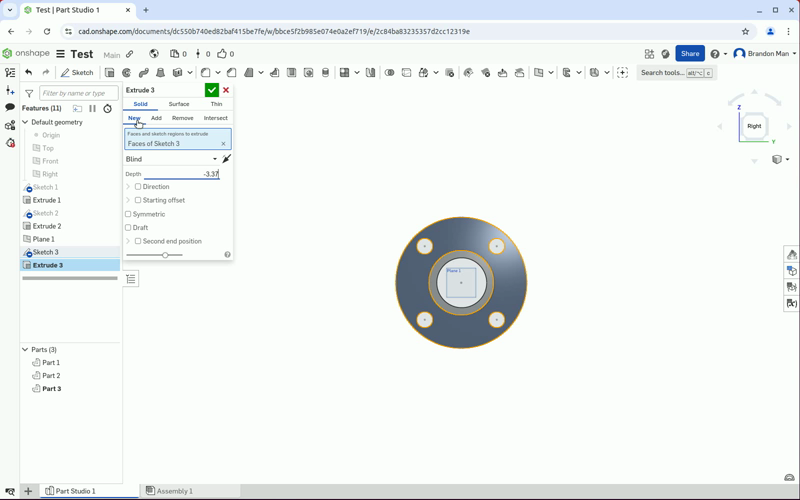
key(enter)
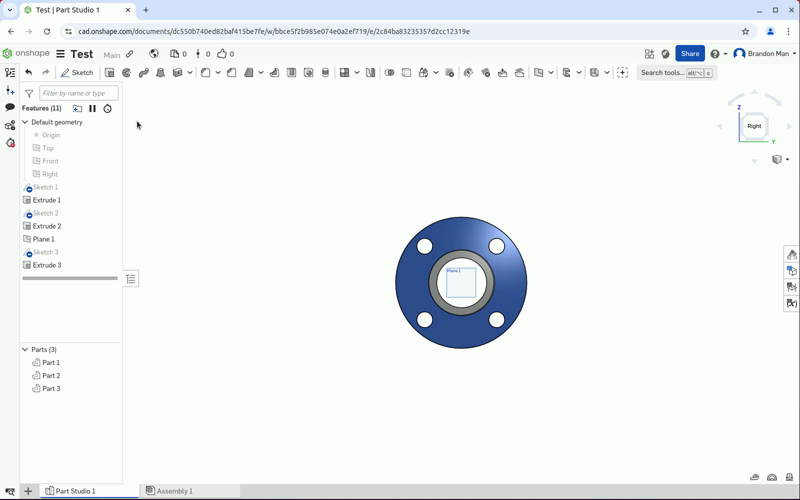
key(shift+h)
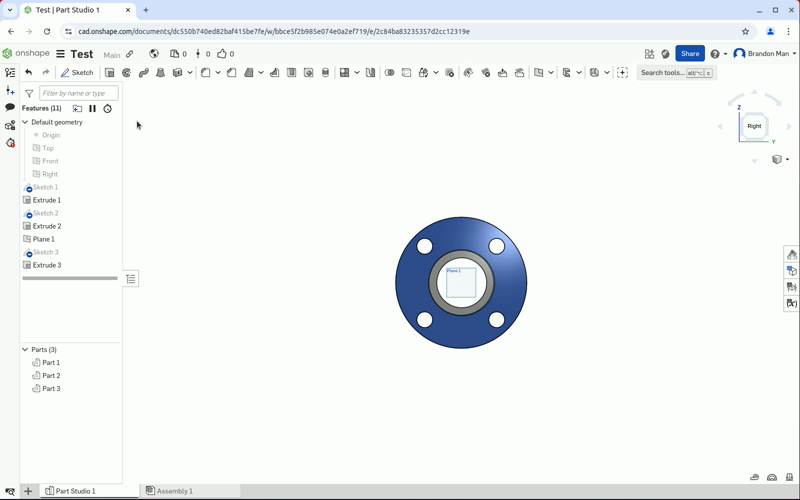
key(shift+h)
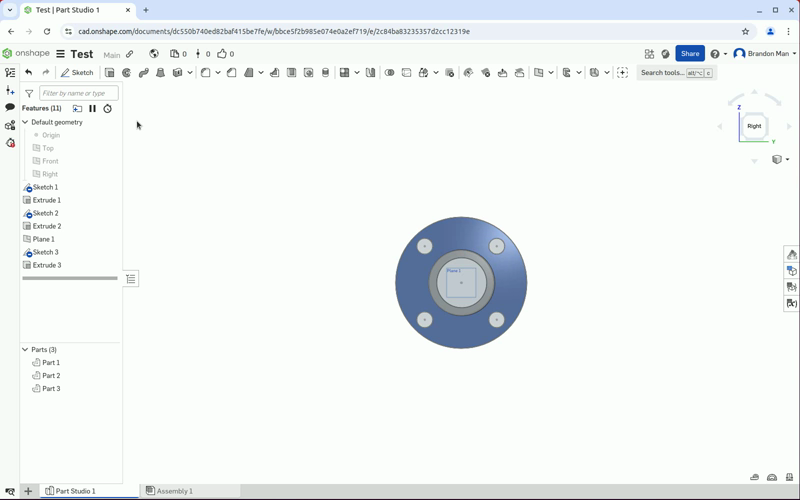
key(shift+7)
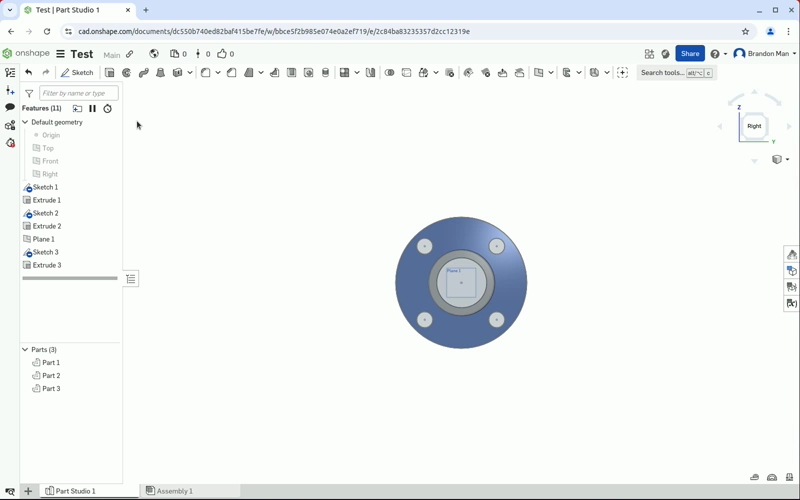
key(right, 2)
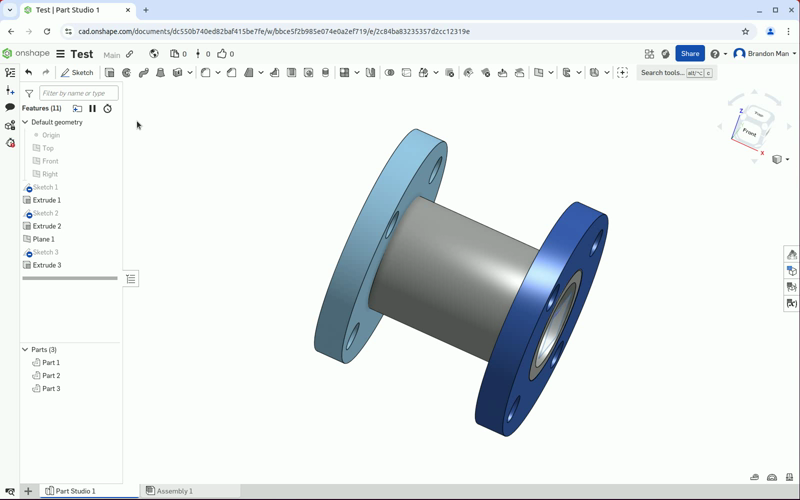
key(down, 2)
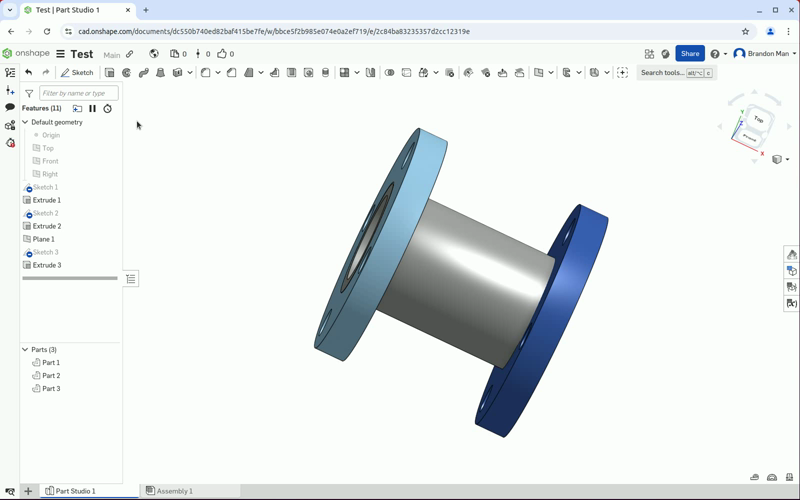
key(up, 2)
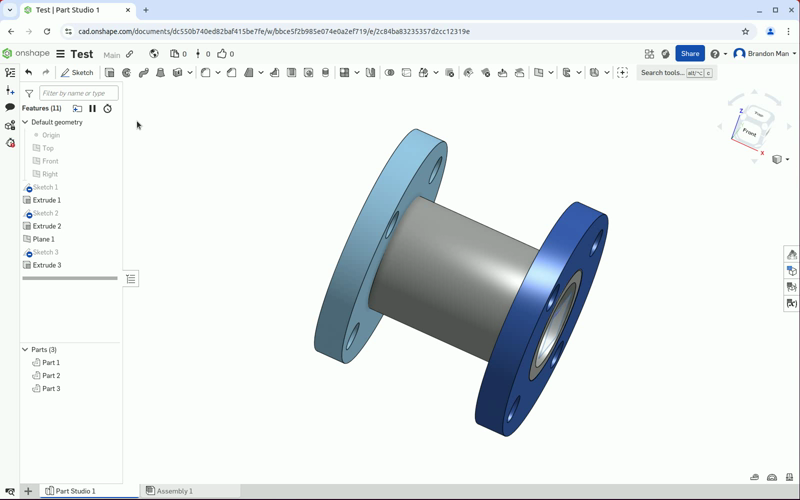
key(left, 2)
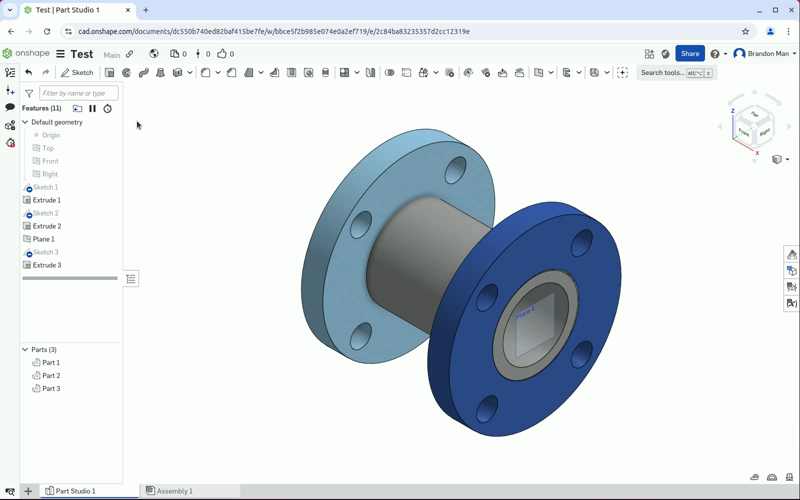
mouse_move(73, 189)
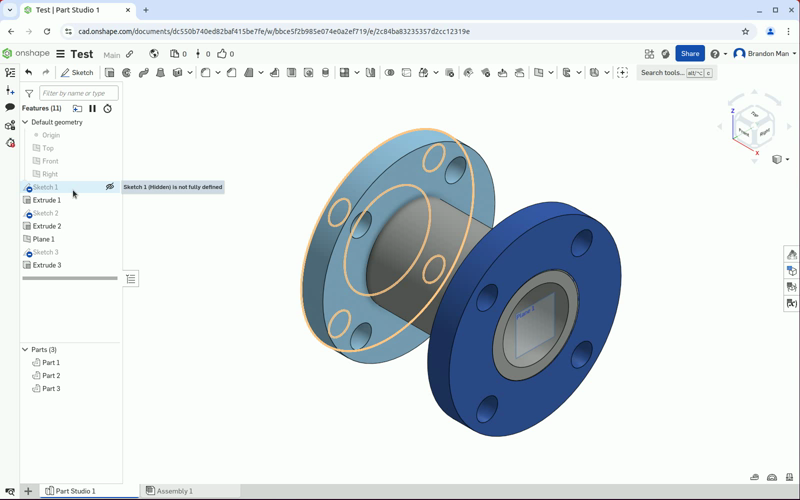
click(73, 189)